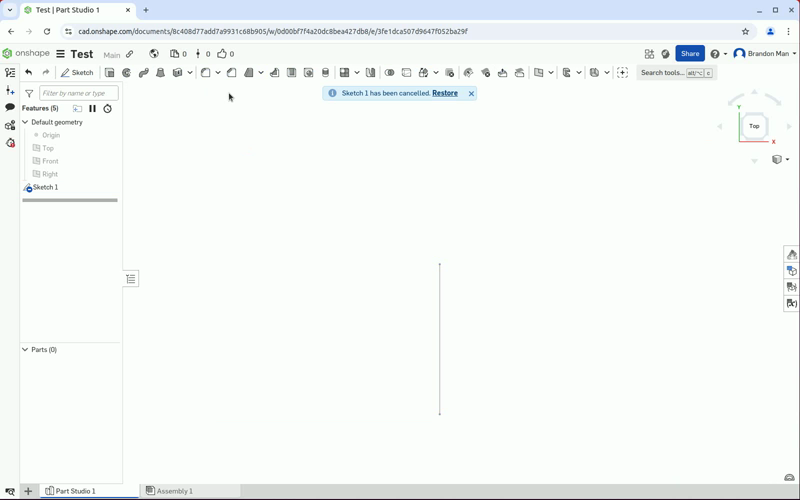
key(shift+h)
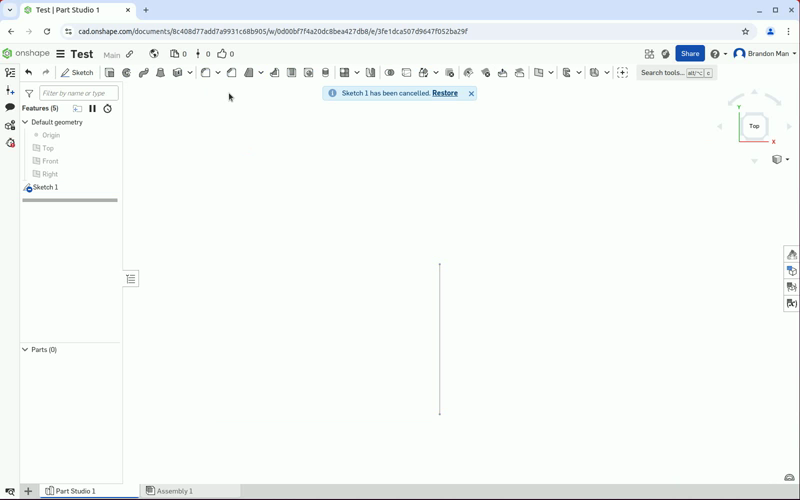
key(shift+s)
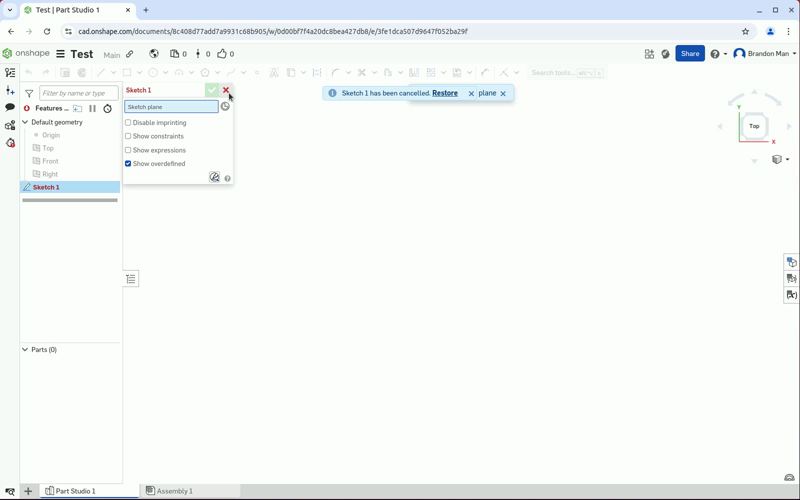
mouse_move(73, 150)
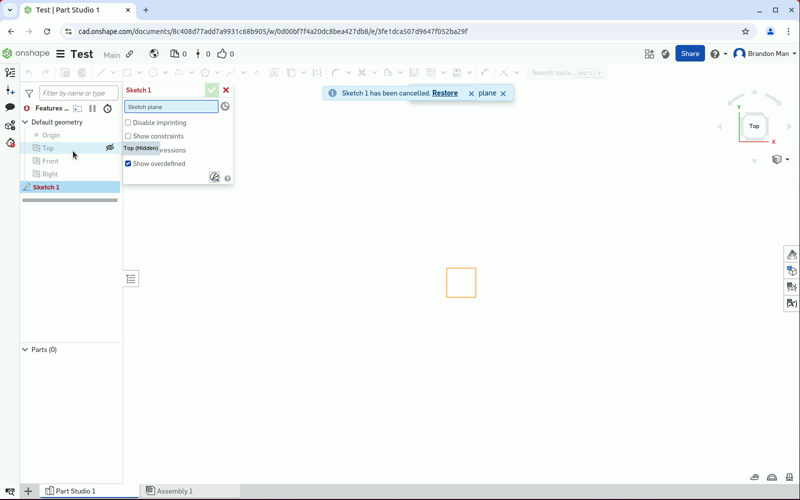
click(73, 150)
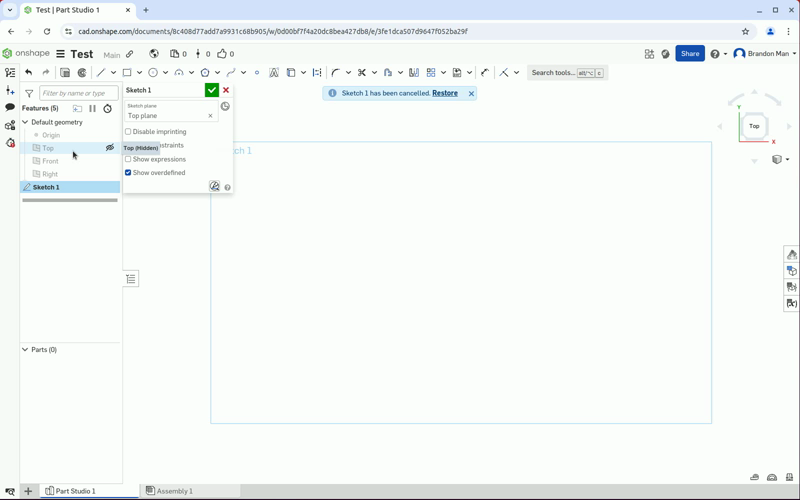
mouse_move(73, 352)
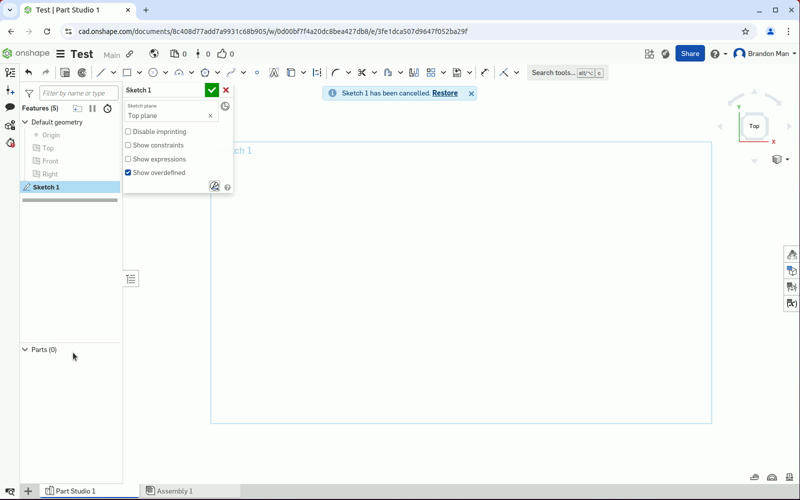
key(y)
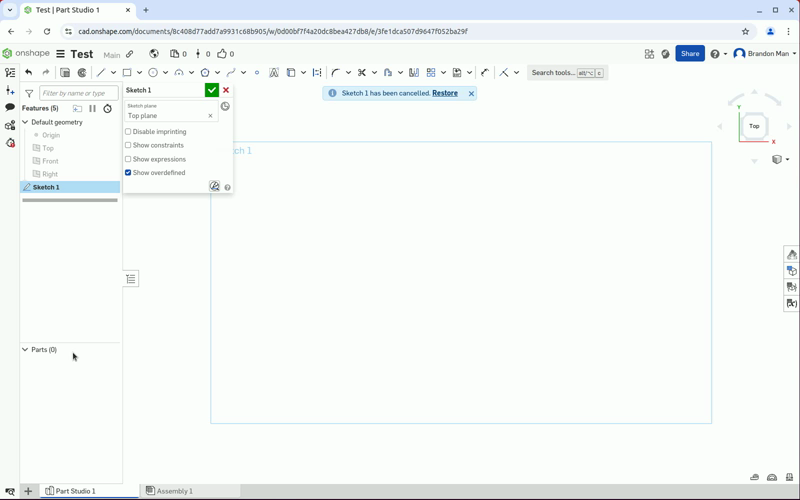
key(a)
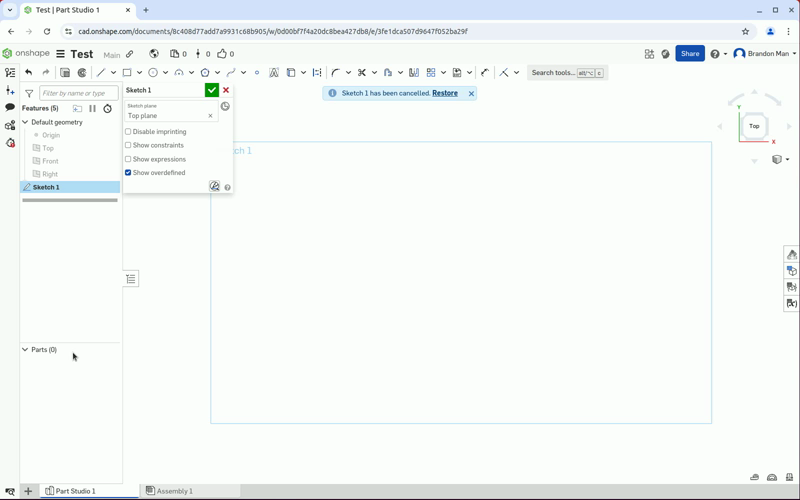
key_down(shift)
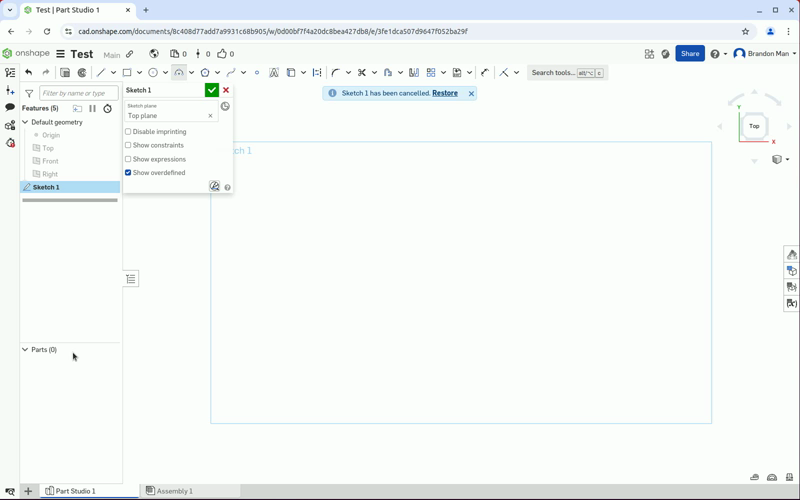
mouse_move(385, 384)
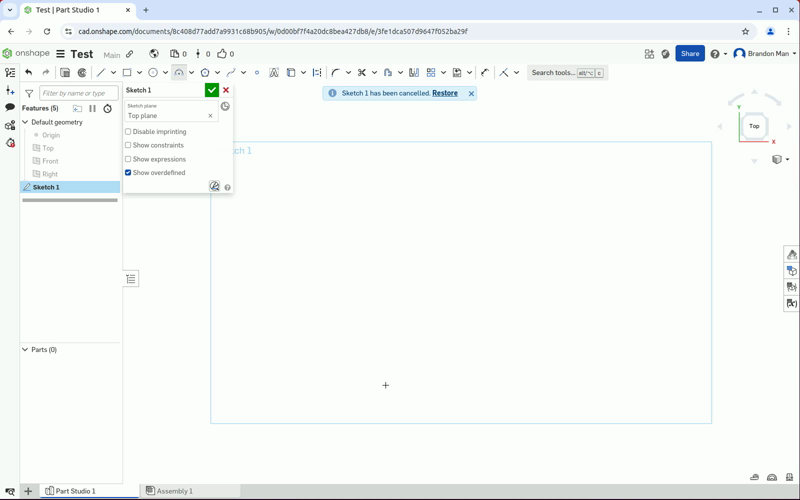
click(385, 384)
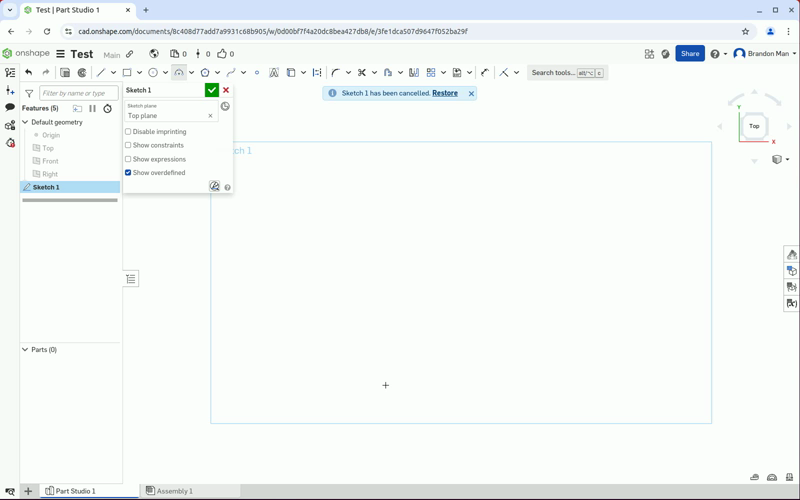
key_up(shift)
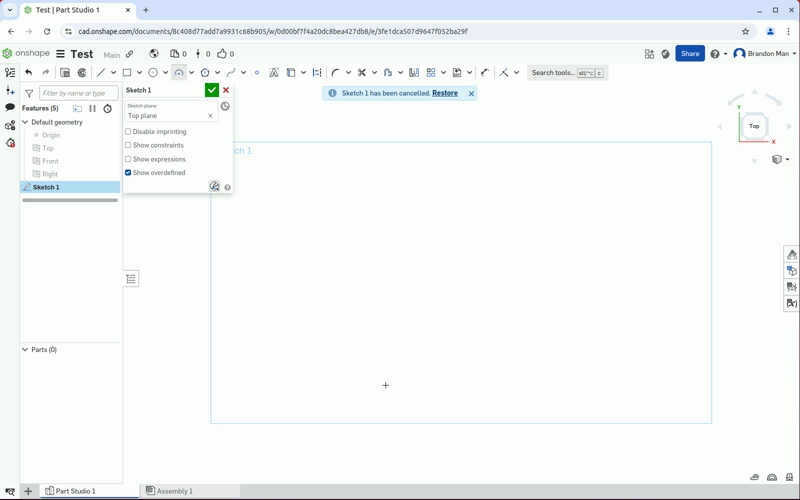
key_down(shift)
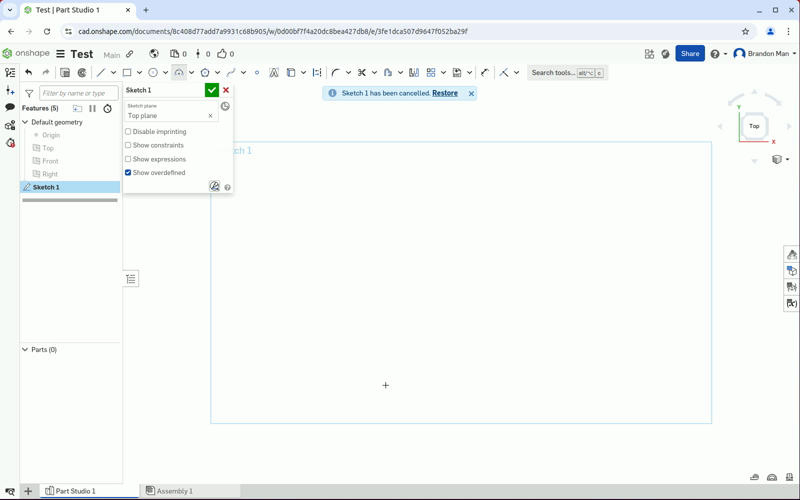
mouse_move(394, 393)
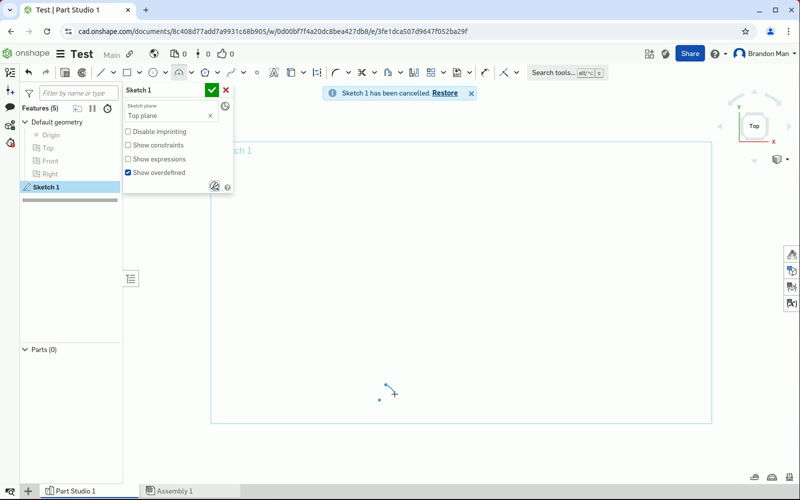
click(394, 393)
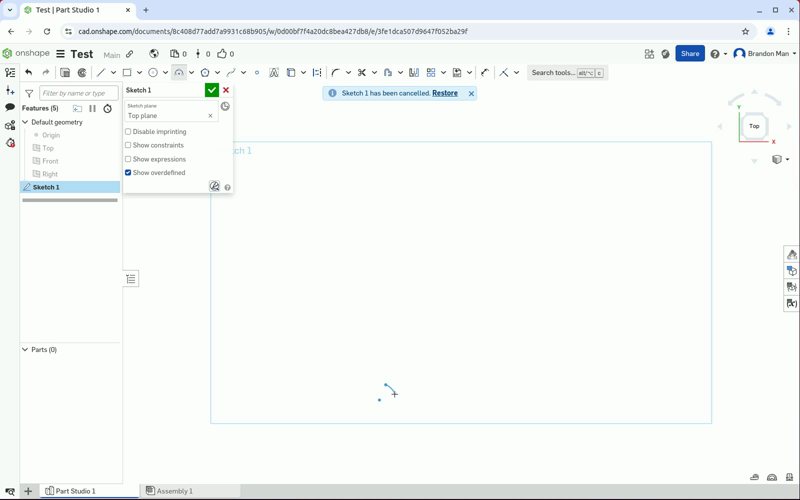
mouse_move(388, 391)
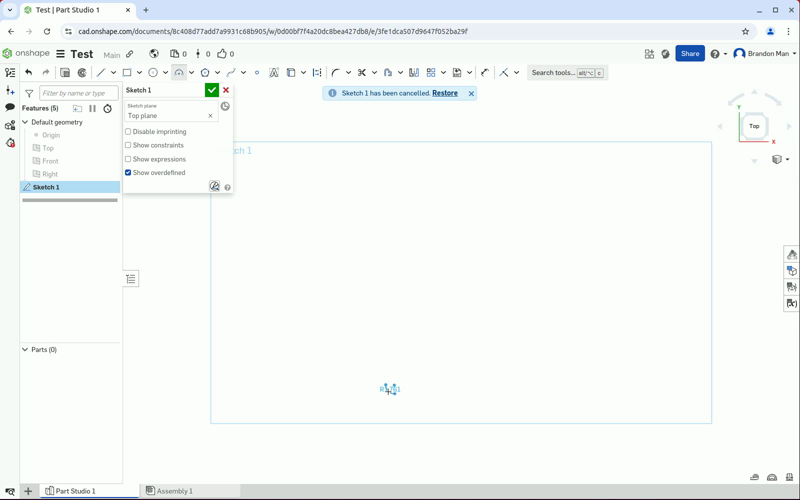
click(388, 391)
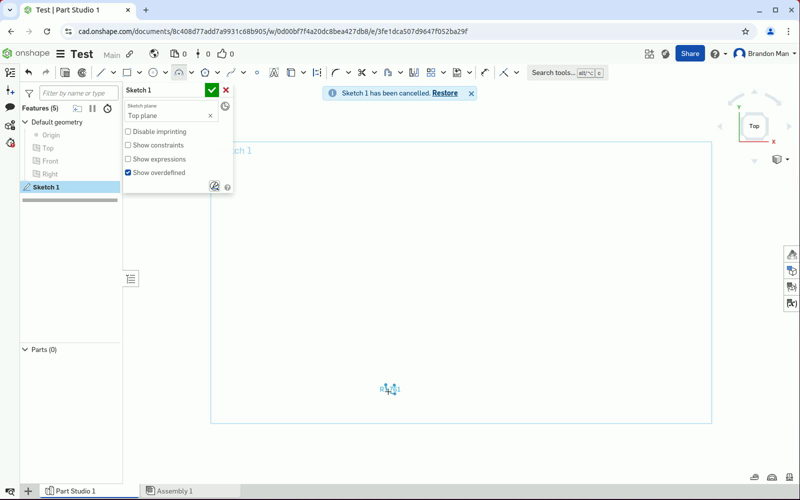
key_up(shift)
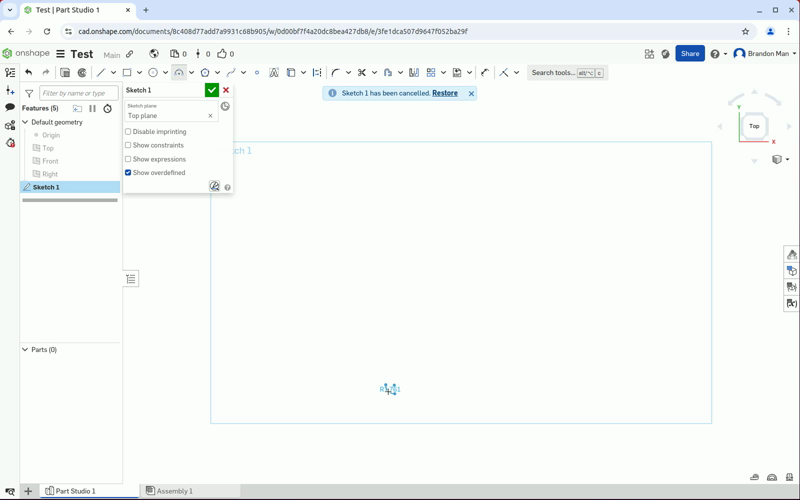
key(esc)
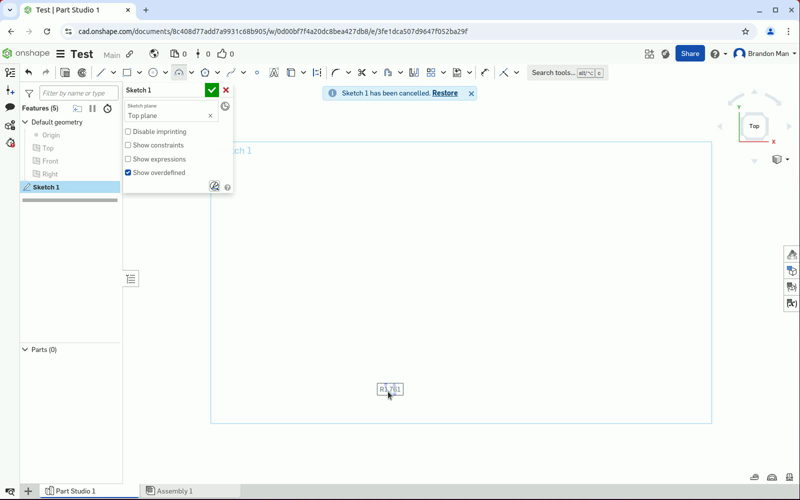
key(l)
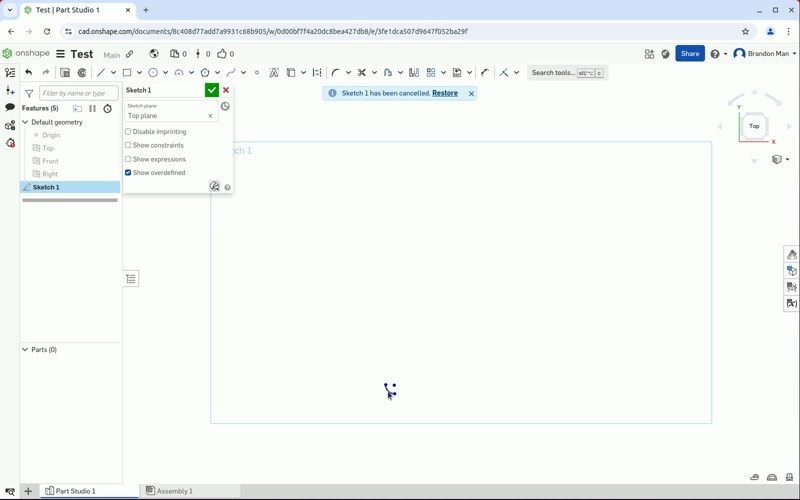
mouse_move(394, 393)
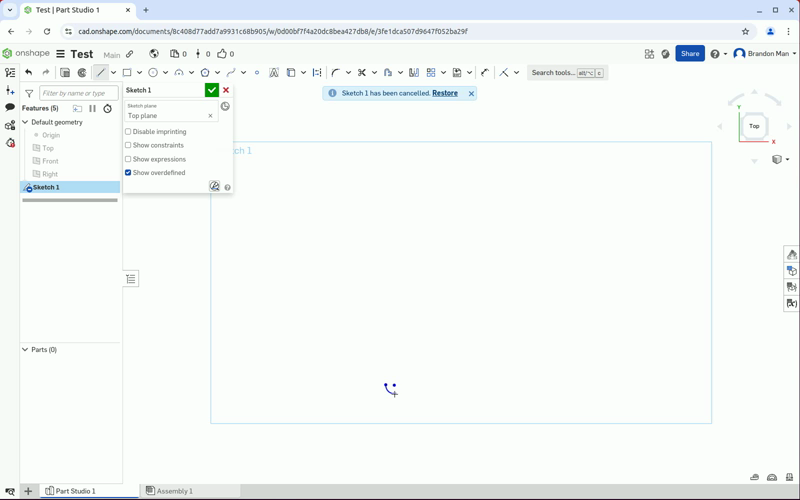
click(394, 393)
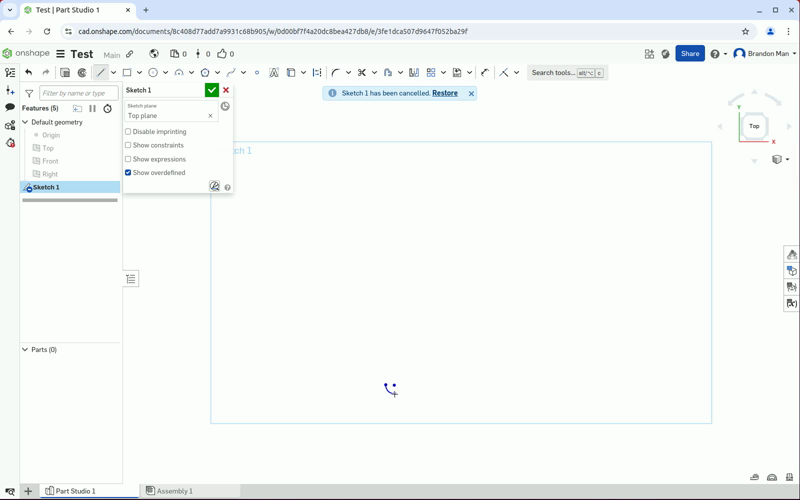
key_down(shift)
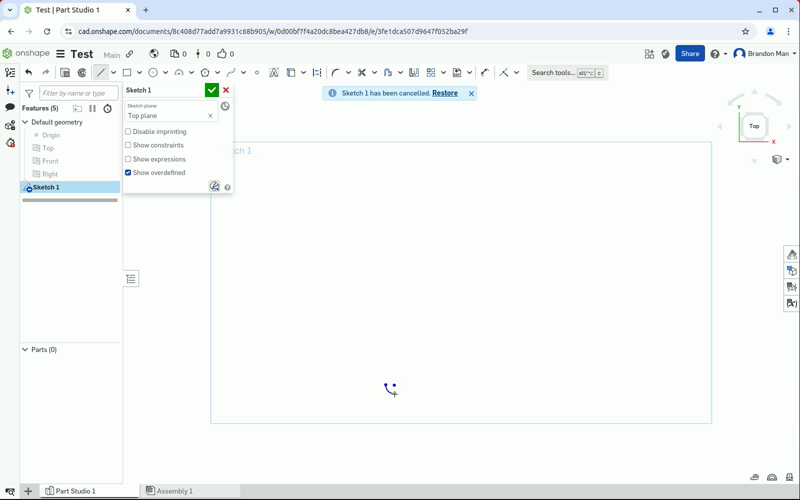
mouse_move(525, 393)
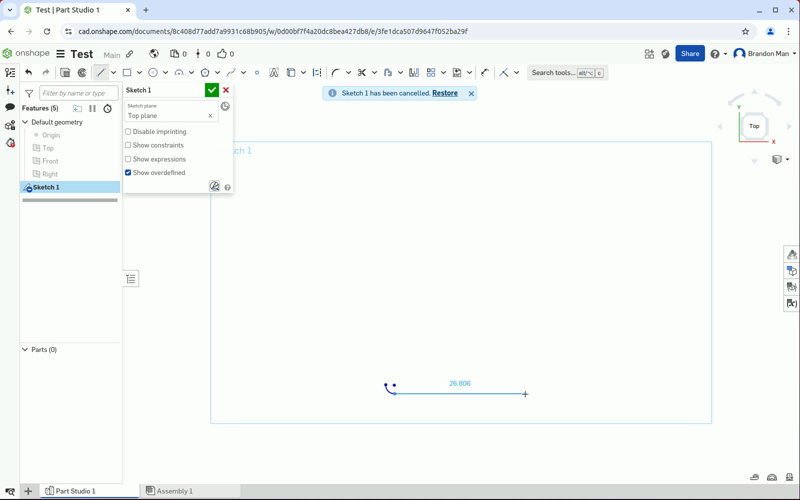
click(525, 393)
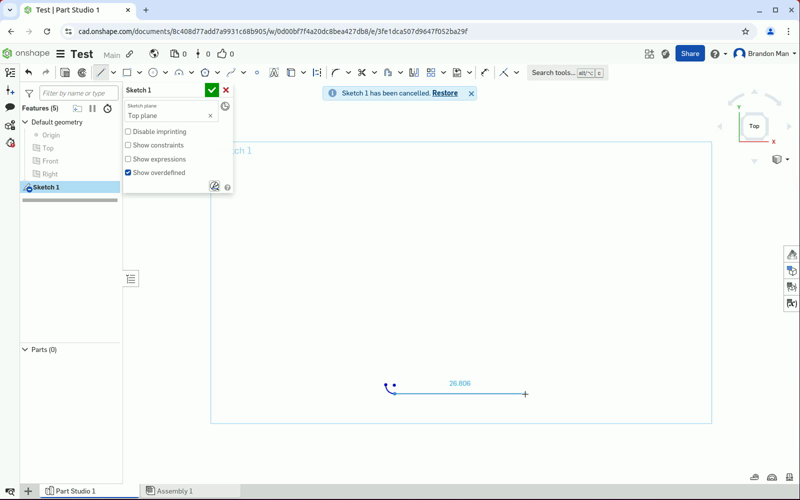
key_up(shift)
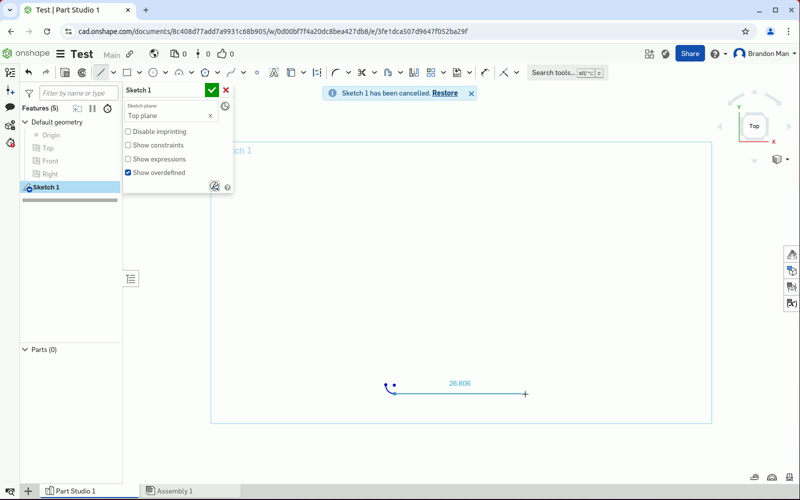
key(esc)
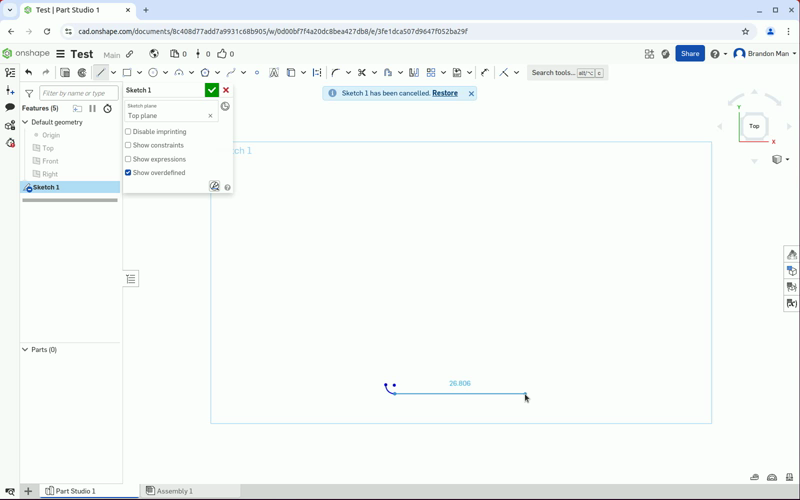
key(a)
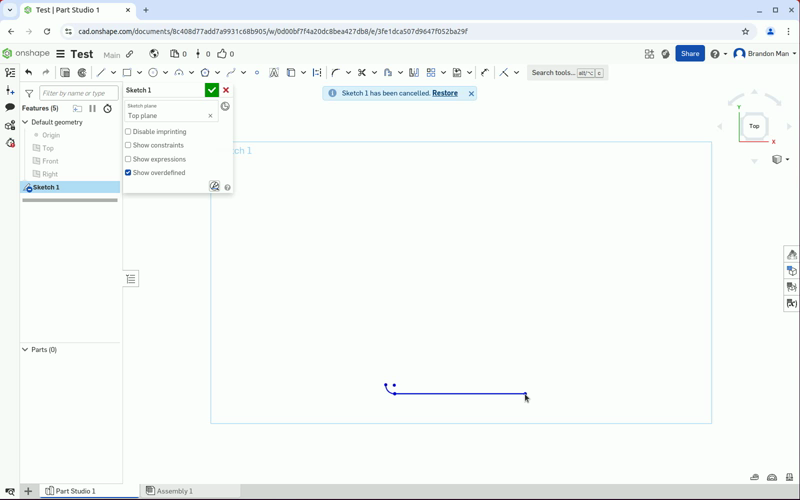
mouse_move(525, 393)
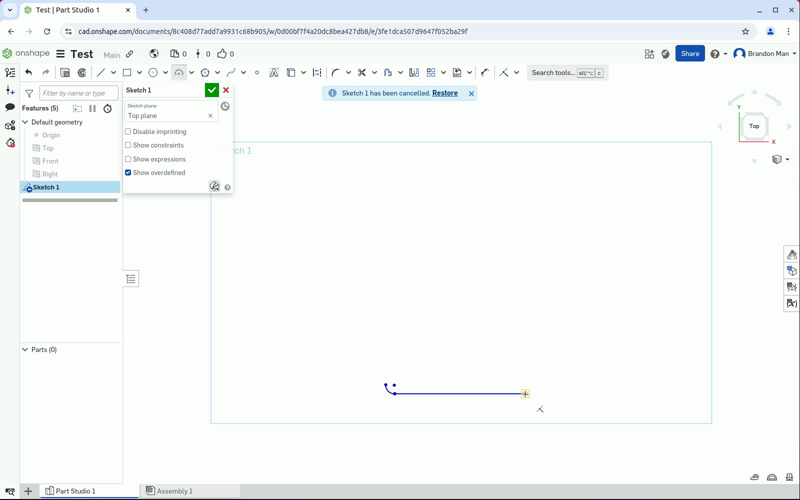
click(525, 393)
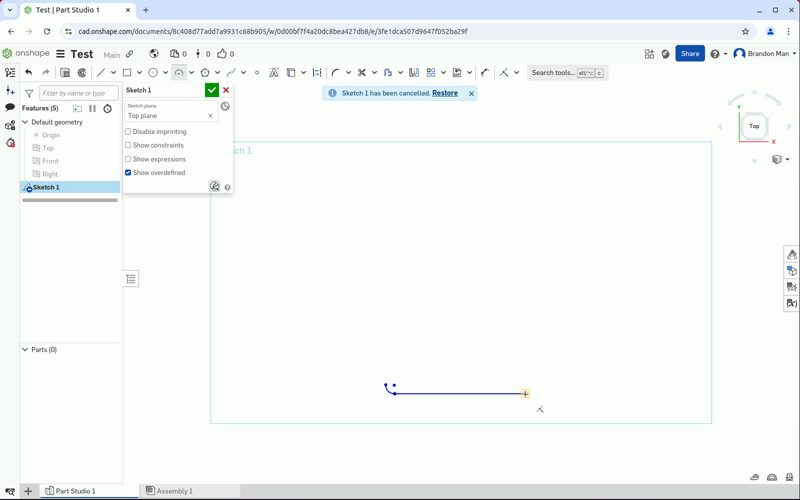
key_down(shift)
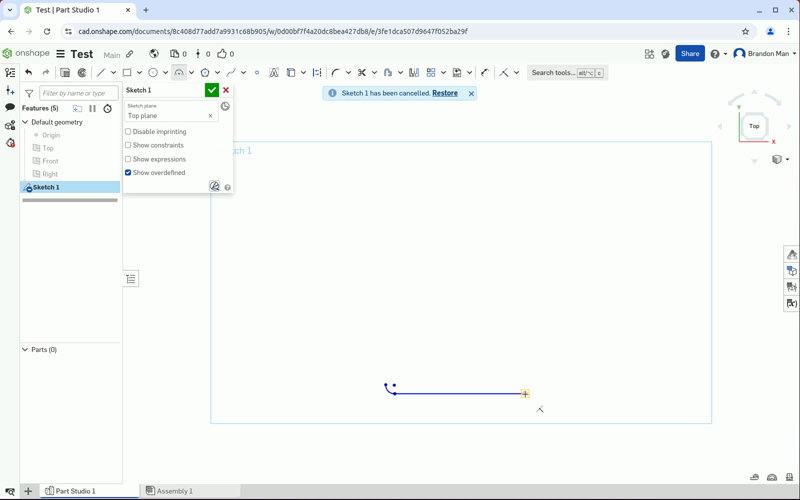
mouse_move(536, 384)
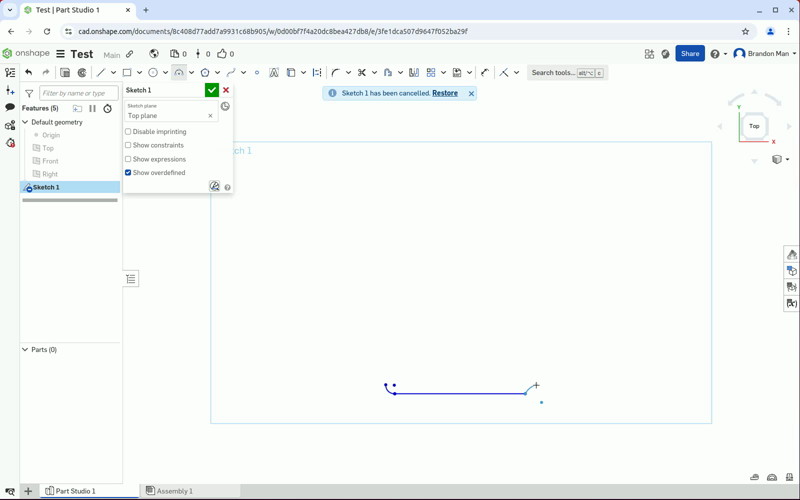
click(536, 384)
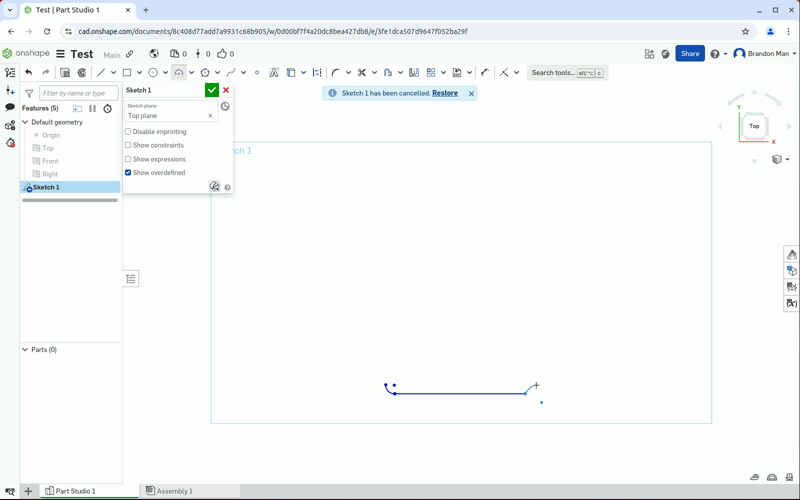
mouse_move(532, 391)
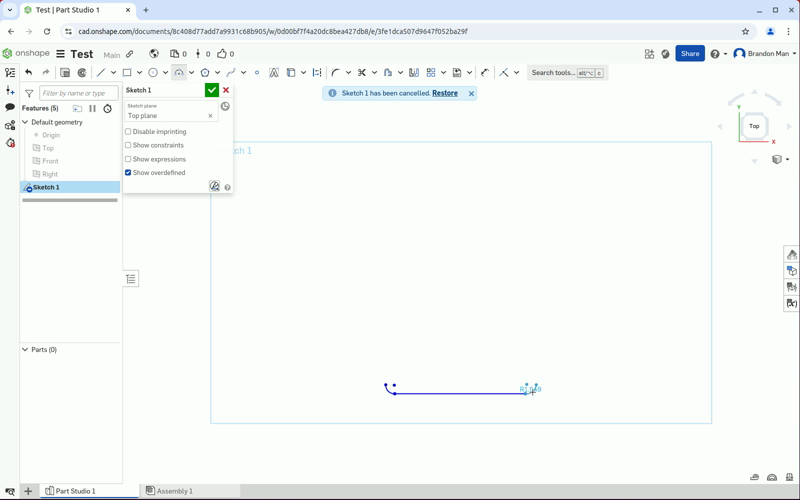
click(532, 391)
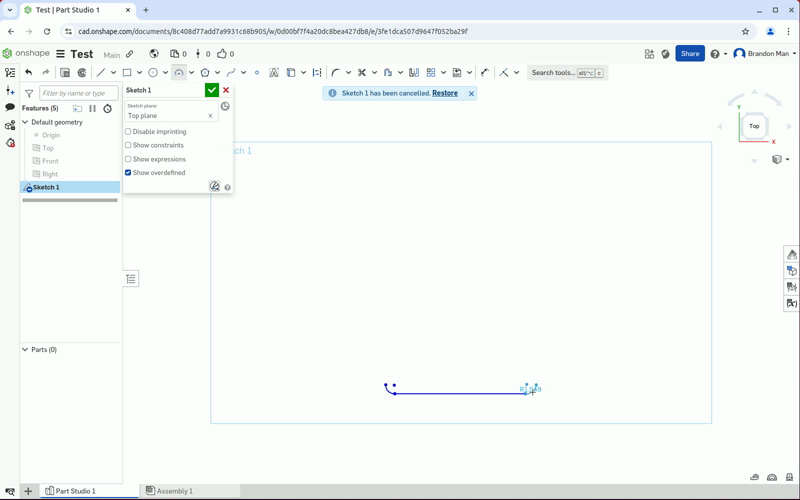
key_up(shift)
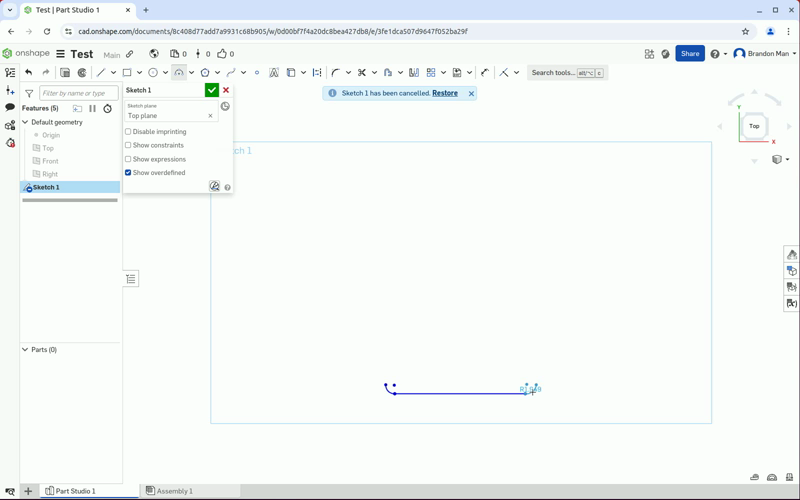
key(esc)
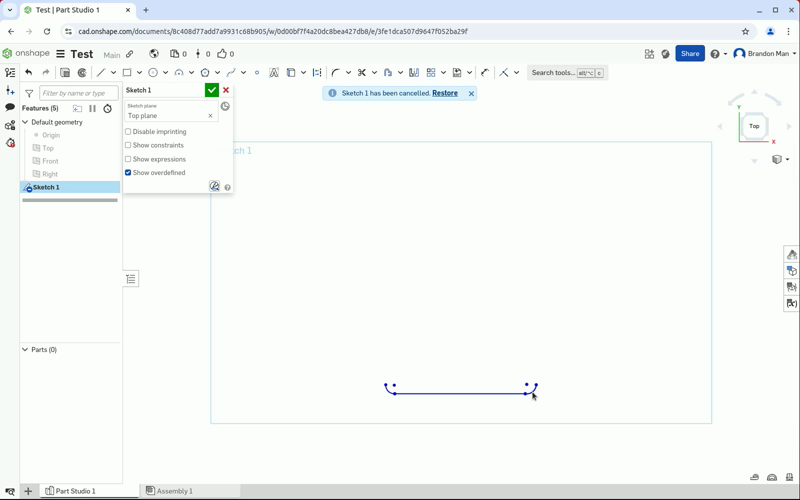
key(l)
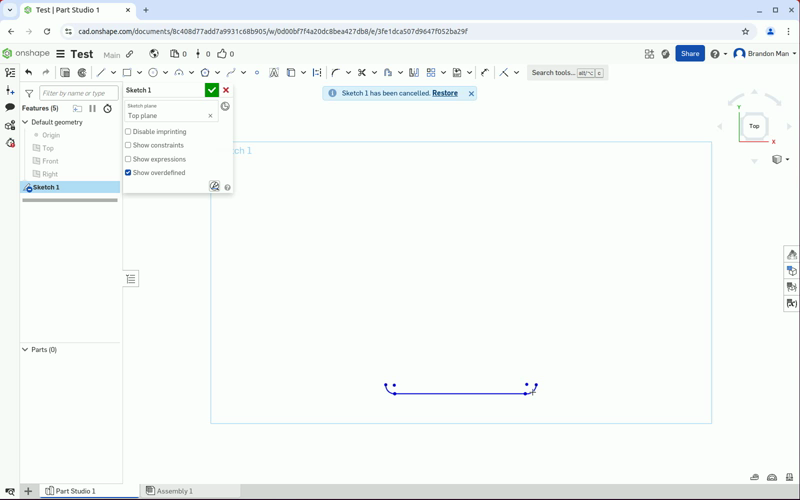
mouse_move(536, 384)
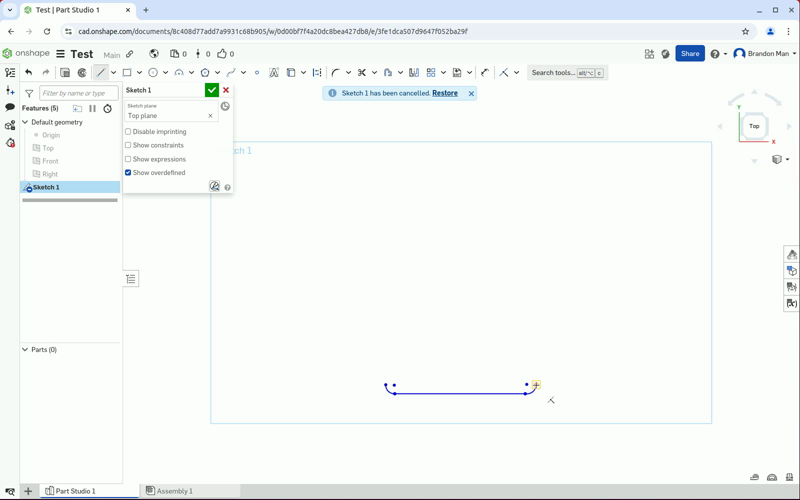
click(536, 384)
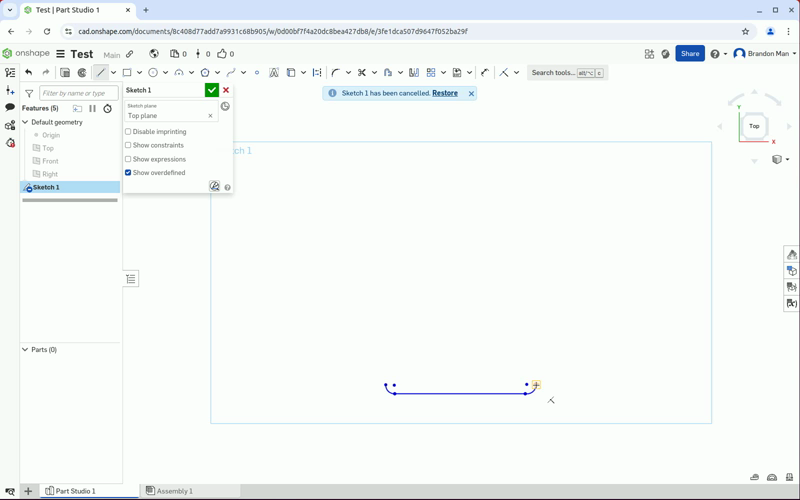
key_down(shift)
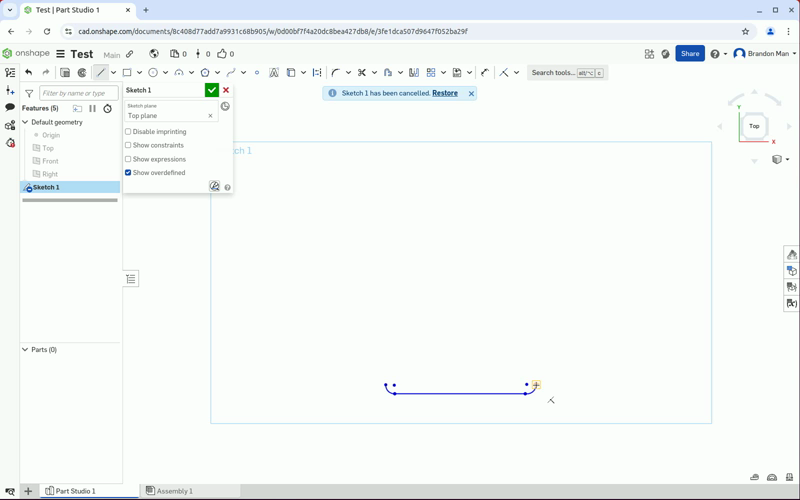
mouse_move(536, 180)
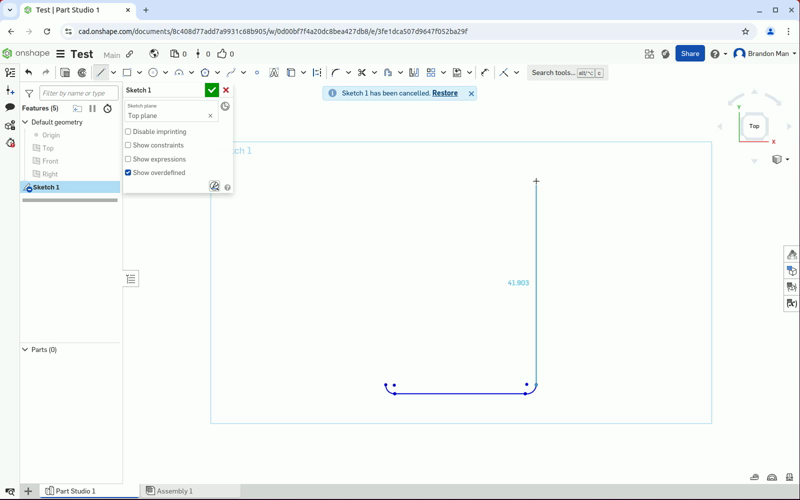
click(536, 180)
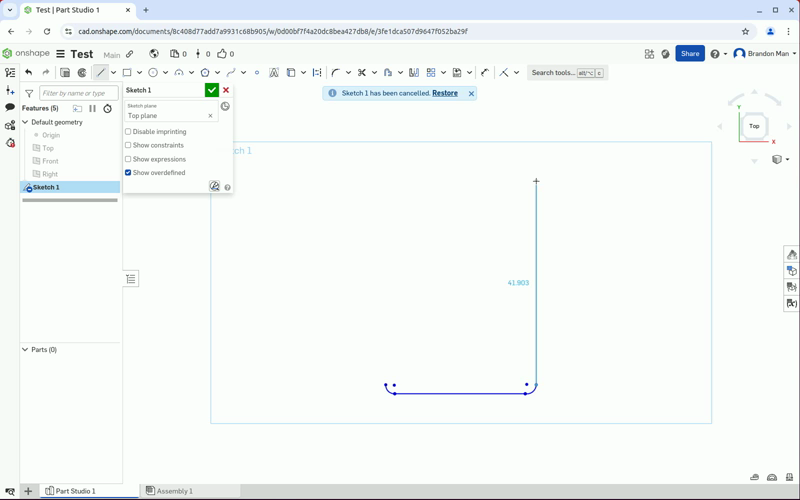
key_up(shift)
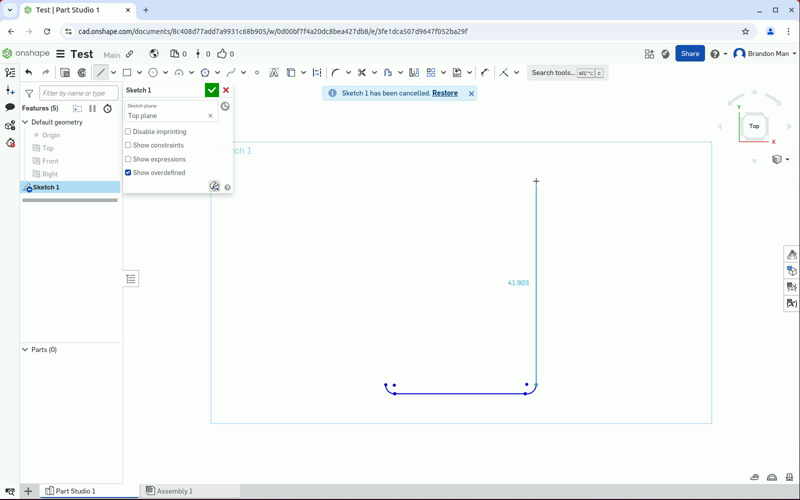
key(esc)
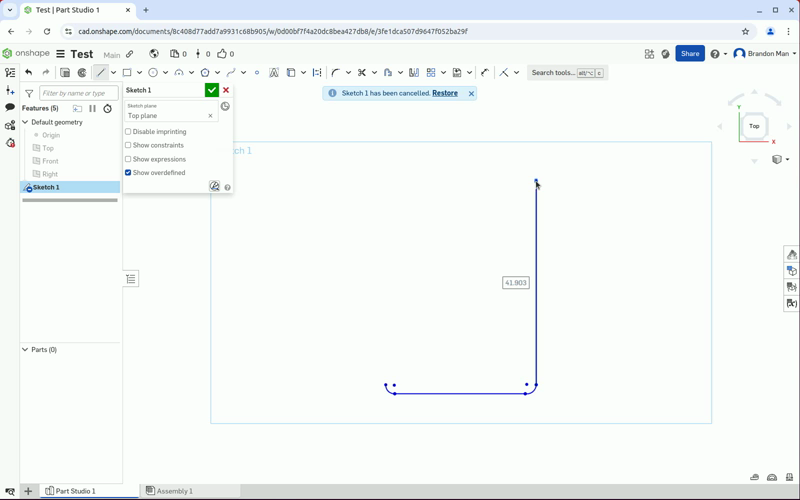
key(a)
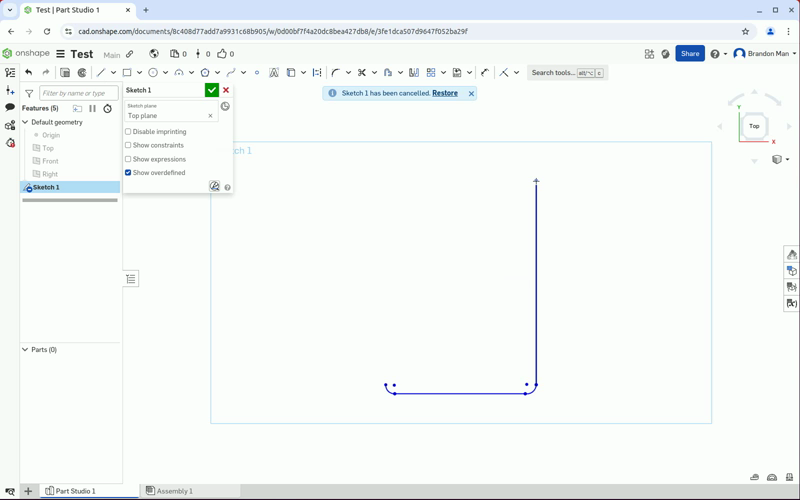
mouse_move(536, 180)
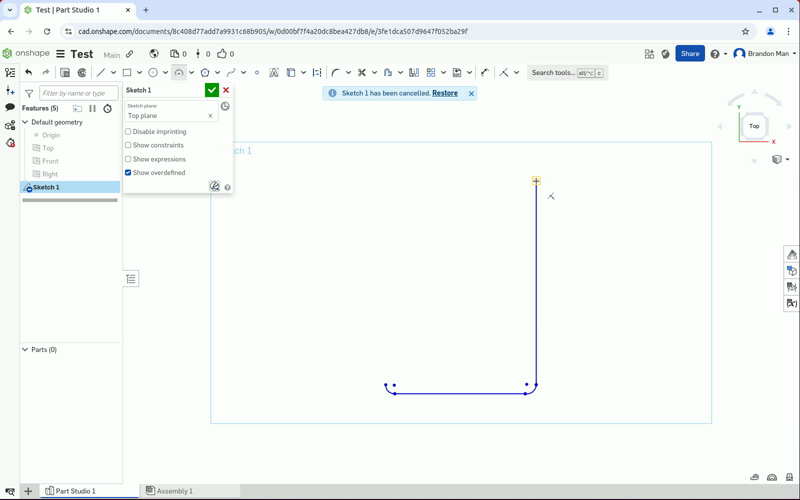
click(536, 180)
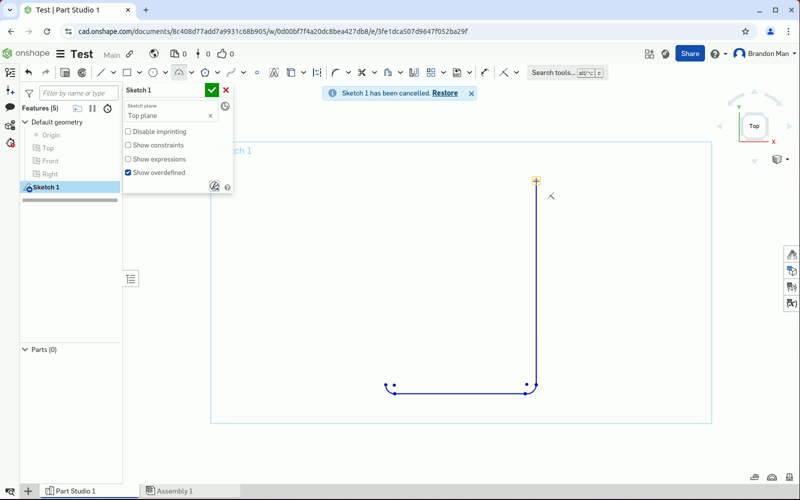
key_down(shift)
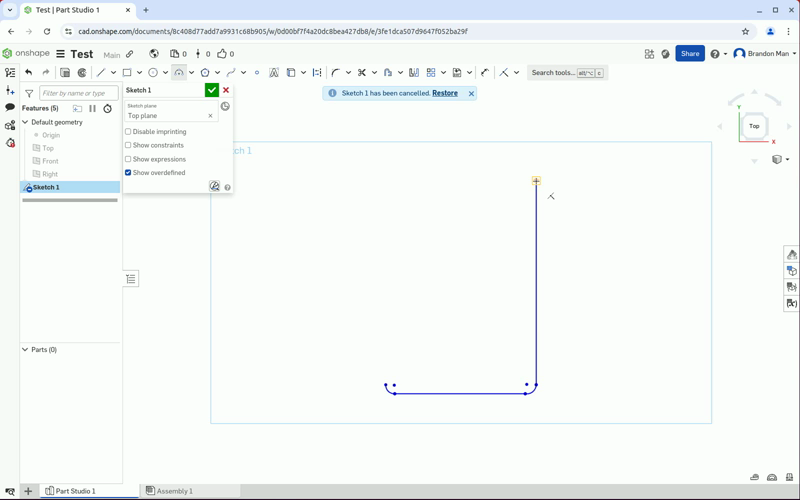
mouse_move(525, 171)
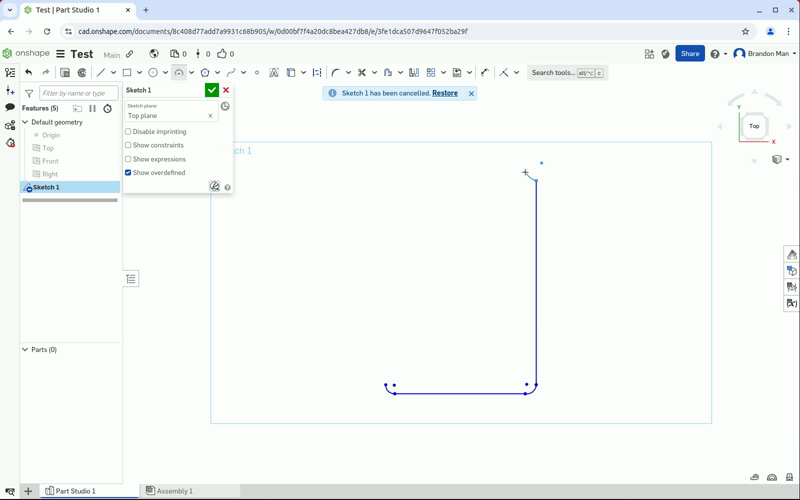
click(525, 171)
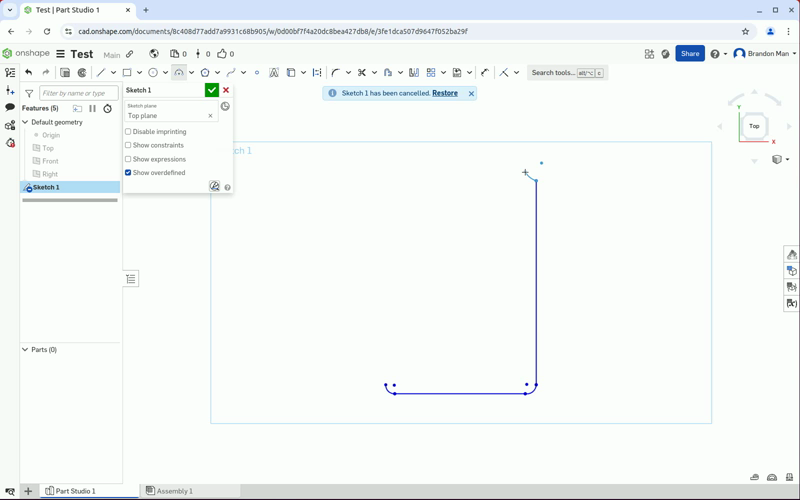
mouse_move(532, 173)
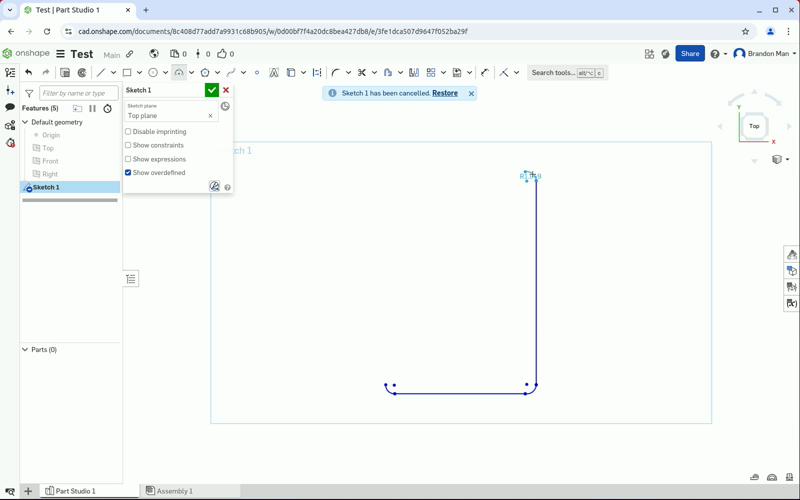
click(532, 173)
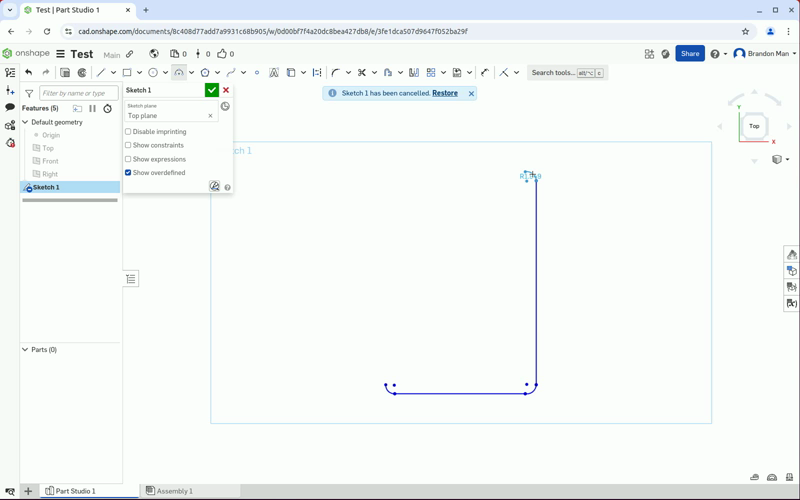
key_up(shift)
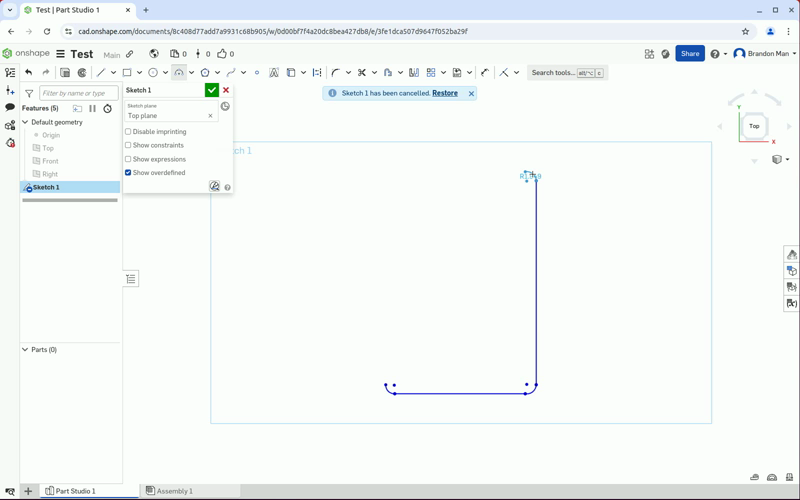
key(esc)
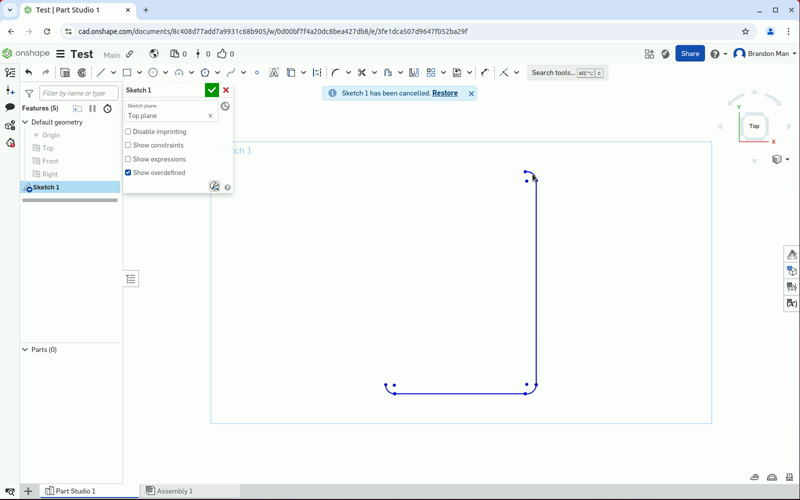
key(l)
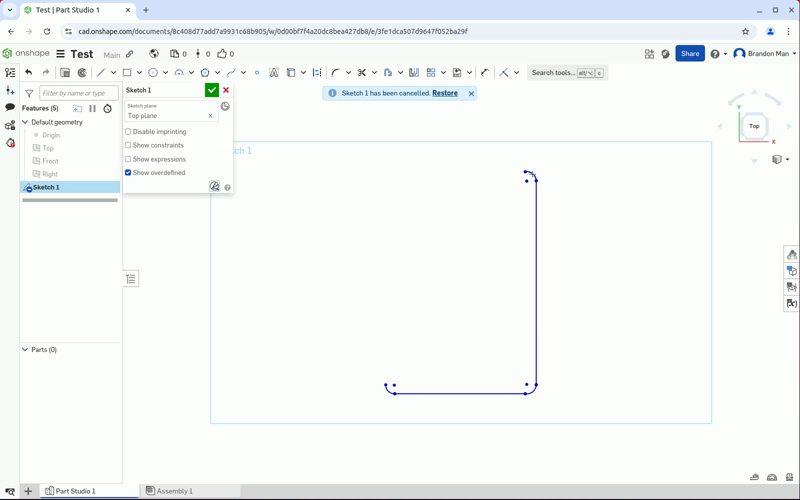
mouse_move(525, 171)
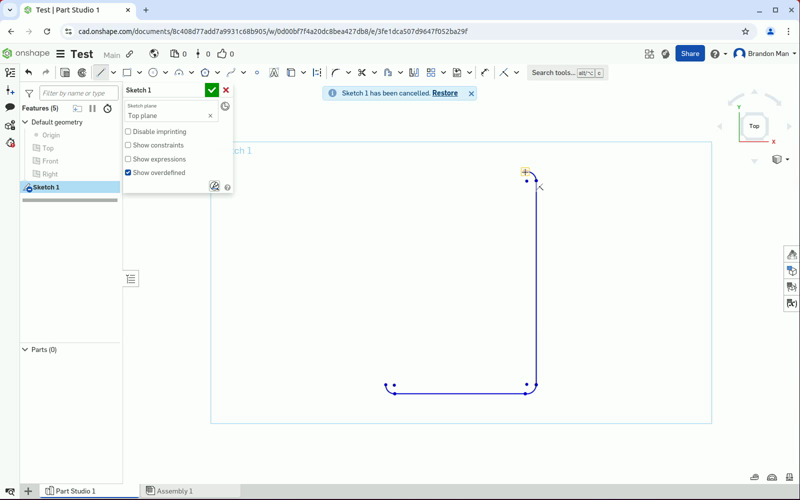
click(525, 171)
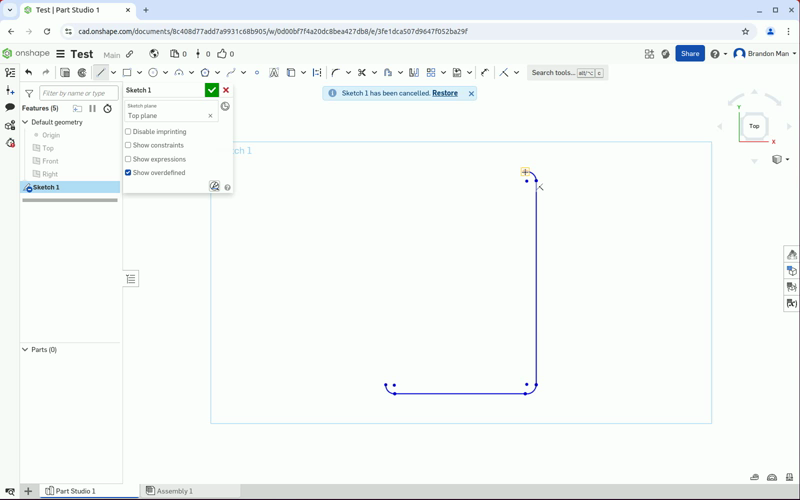
key_down(shift)
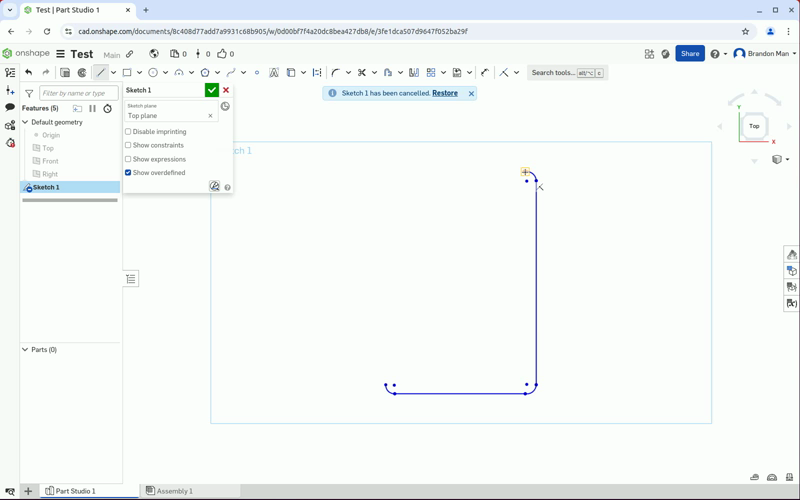
mouse_move(394, 171)
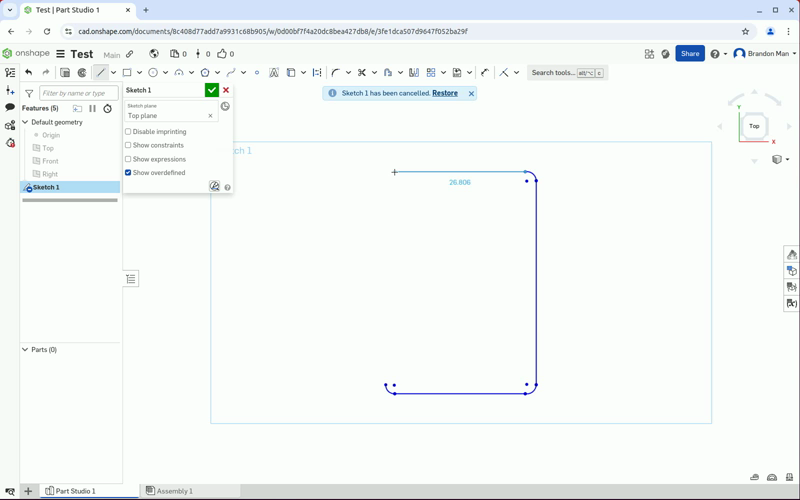
click(394, 171)
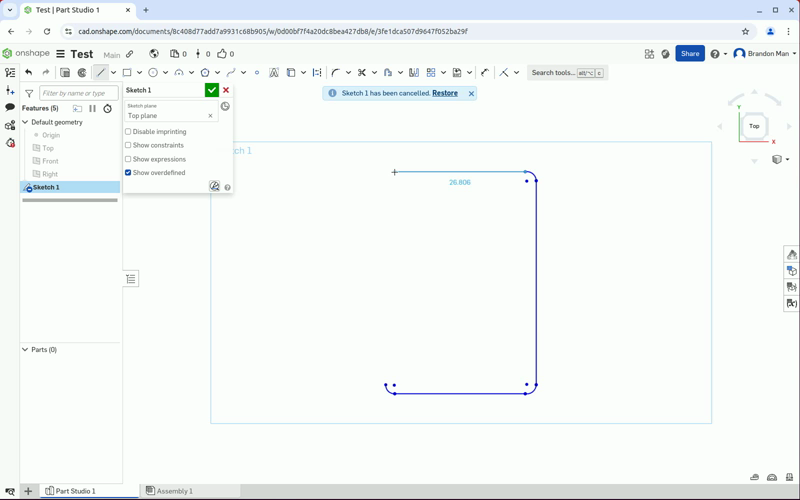
key_up(shift)
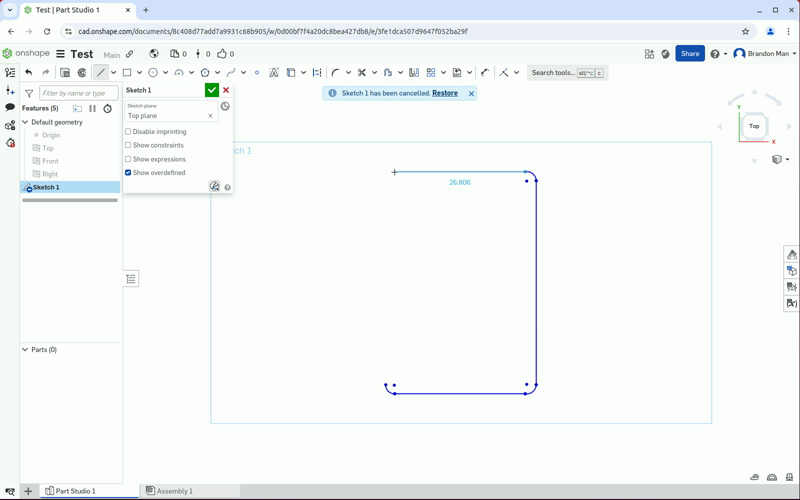
key(esc)
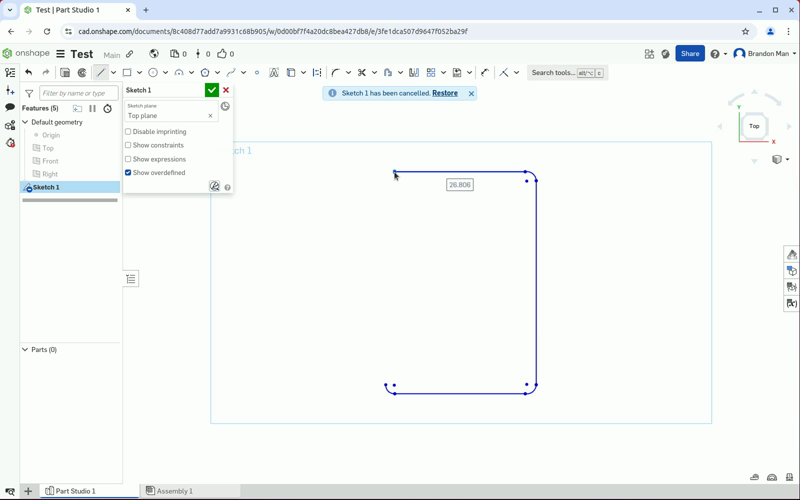
key(a)
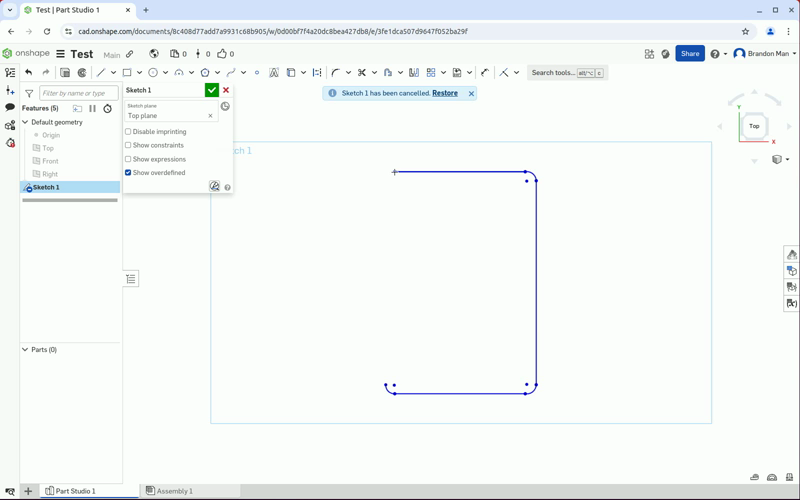
mouse_move(394, 171)
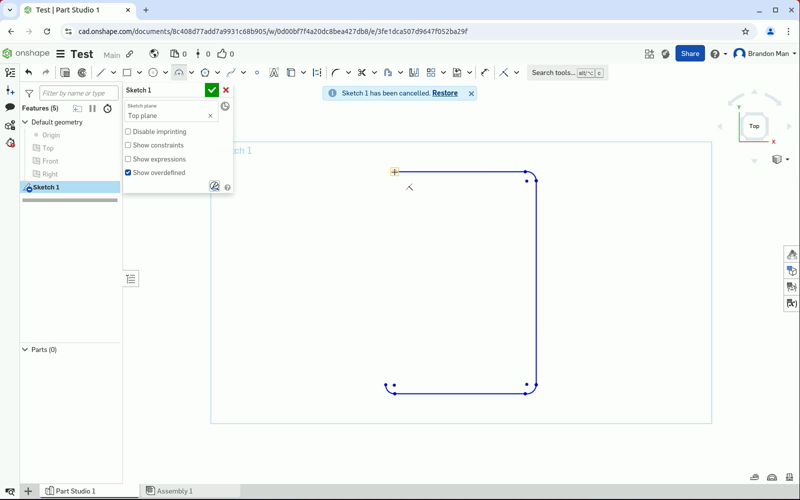
click(394, 171)
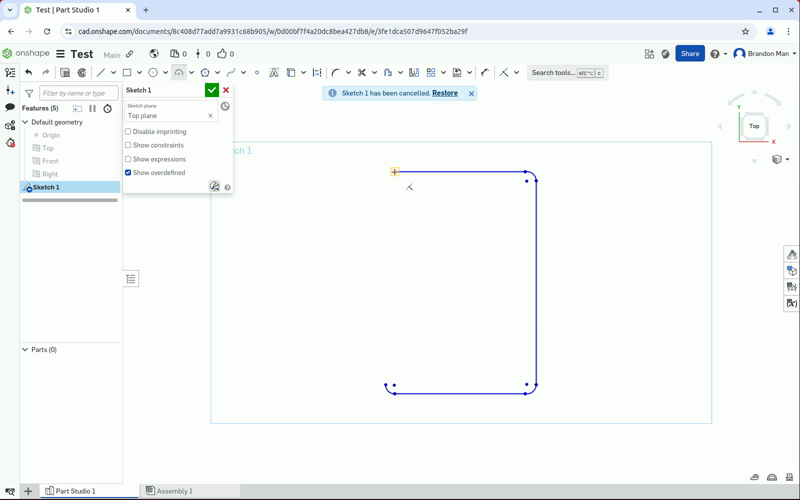
key_down(shift)
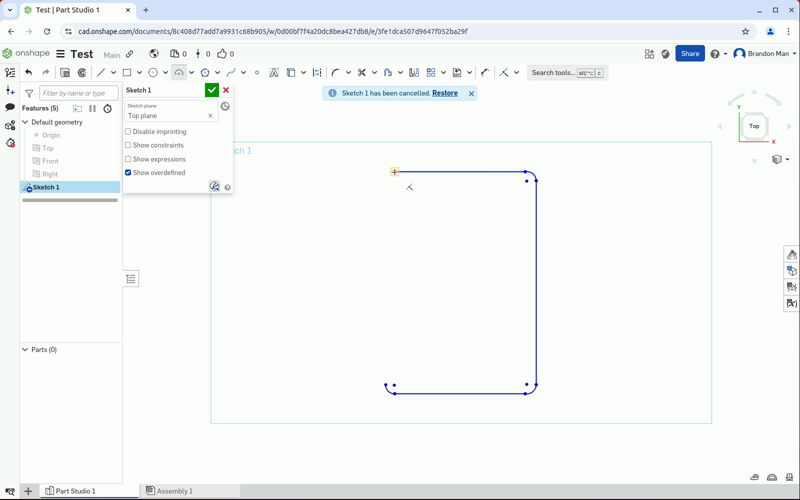
mouse_move(385, 180)
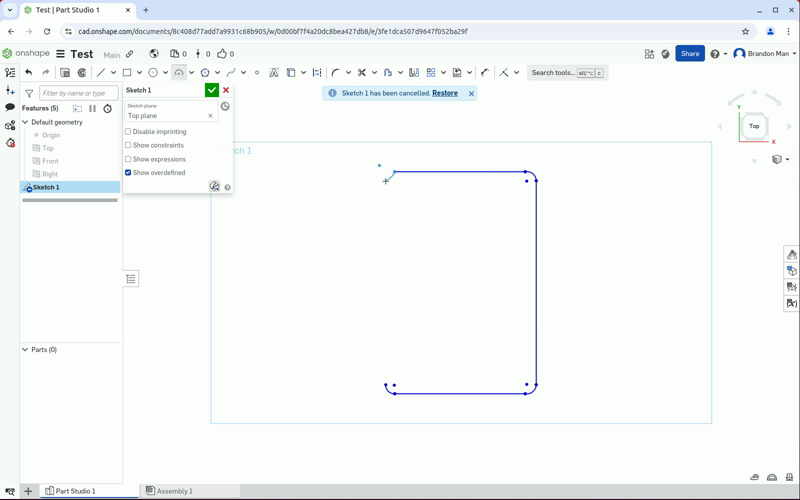
click(385, 180)
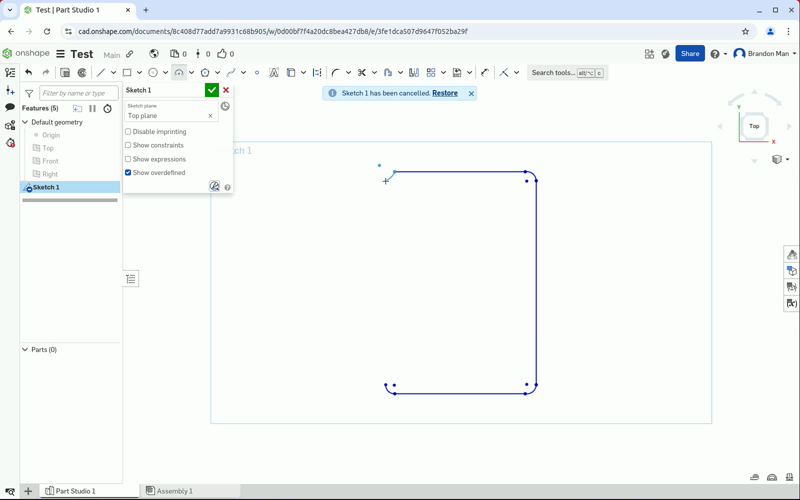
mouse_move(388, 174)
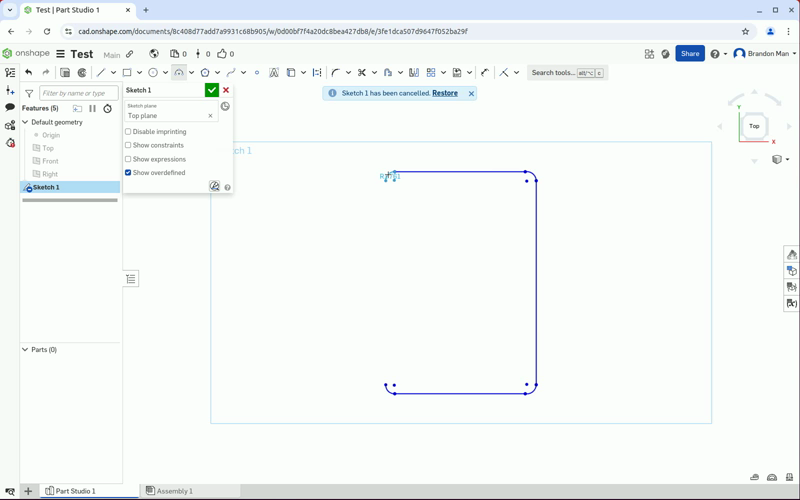
click(388, 174)
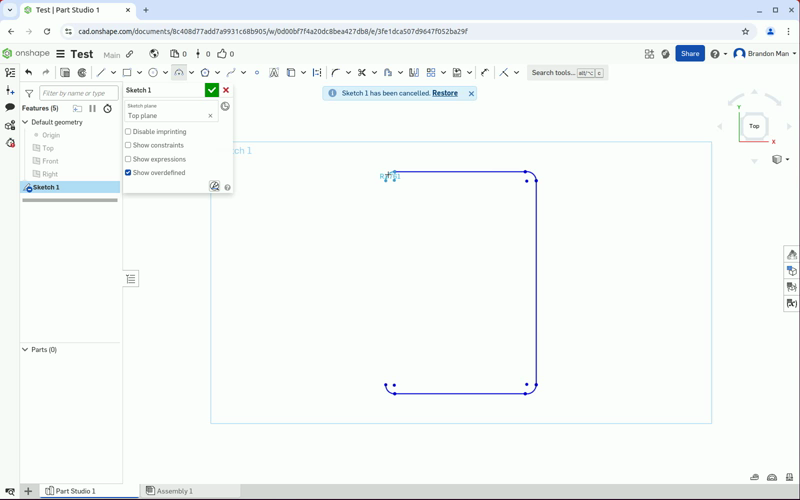
key_up(shift)
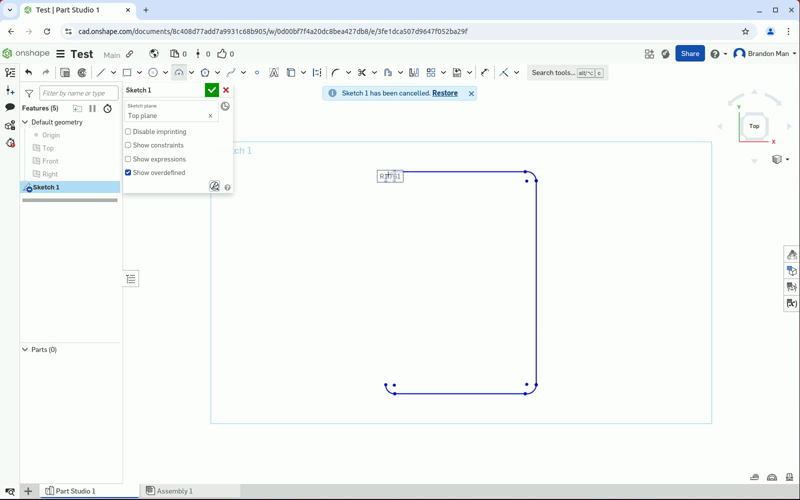
key(esc)
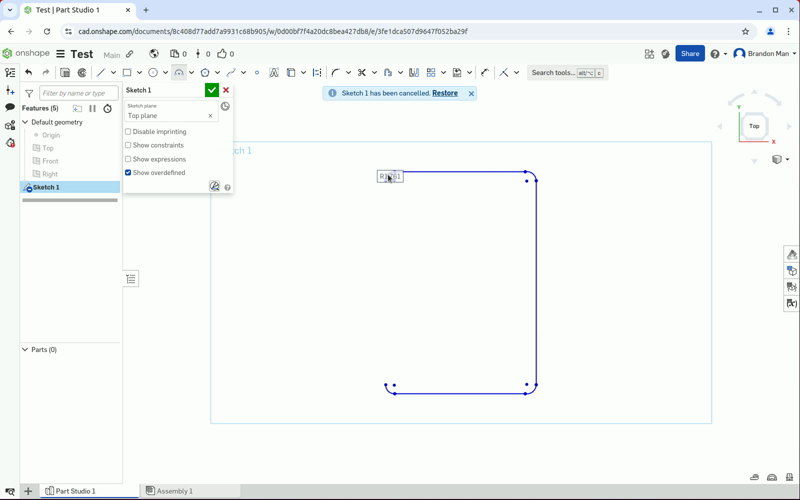
key(l)
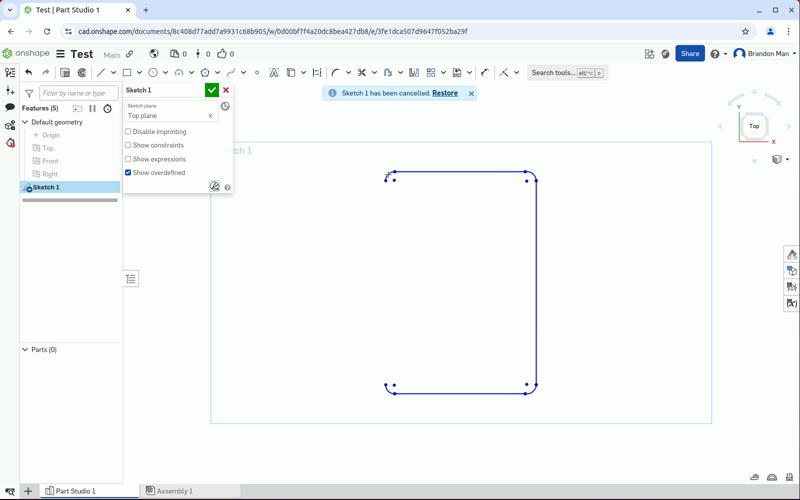
mouse_move(385, 180)
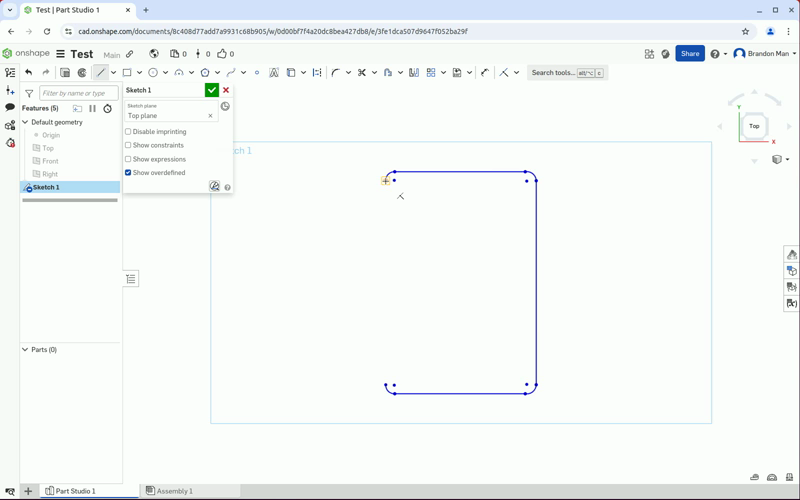
click(385, 180)
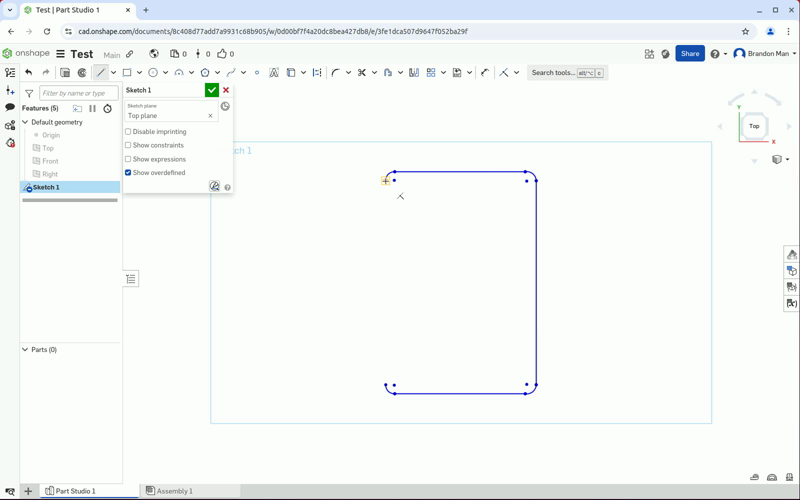
key_down(shift)
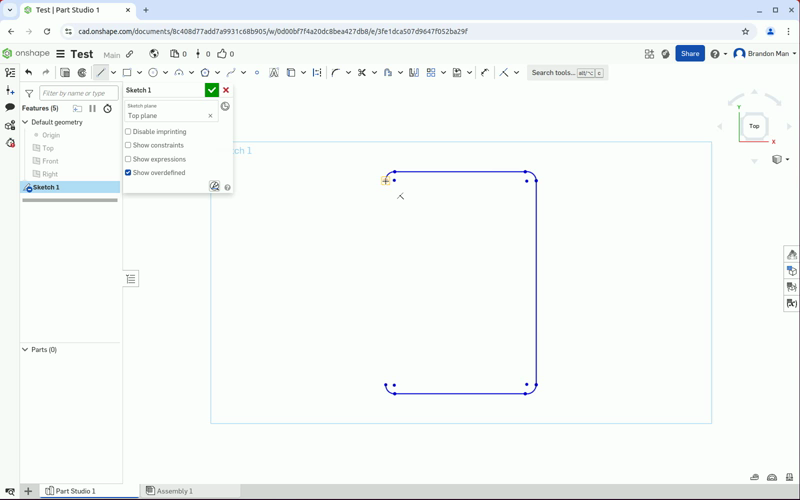
mouse_move(385, 384)
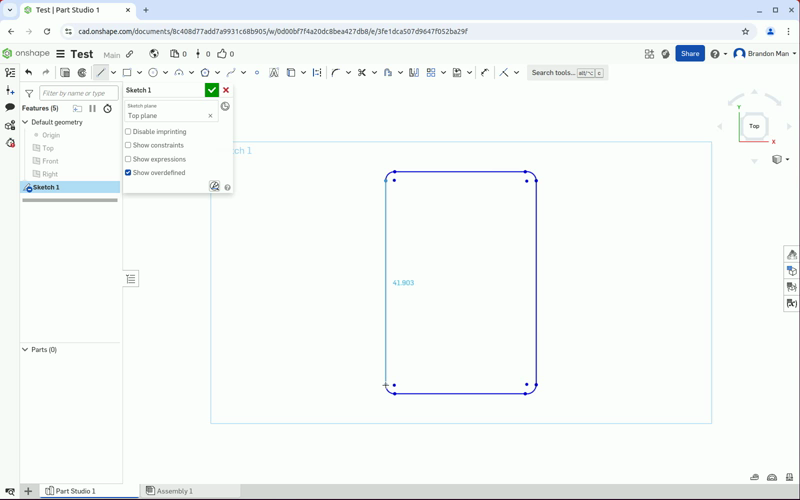
key_up(shift)
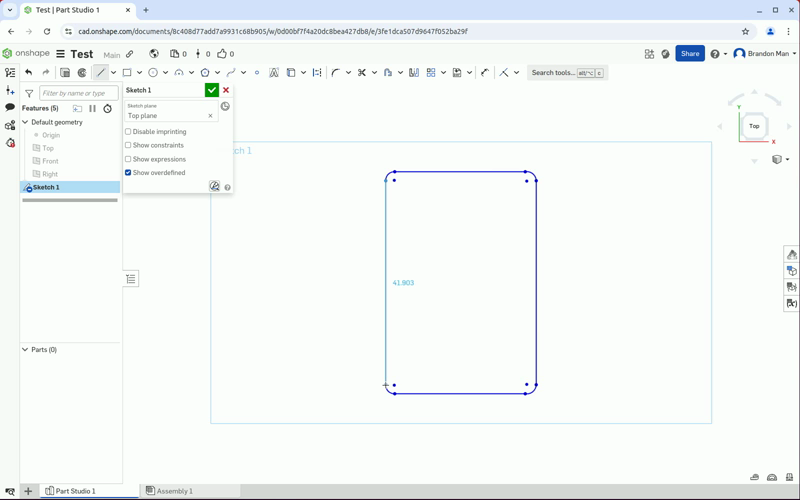
click(385, 384)
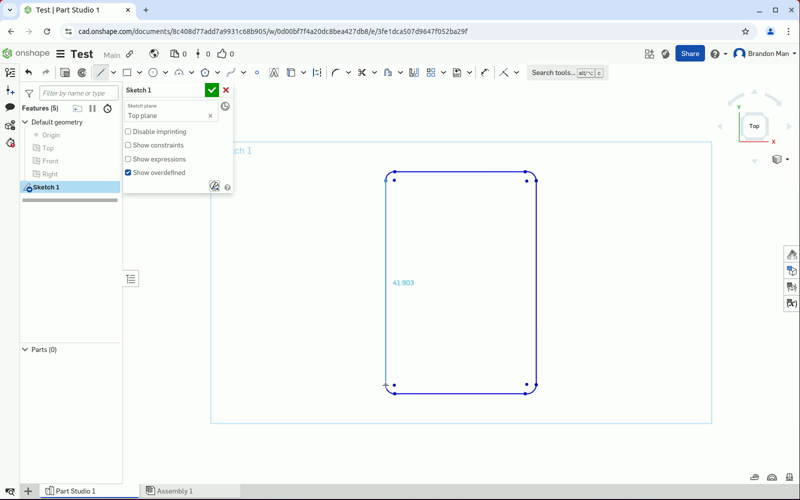
key(esc)
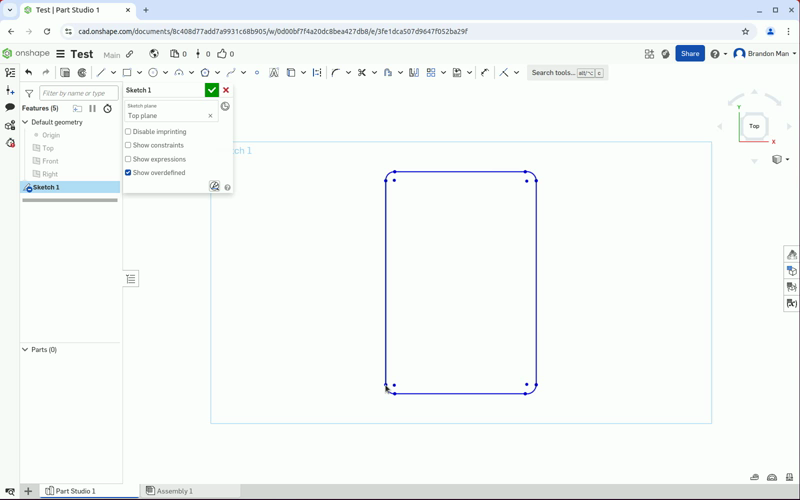
mouse_move(469, 370)
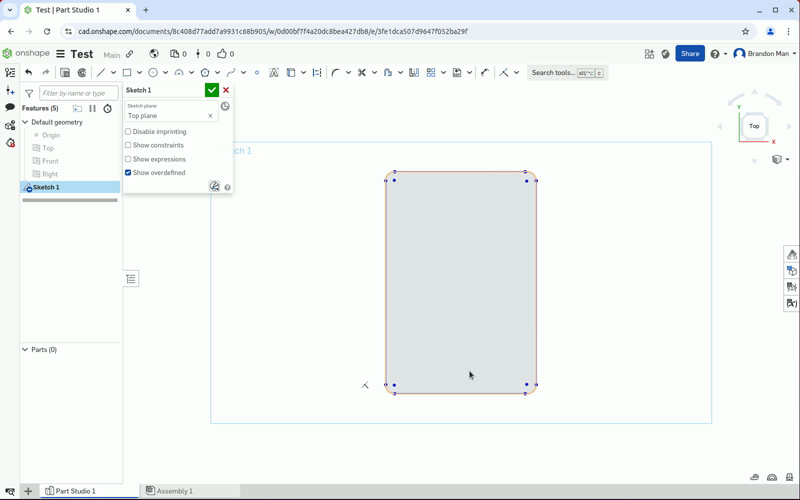
click(469, 370)
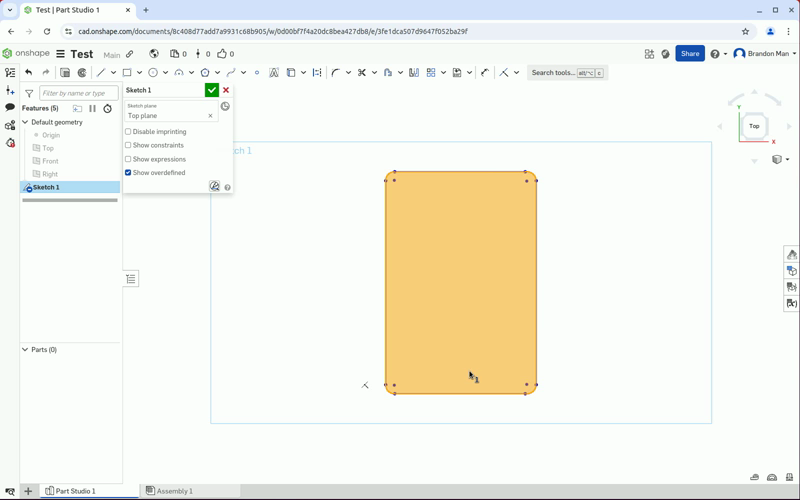
mouse_move(73, 352)
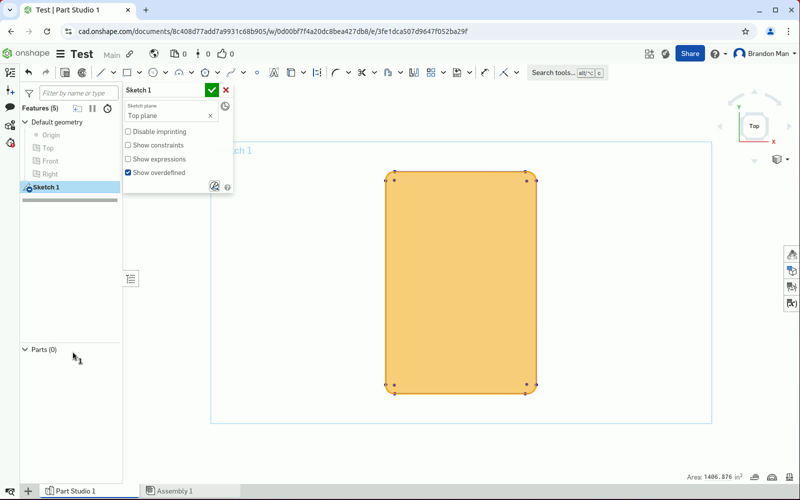
key(shift+y)
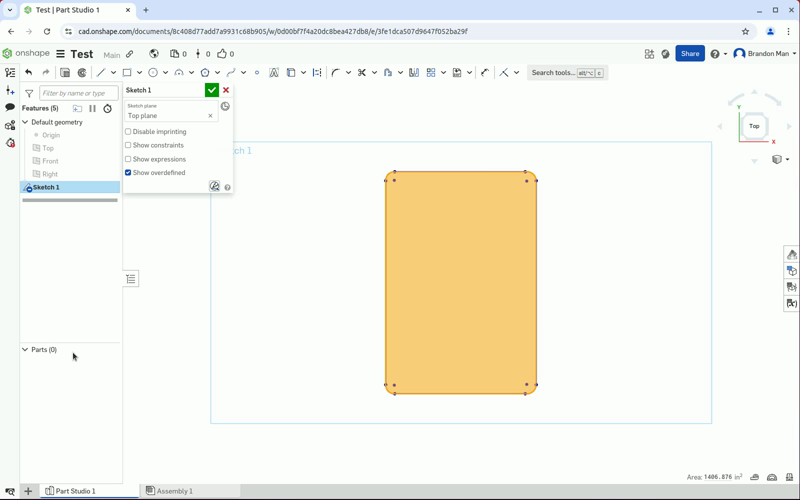
key(shift+e)
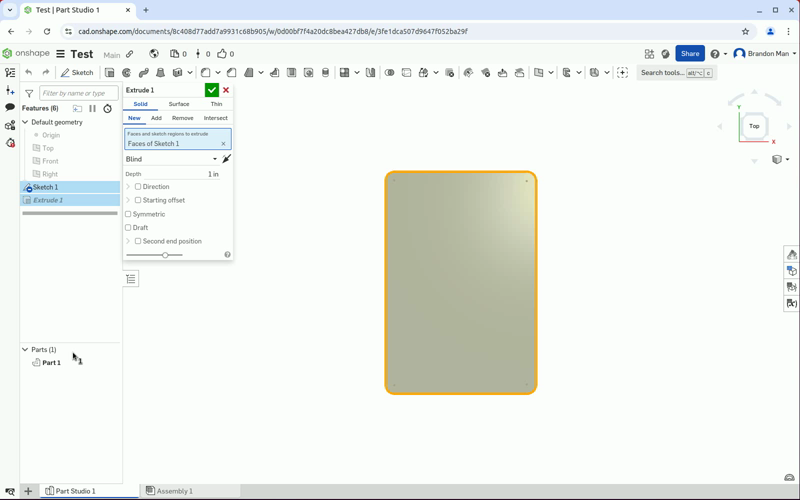
mouse_move(143, 106)
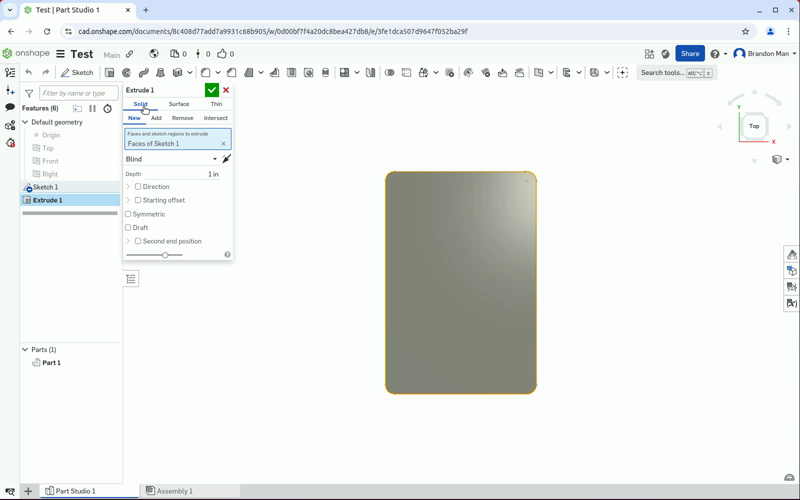
click(143, 106)
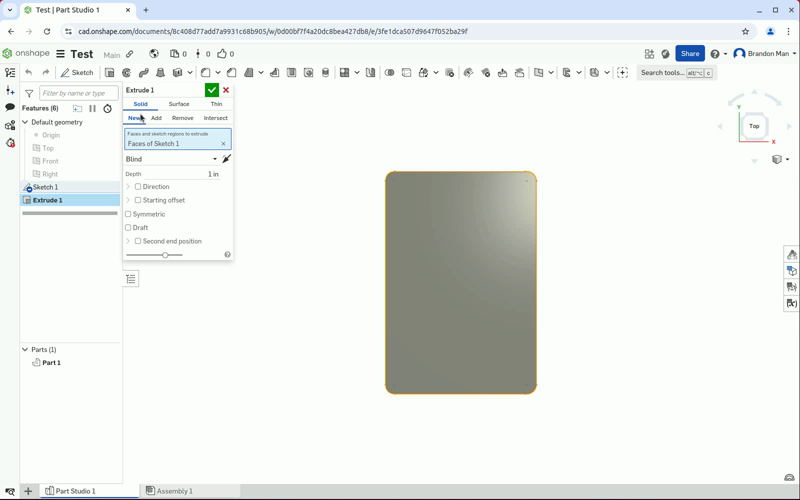
mouse_move(137, 120)
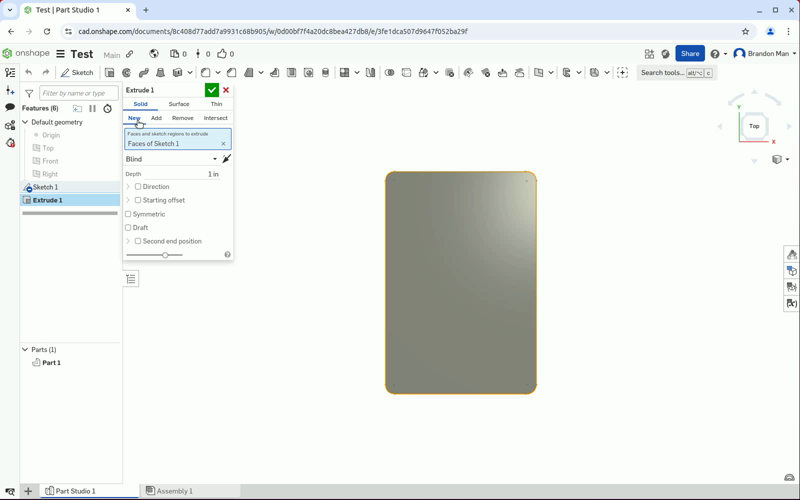
click(137, 120)
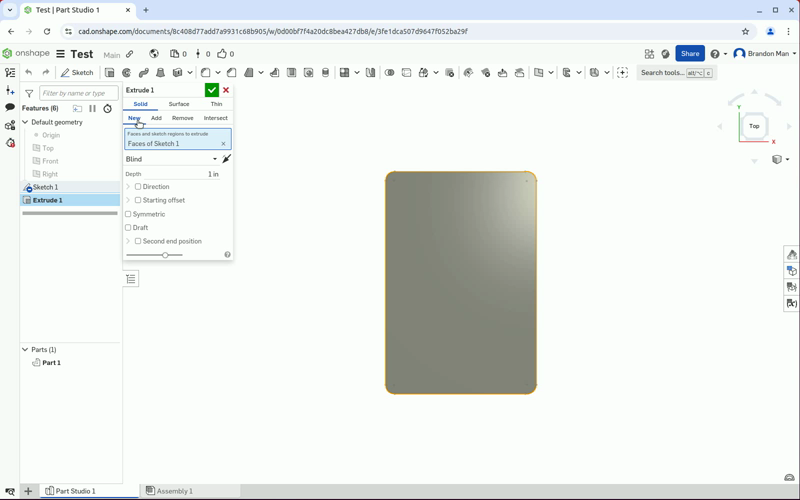
key(tab, 4)
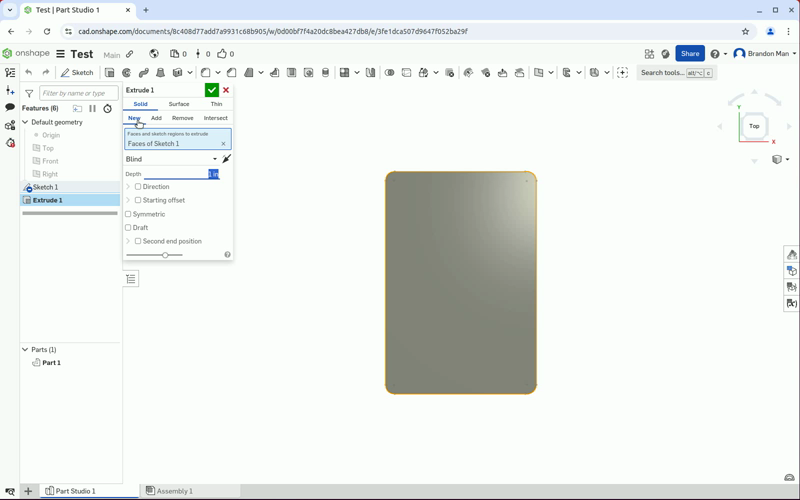
text(0.963)
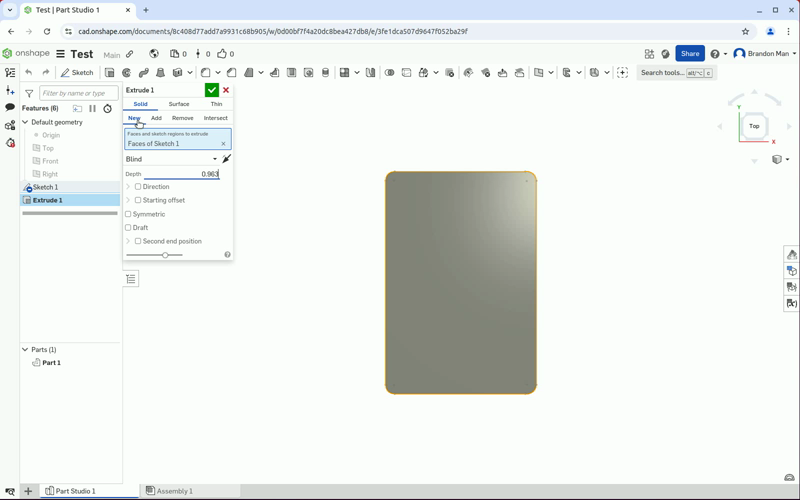
key(enter)
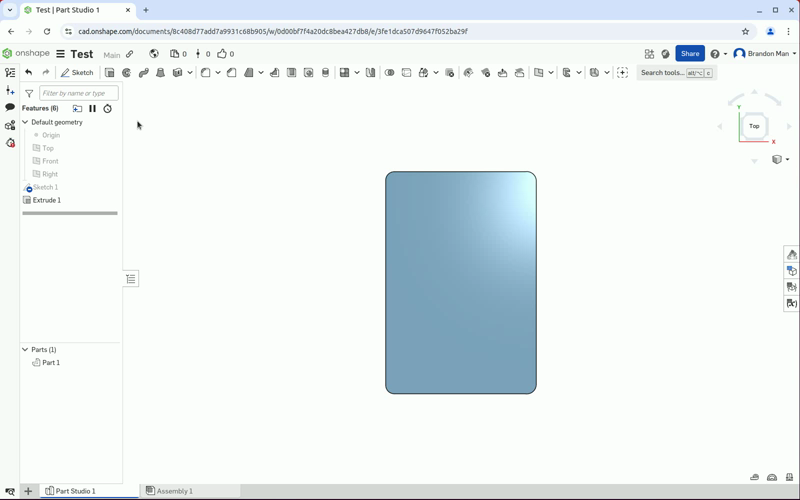
key(shift+h)
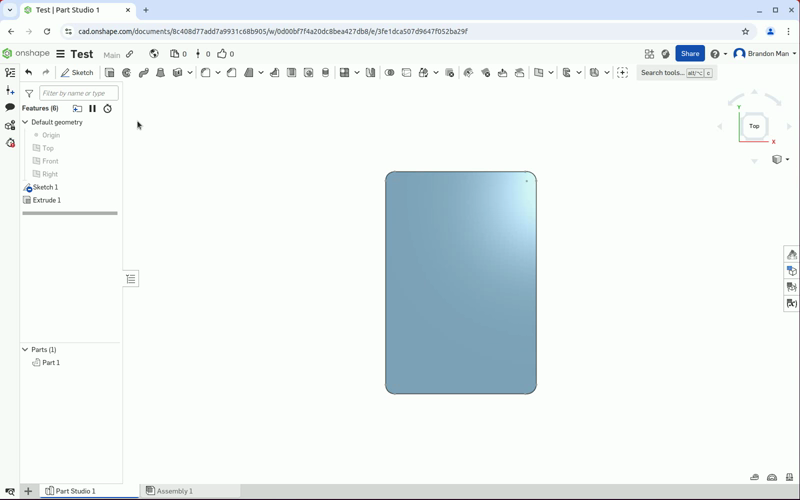
key(shift+h)
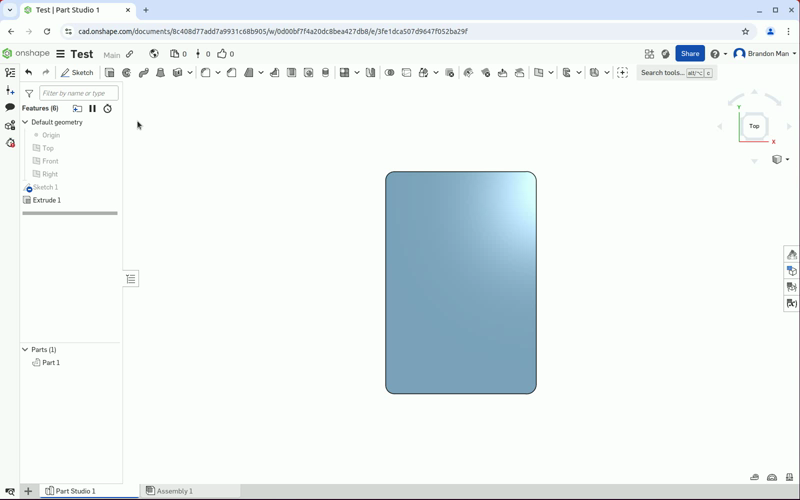
mouse_move(73, 189)
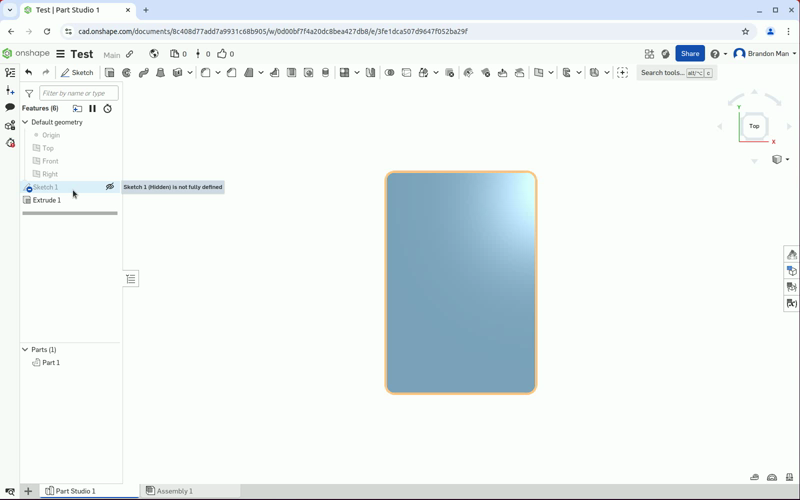
click(73, 189)
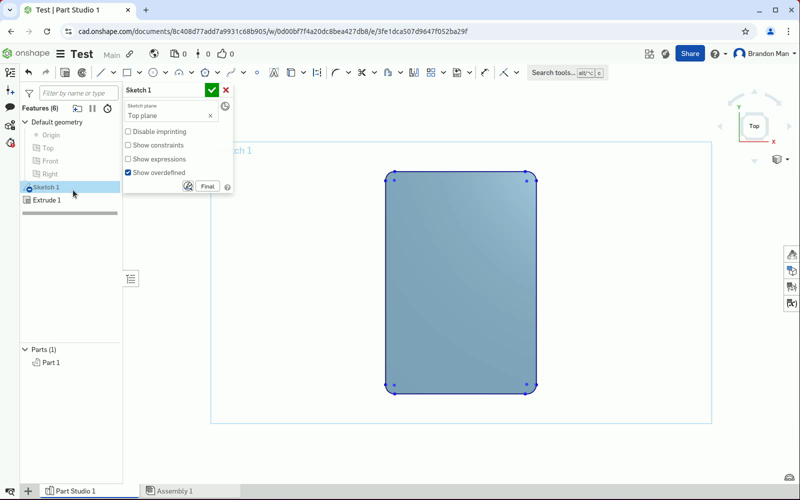
mouse_move(229, 92)
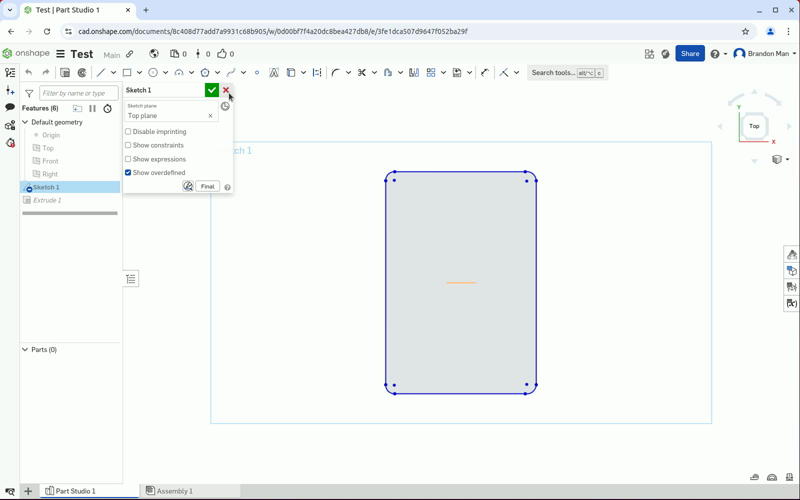
click(229, 92)
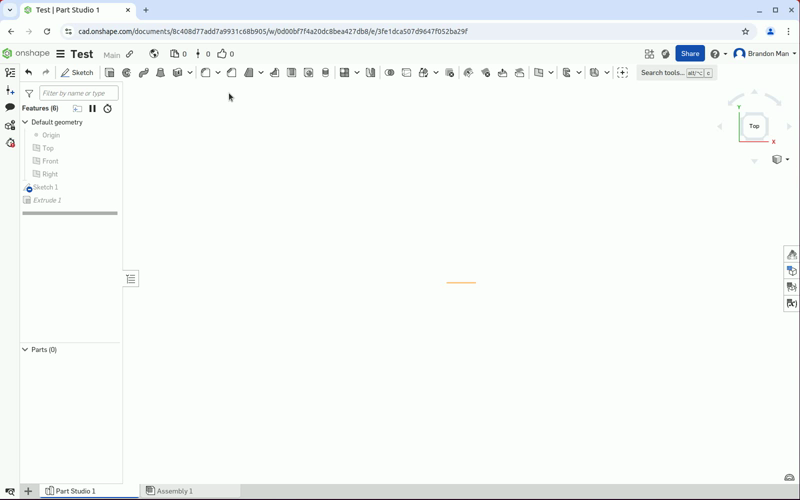
mouse_move(541, 75)
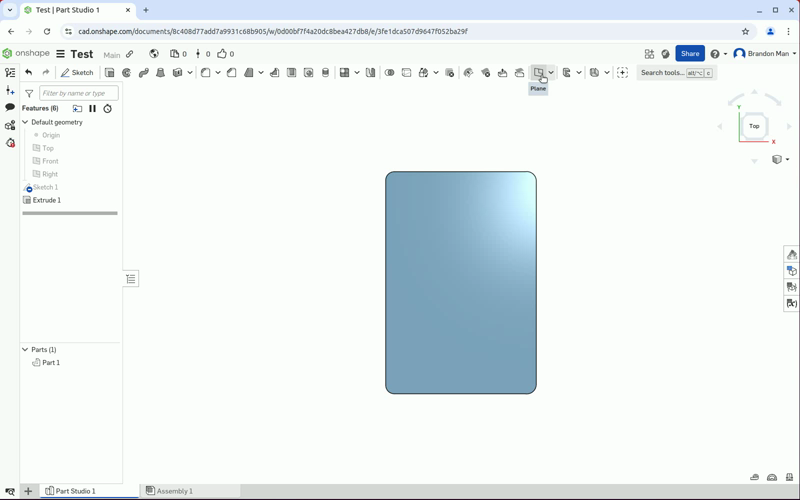
click(541, 75)
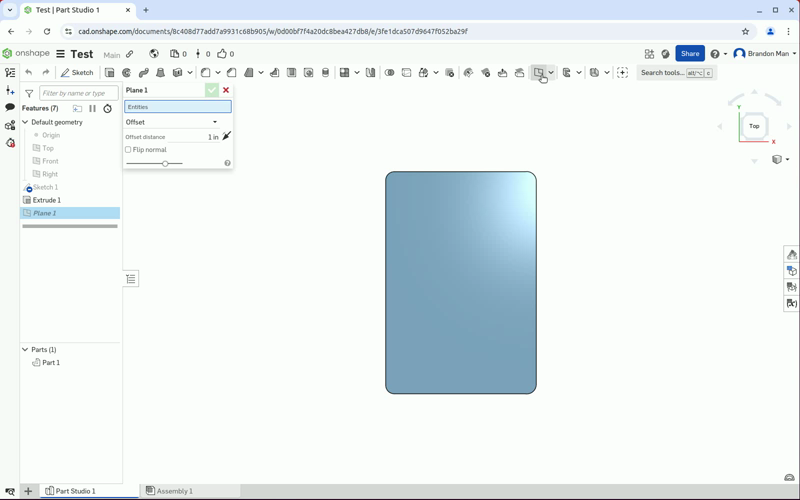
mouse_move(73, 150)
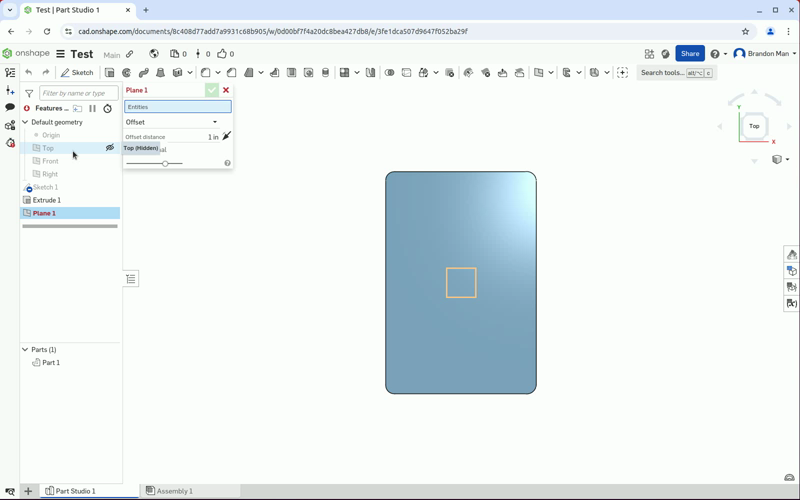
click(73, 150)
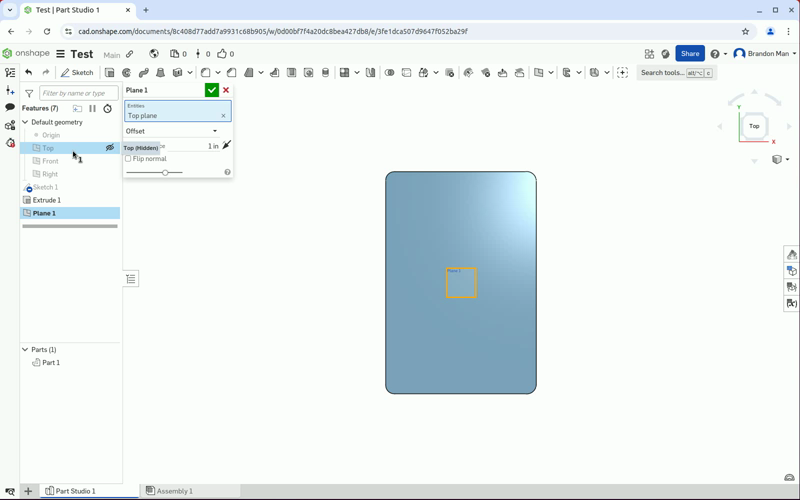
key(tab, 2)
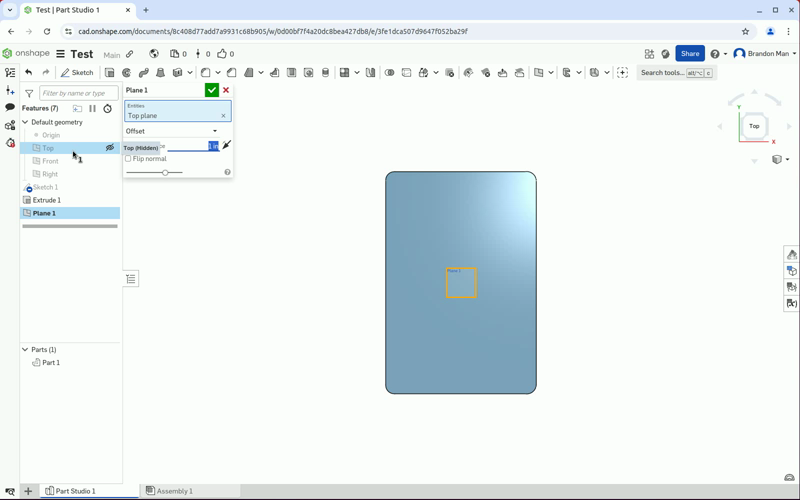
text(0.955)
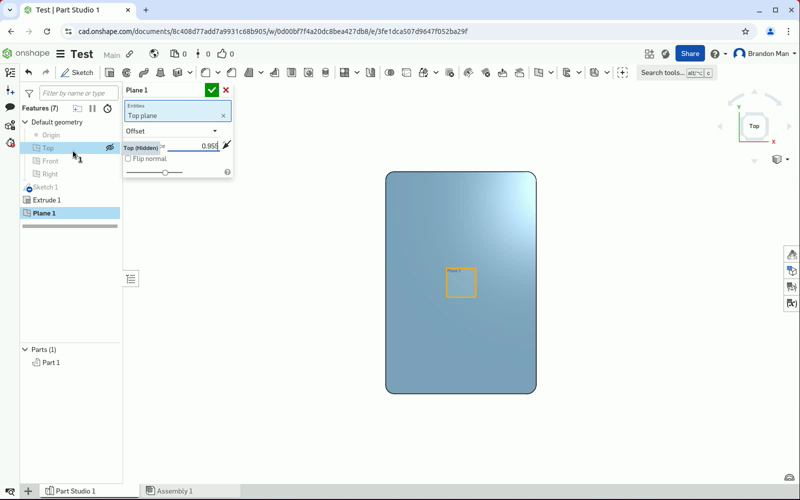
key(enter, 2)
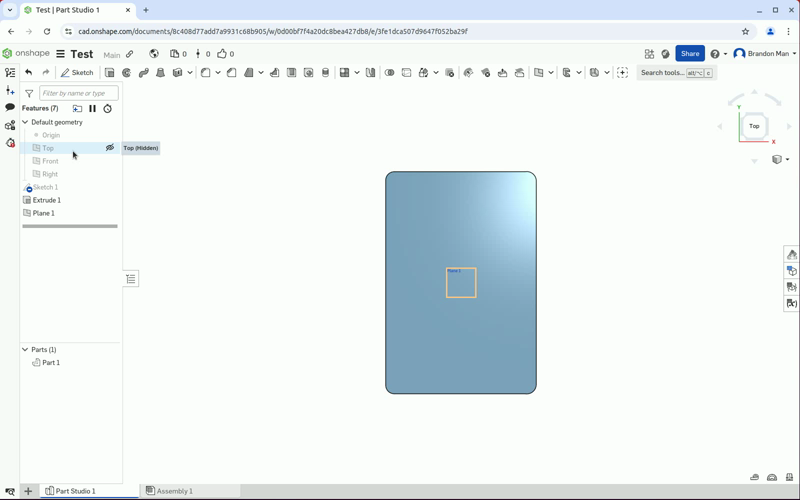
key(shift+s)
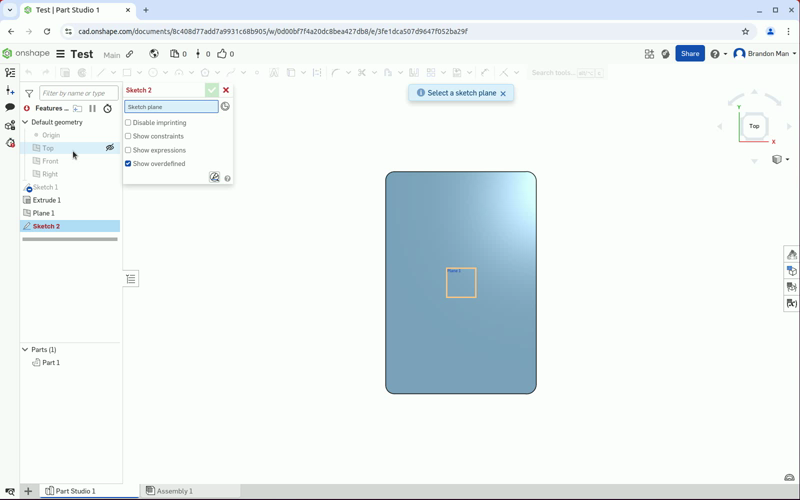
mouse_move(73, 215)
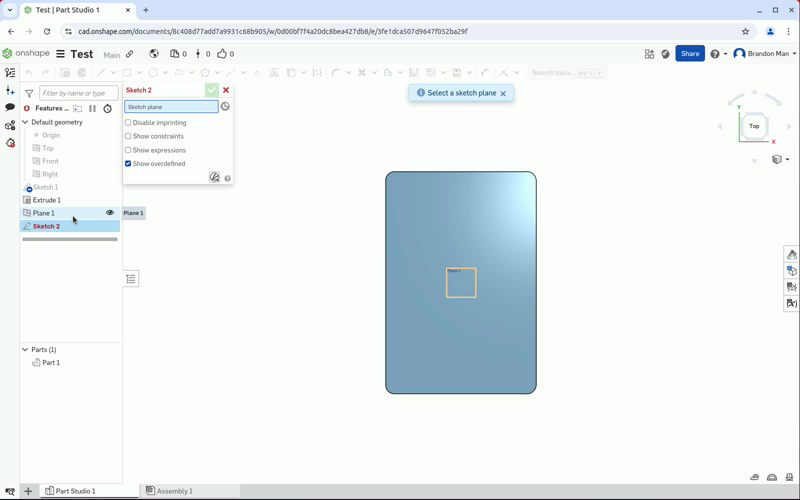
click(73, 215)
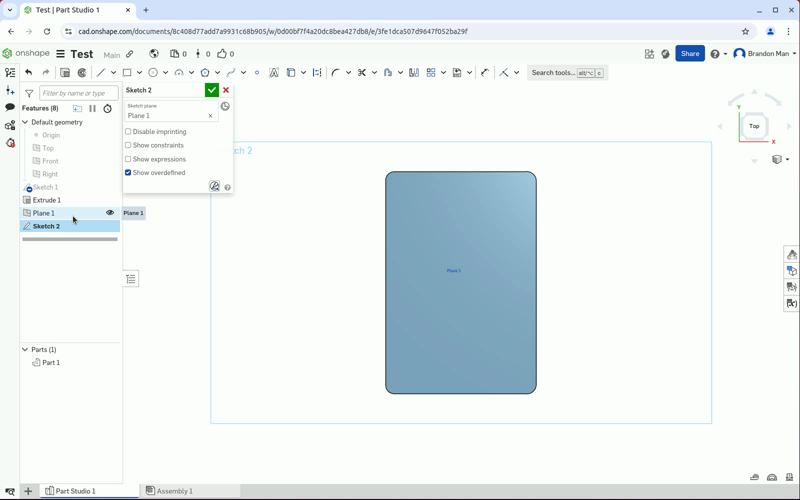
mouse_move(73, 352)
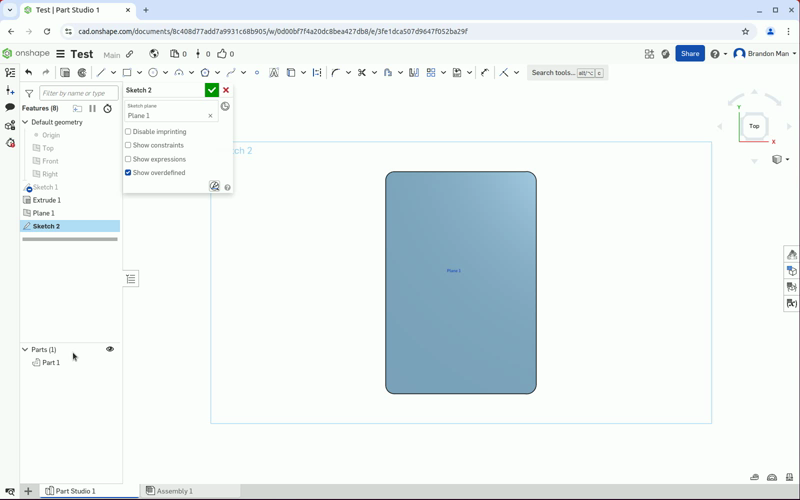
key(y)
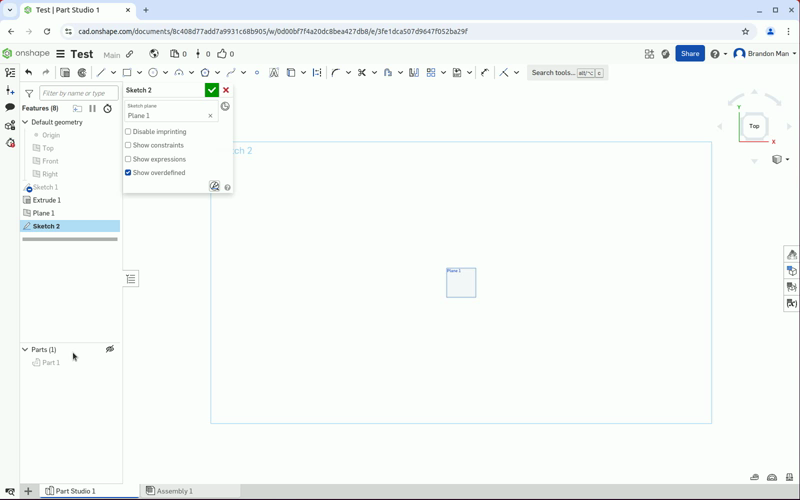
key(a)
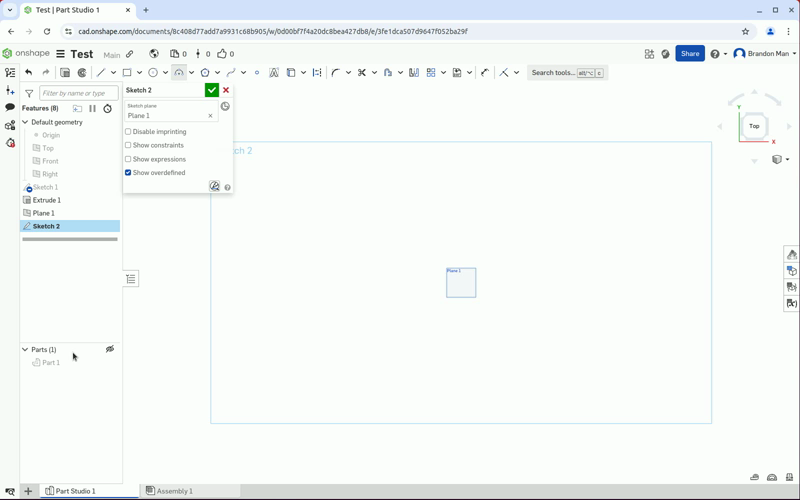
key_down(shift)
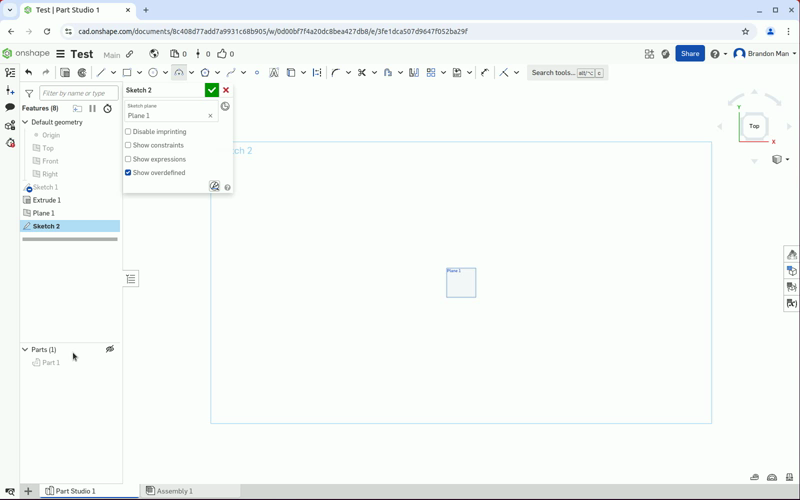
mouse_move(407, 363)
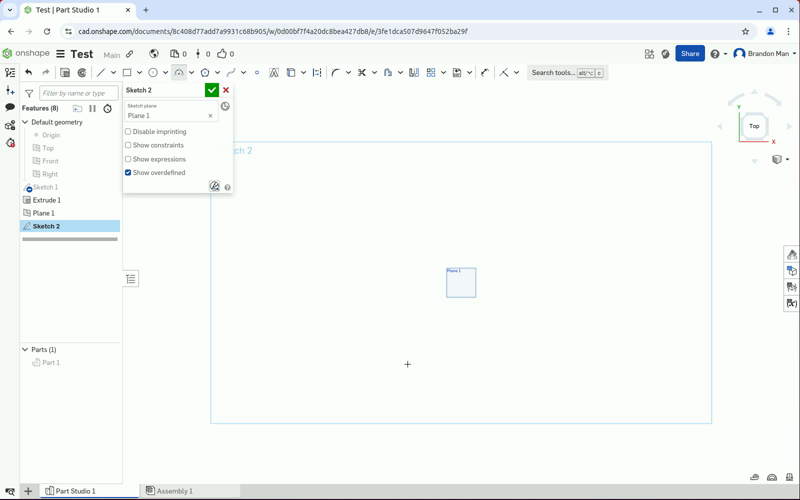
click(407, 363)
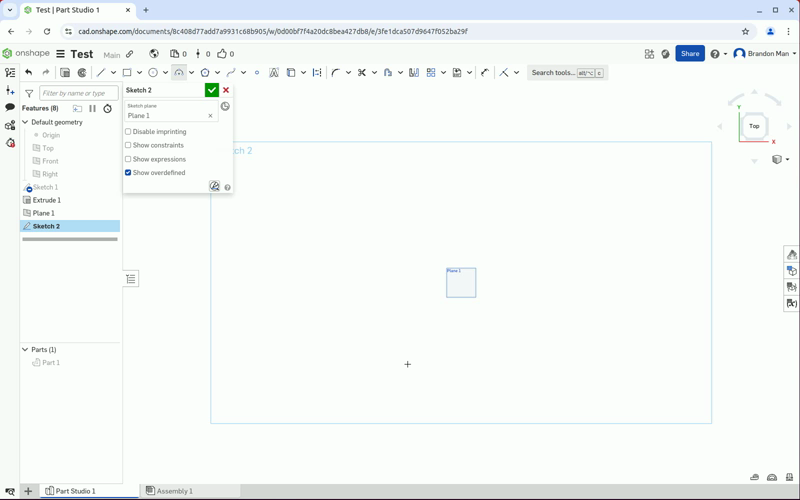
key_up(shift)
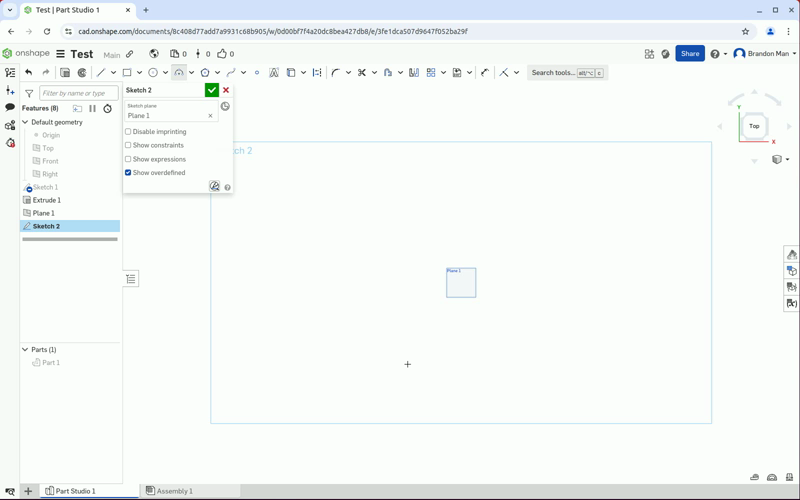
key_down(shift)
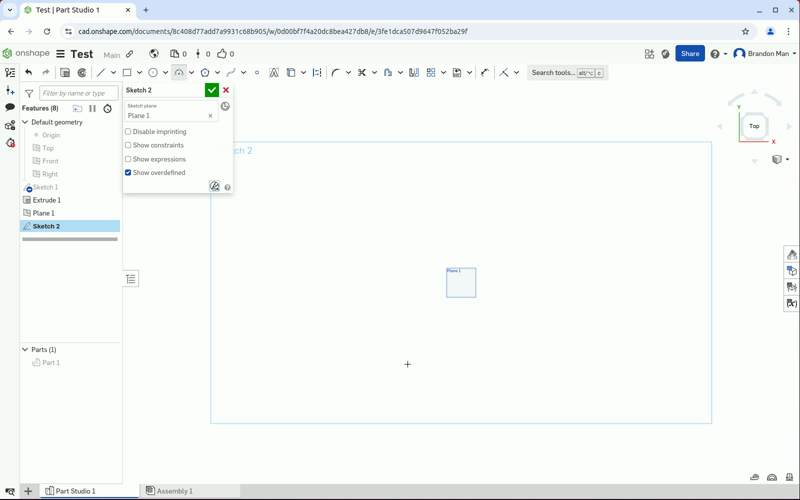
mouse_move(418, 374)
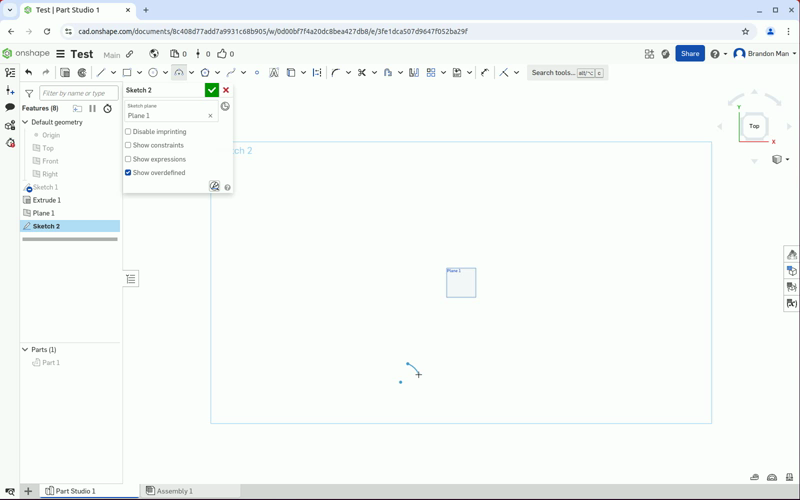
click(418, 374)
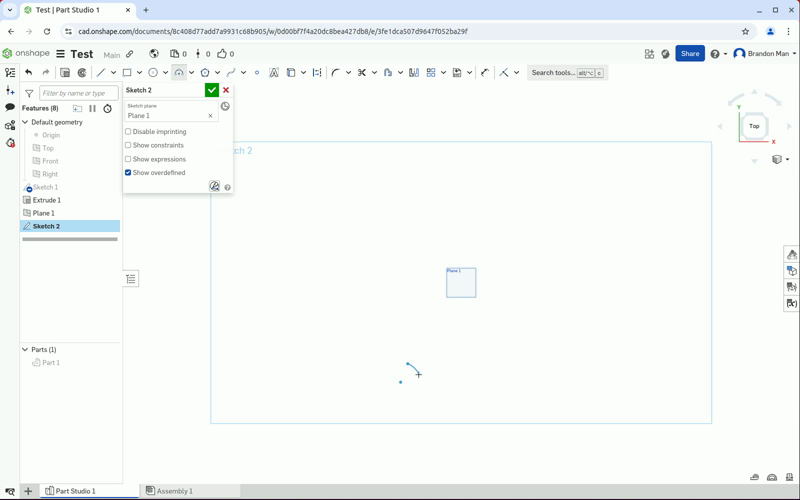
mouse_move(411, 371)
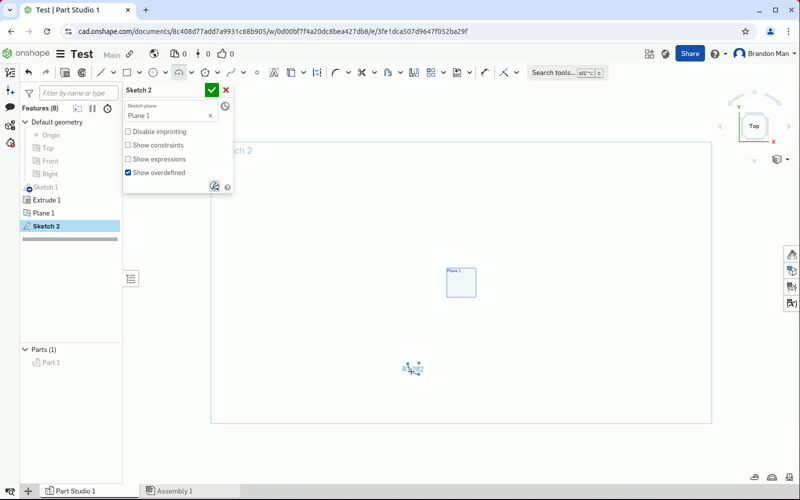
click(411, 371)
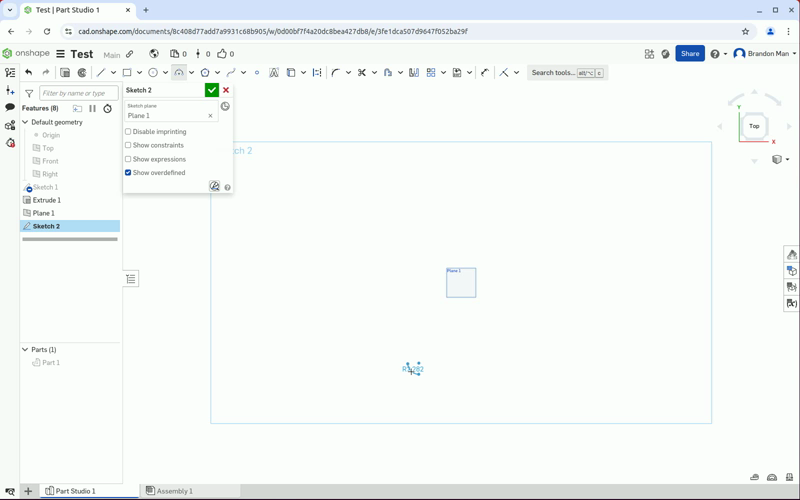
key_up(shift)
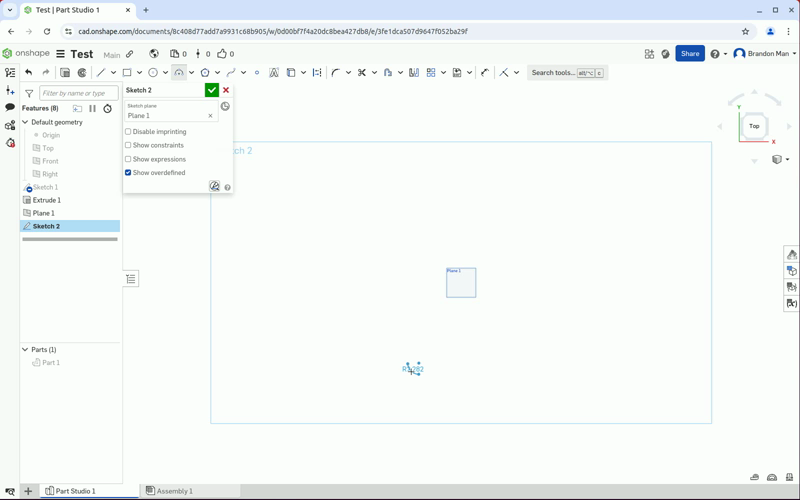
key(esc)
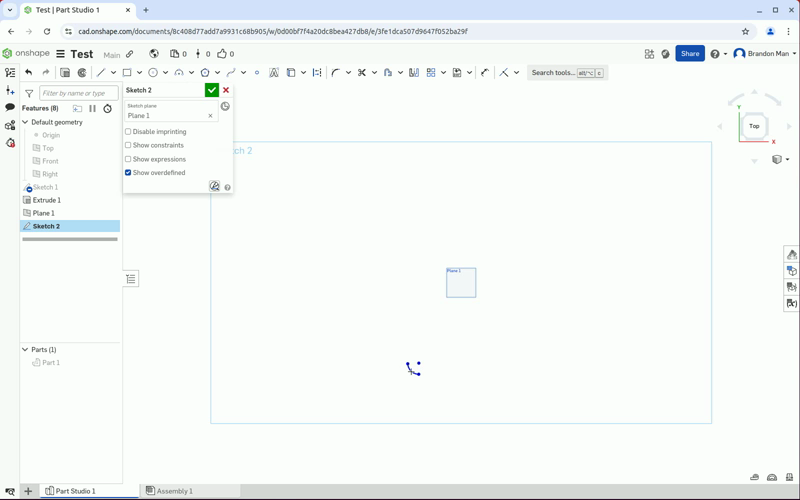
key(l)
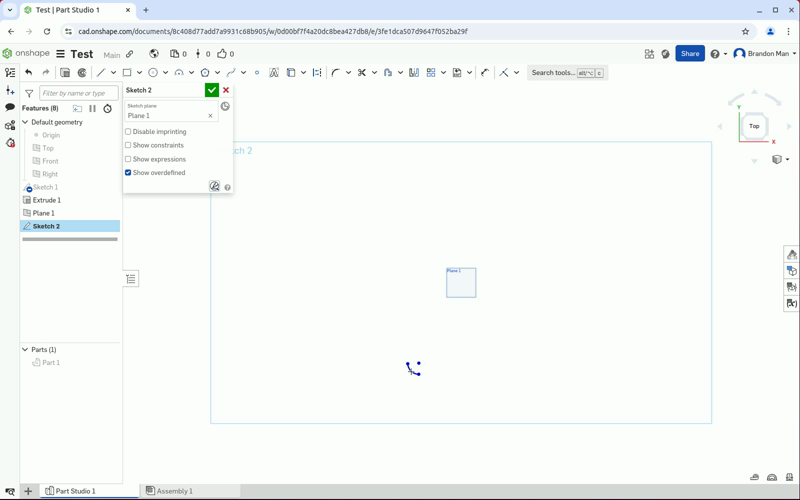
mouse_move(418, 374)
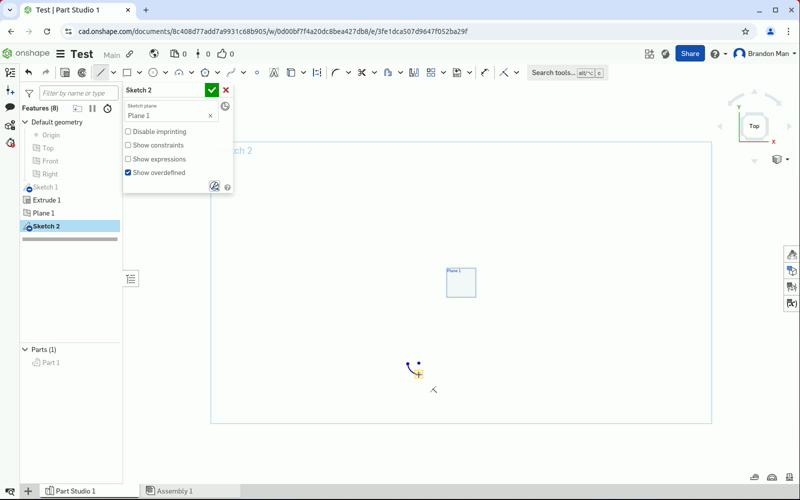
click(418, 374)
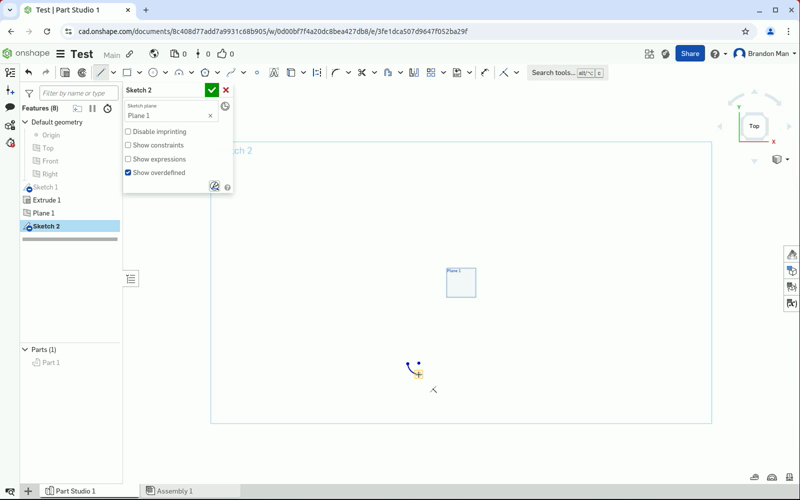
key_down(shift)
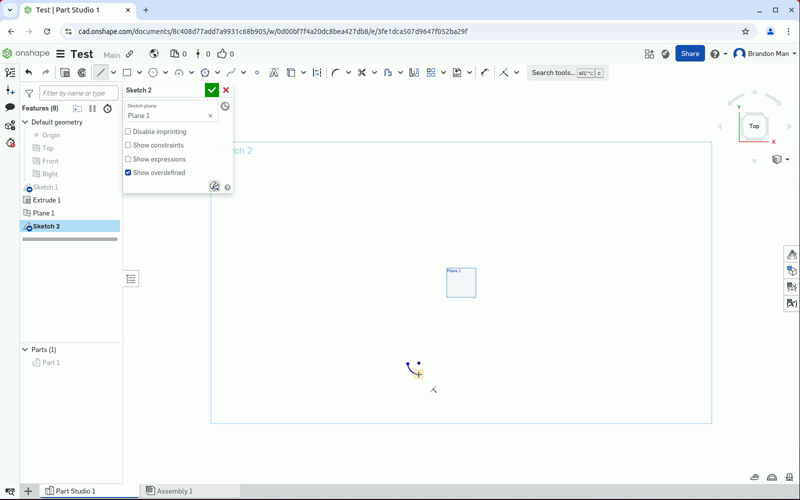
mouse_move(504, 374)
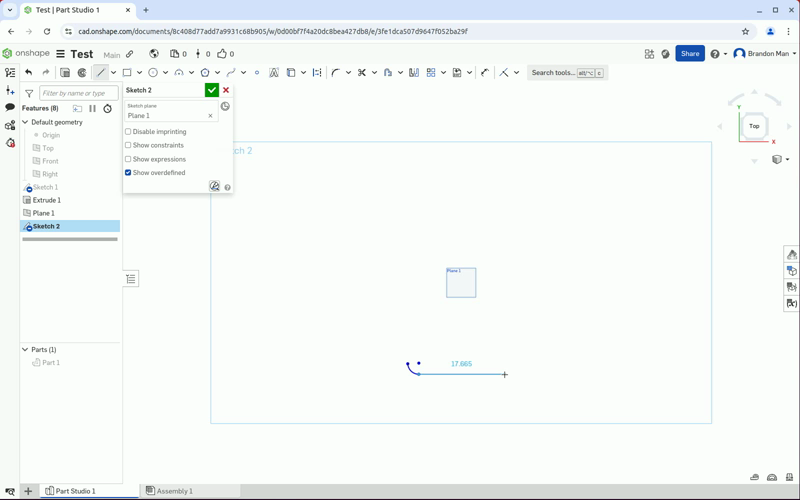
click(504, 374)
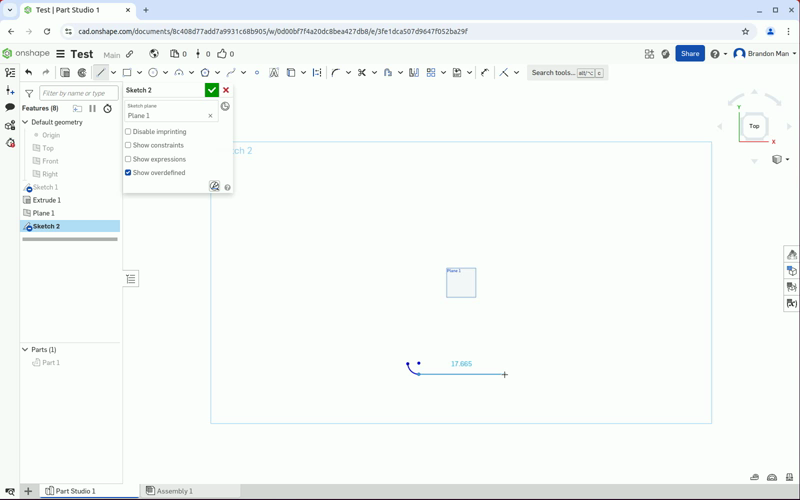
key_up(shift)
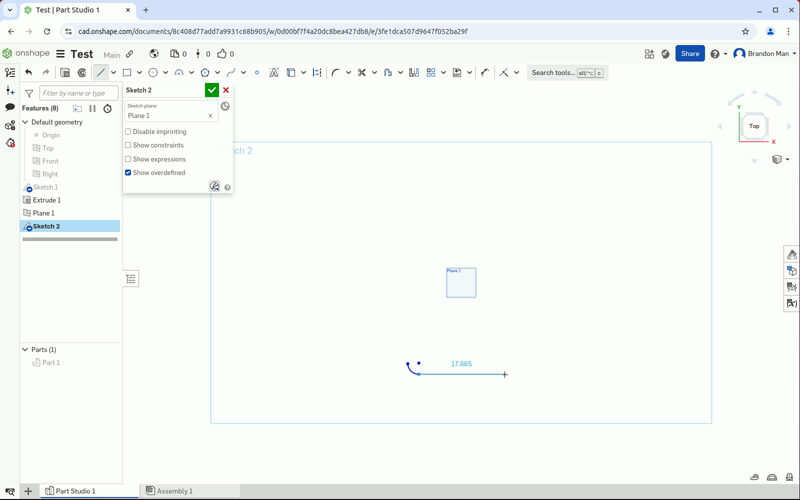
key(esc)
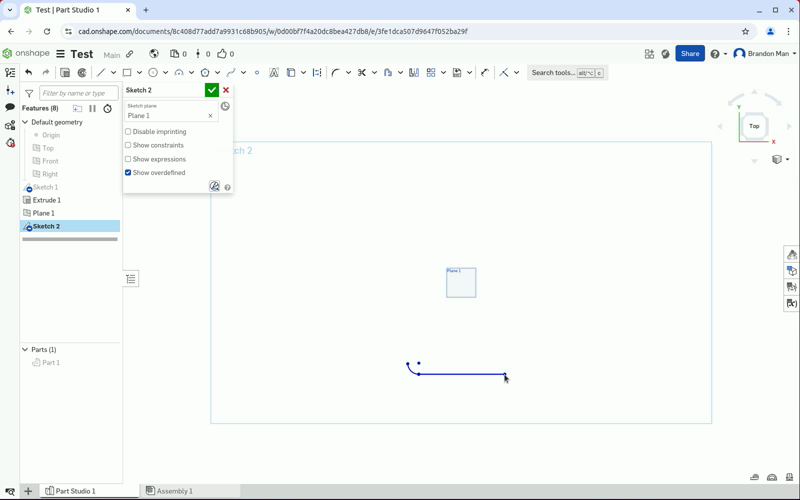
key(a)
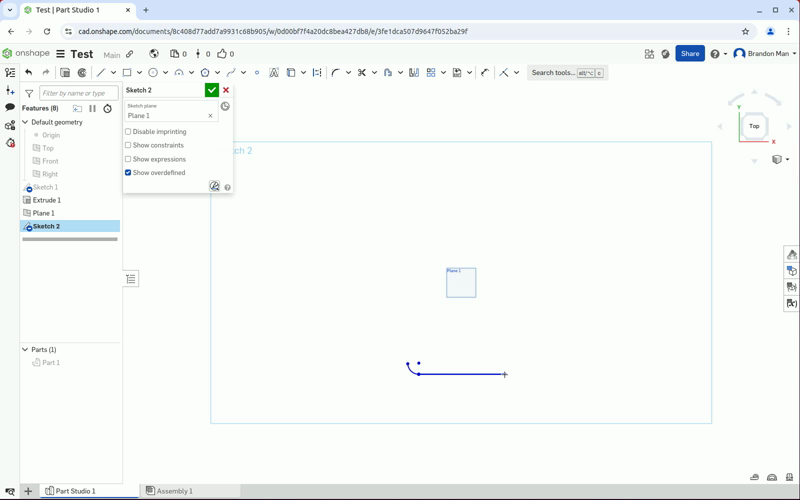
mouse_move(504, 374)
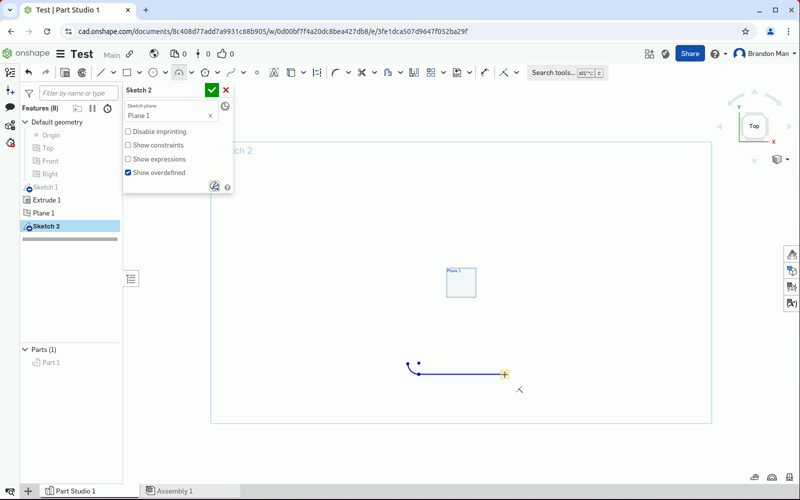
click(504, 374)
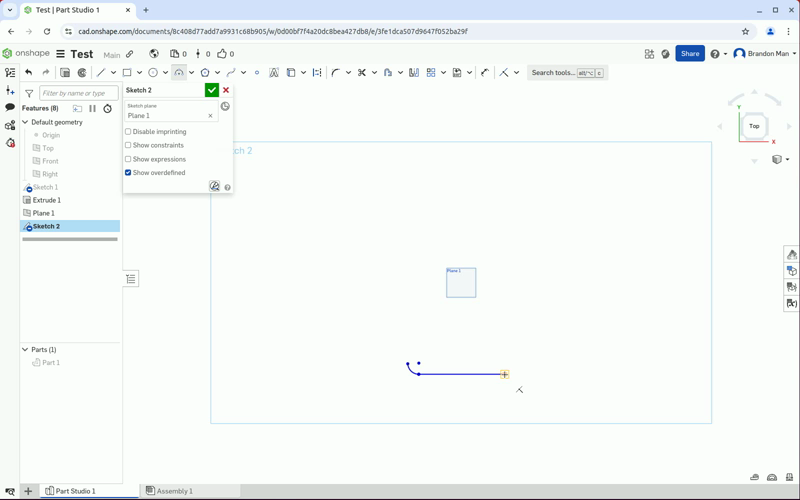
key_down(shift)
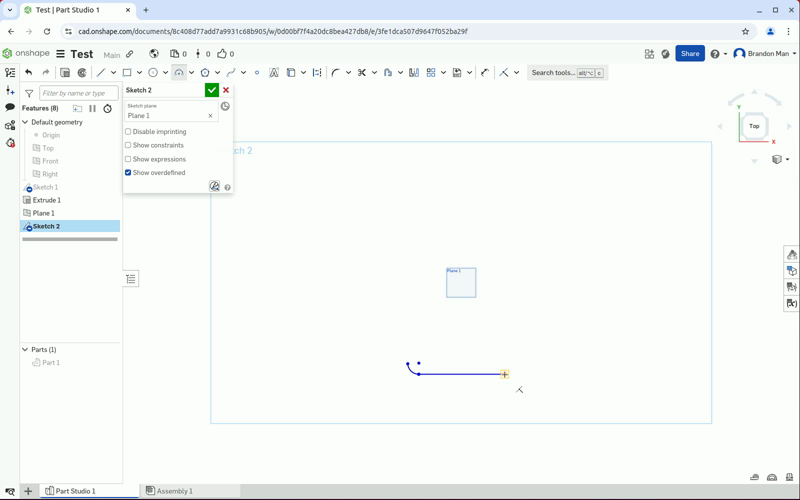
mouse_move(513, 363)
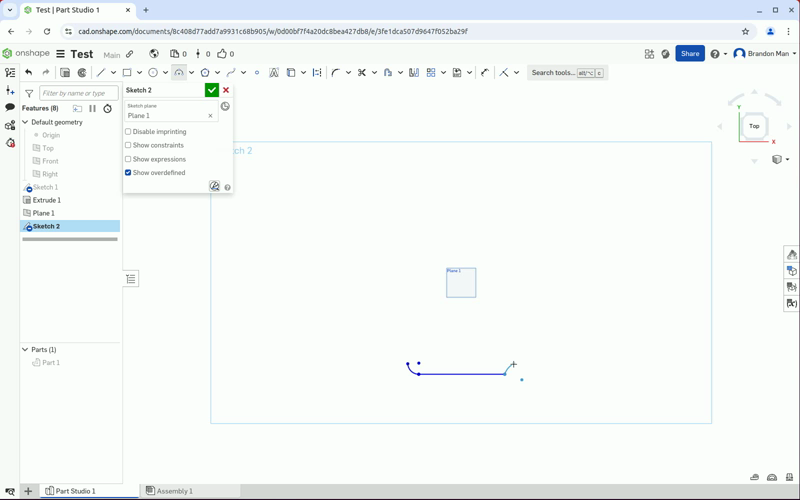
click(513, 363)
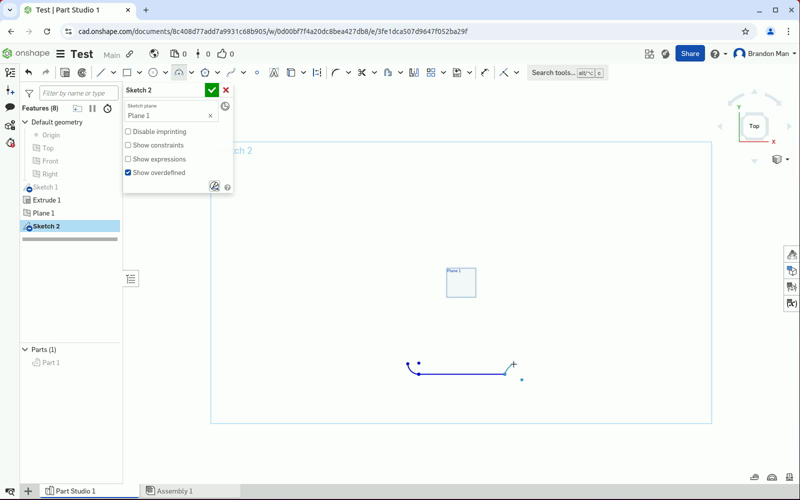
mouse_move(511, 371)
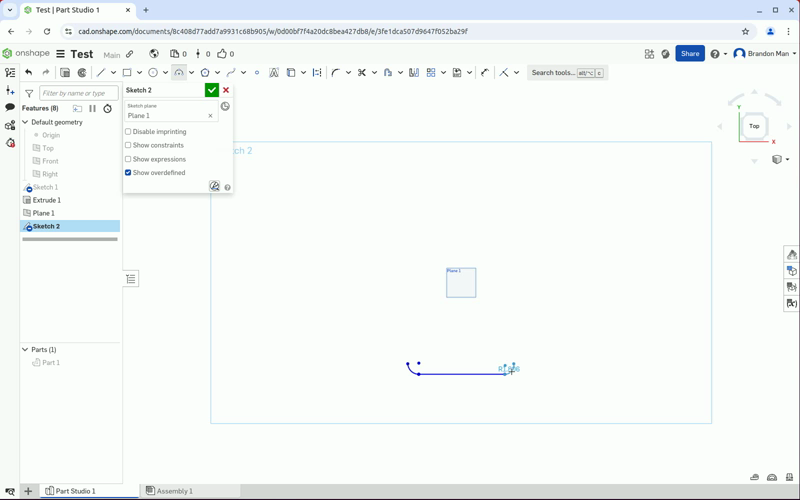
click(511, 371)
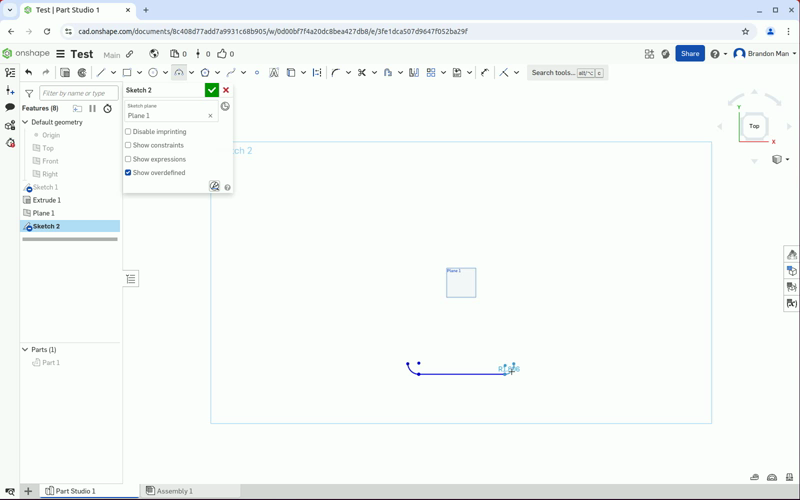
key_up(shift)
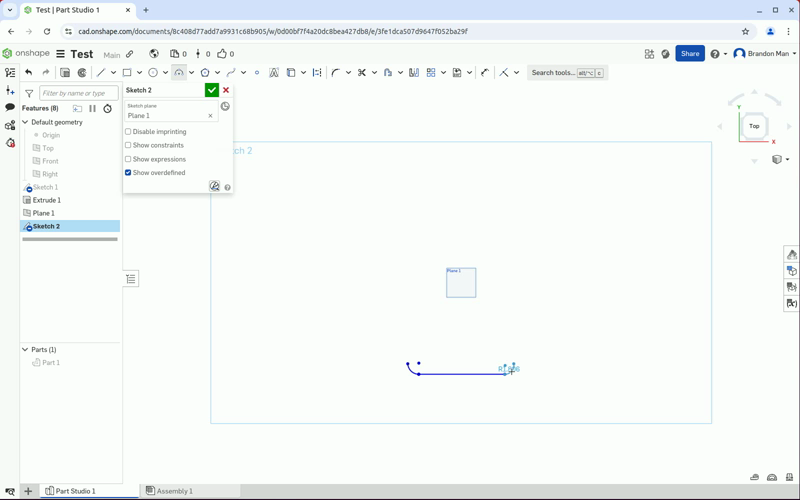
key(esc)
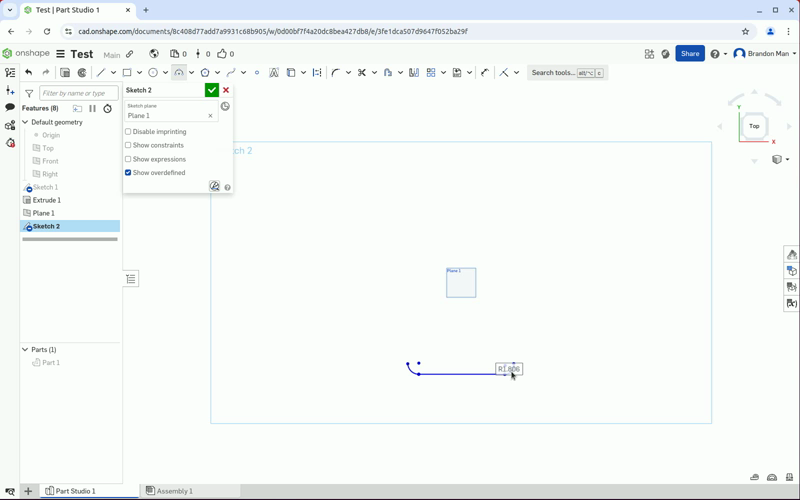
key(l)
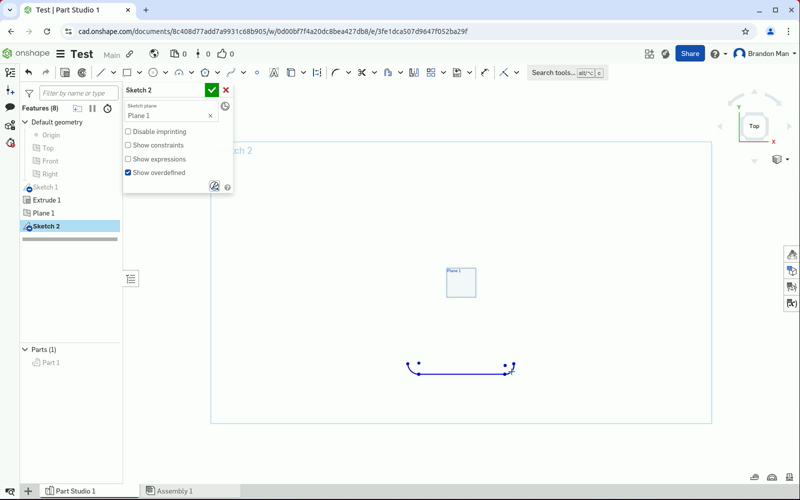
mouse_move(513, 363)
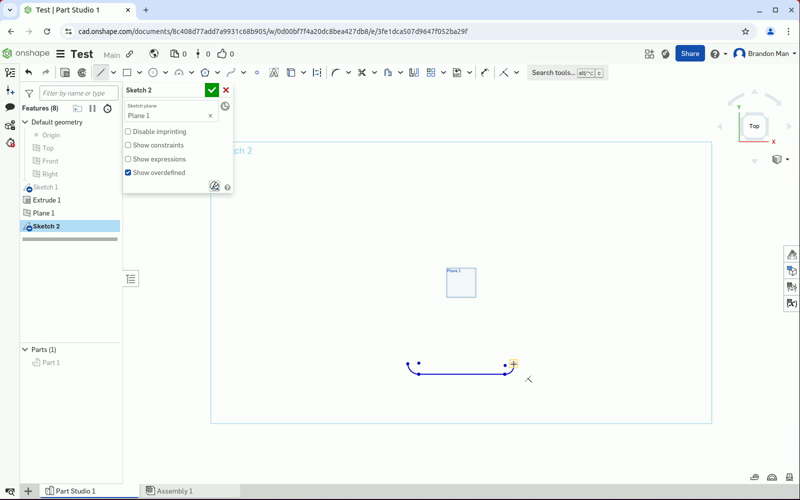
click(513, 363)
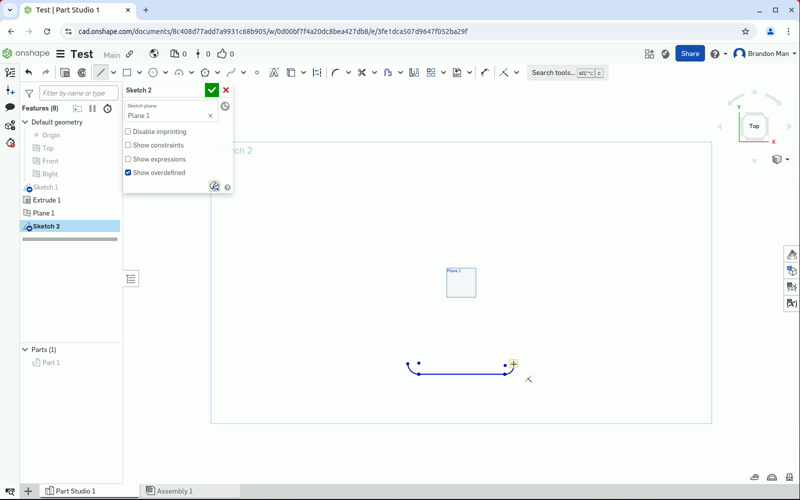
key_down(shift)
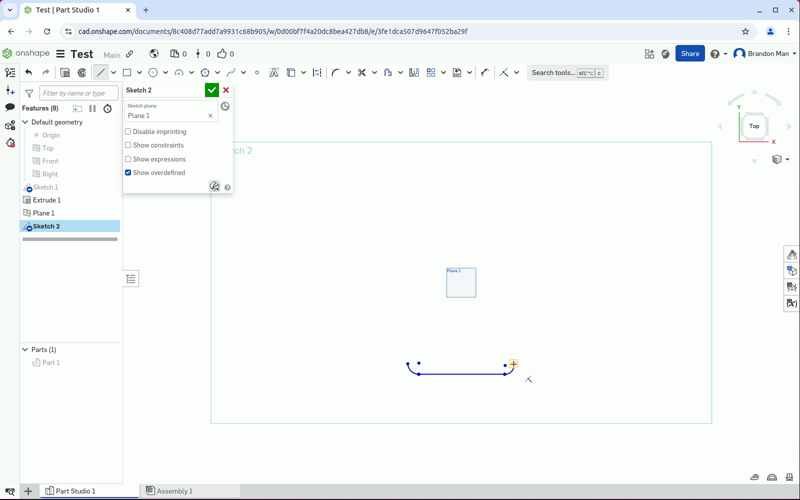
mouse_move(513, 204)
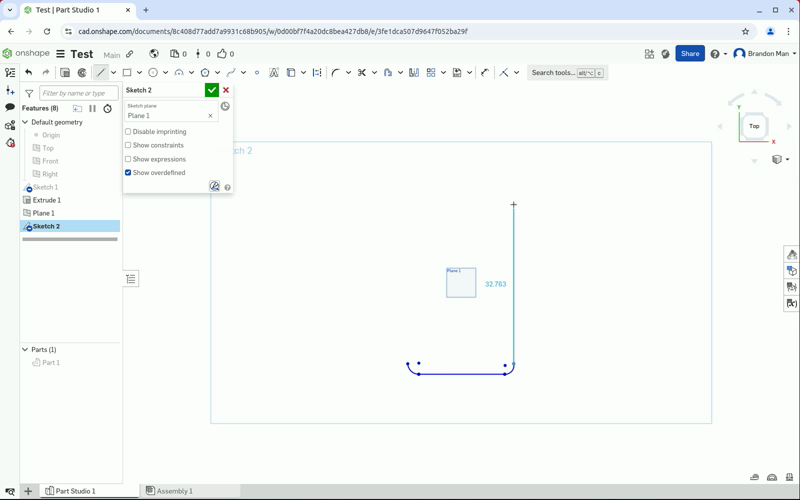
click(513, 204)
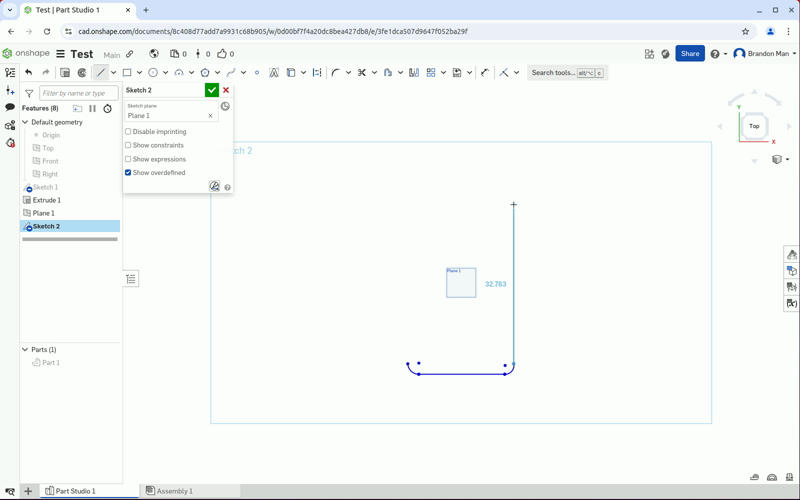
key_up(shift)
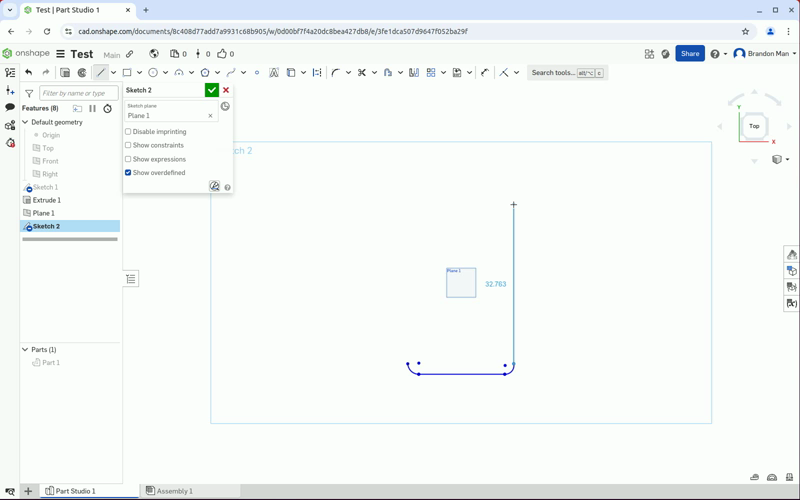
key(esc)
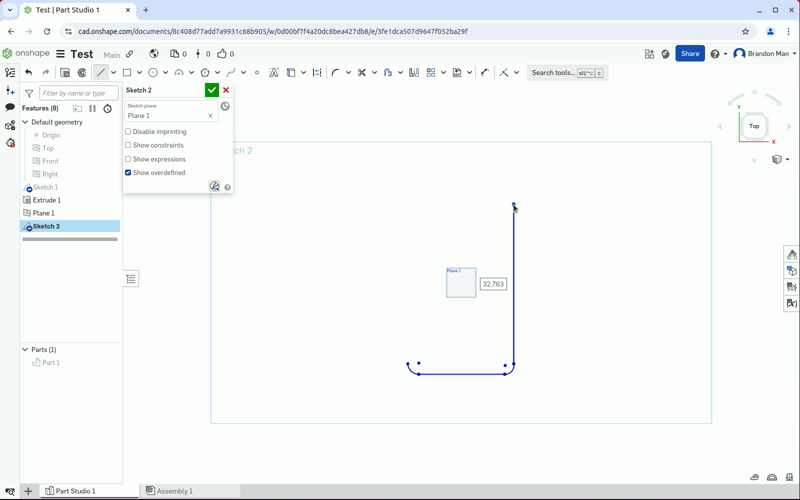
key(a)
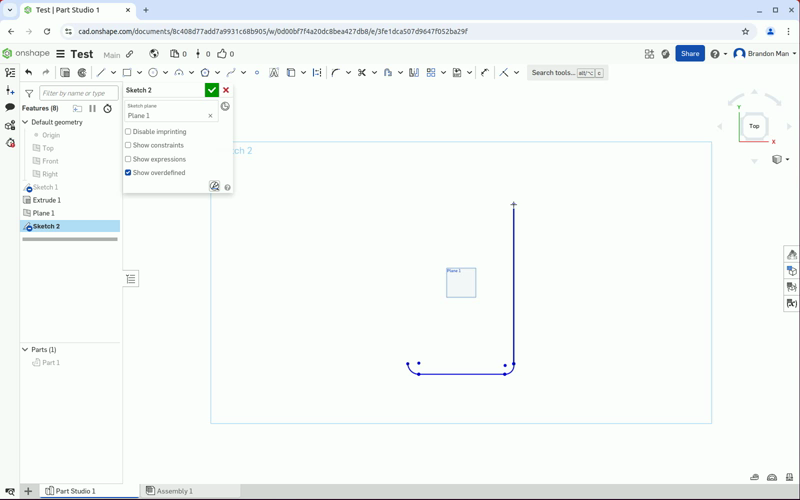
mouse_move(513, 204)
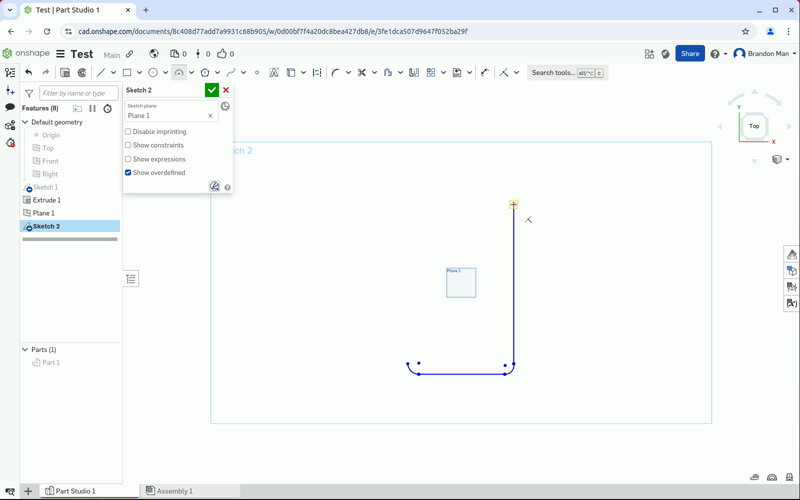
click(513, 204)
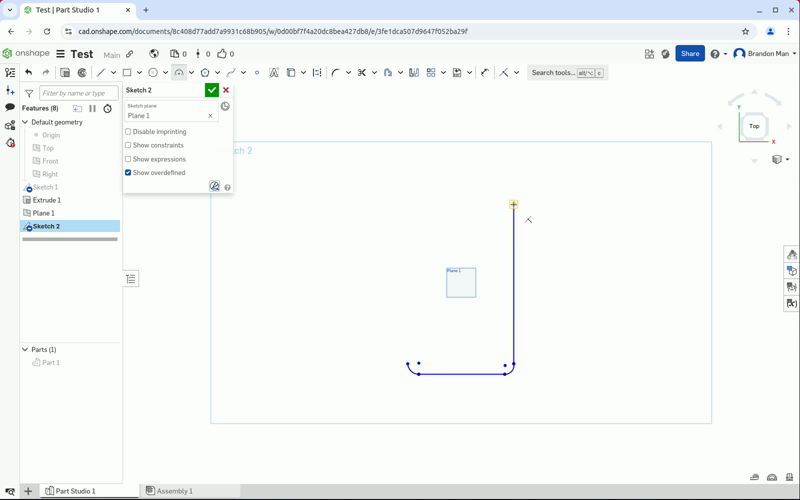
key_down(shift)
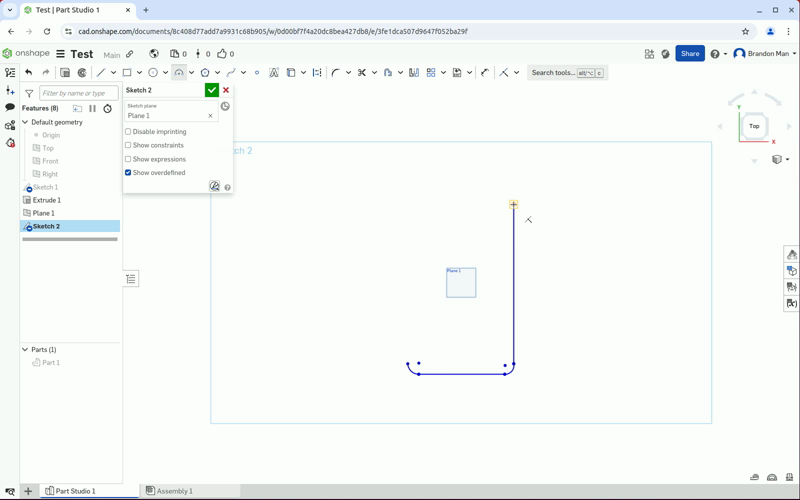
mouse_move(504, 193)
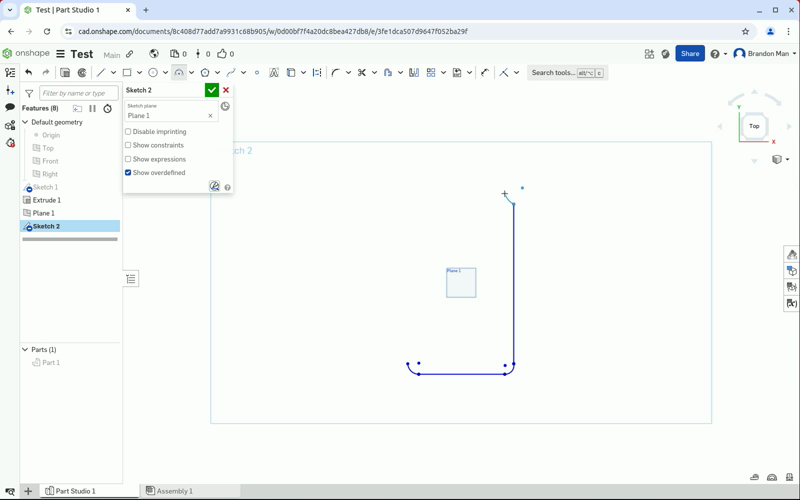
click(504, 193)
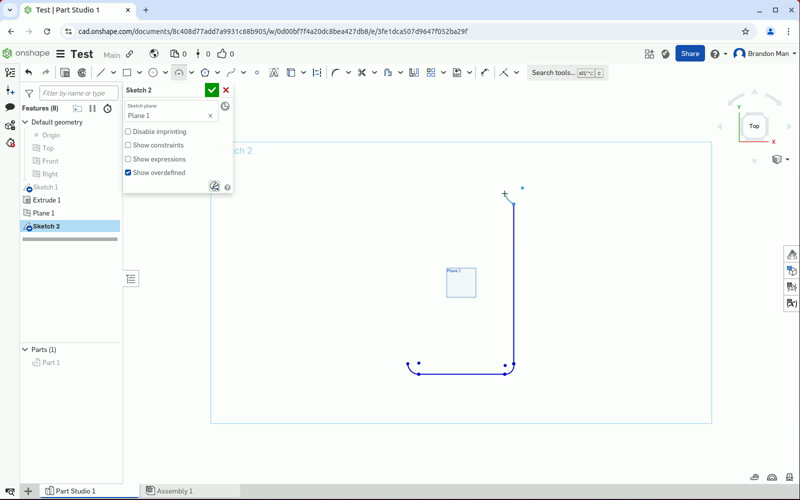
mouse_move(511, 196)
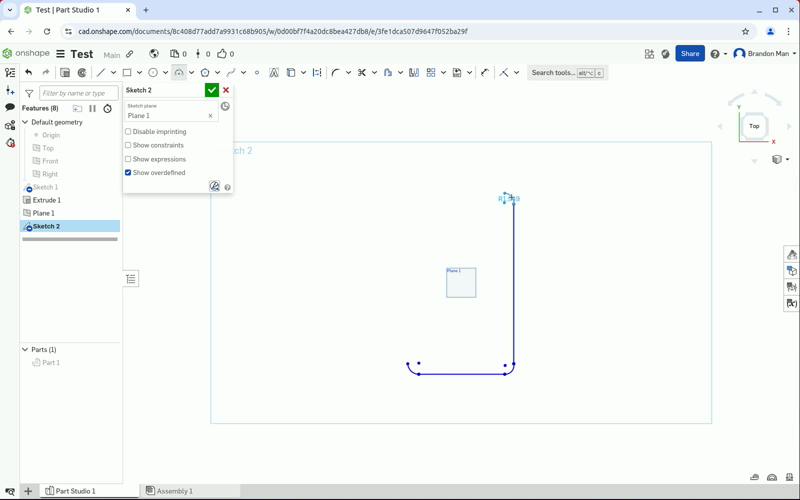
click(511, 196)
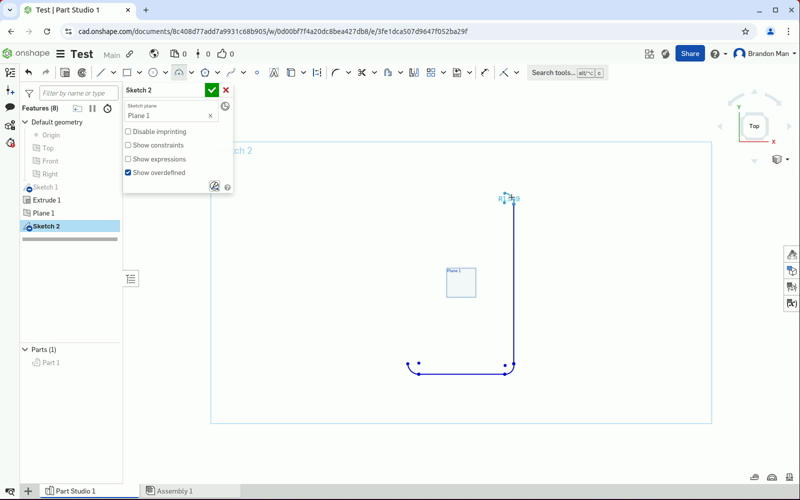
key_up(shift)
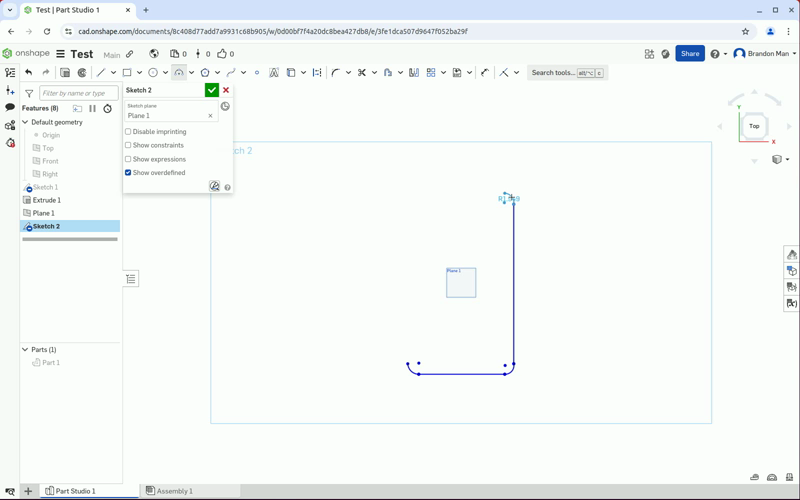
key(esc)
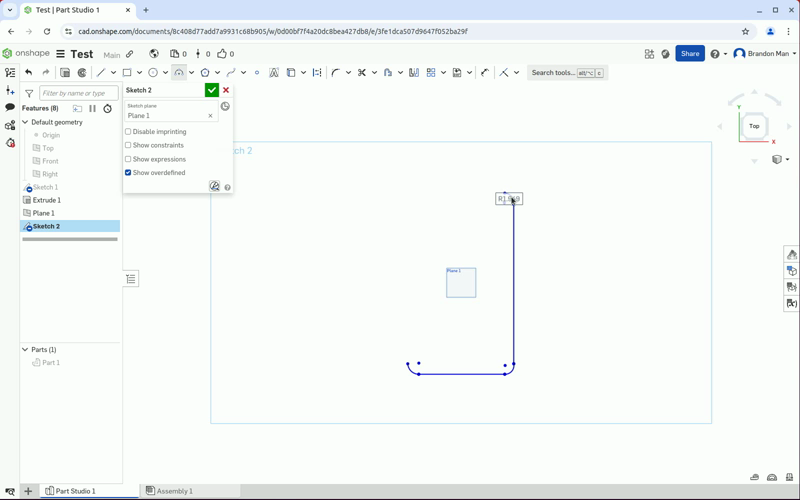
key(l)
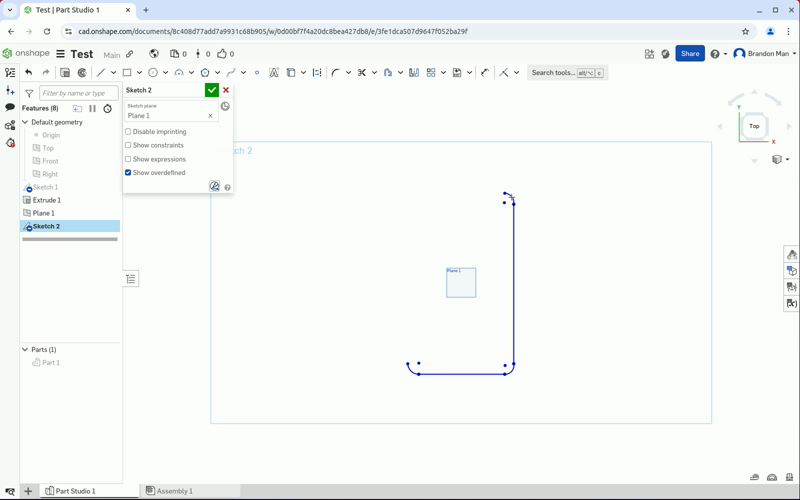
mouse_move(504, 193)
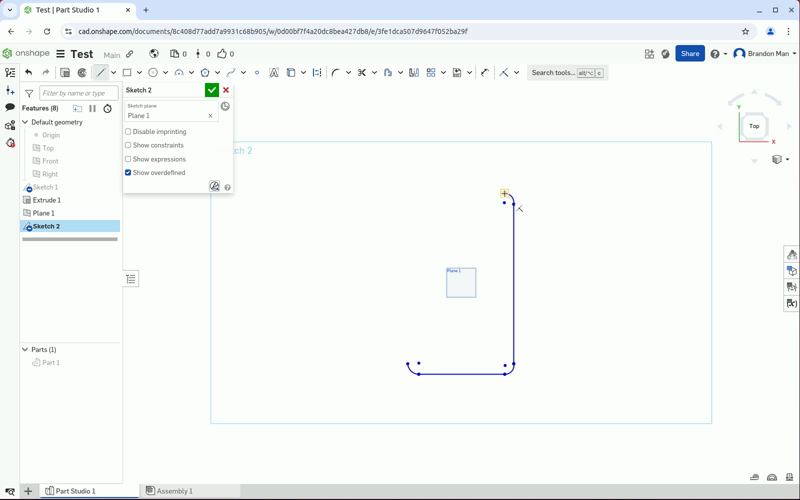
click(504, 193)
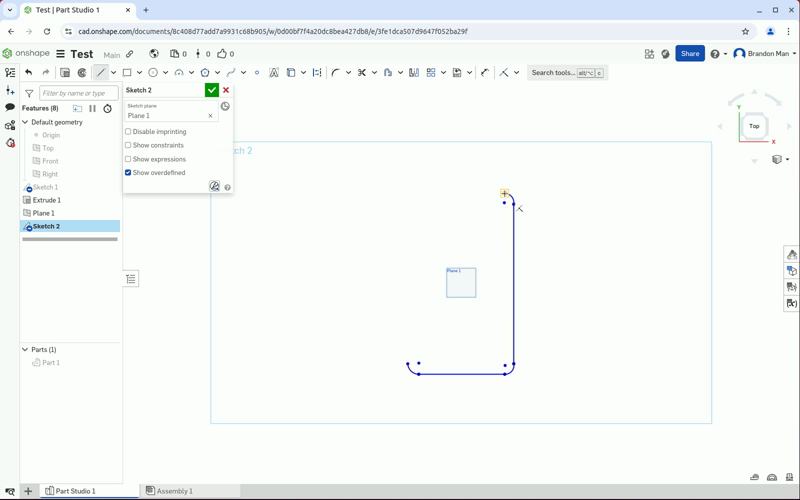
key_down(shift)
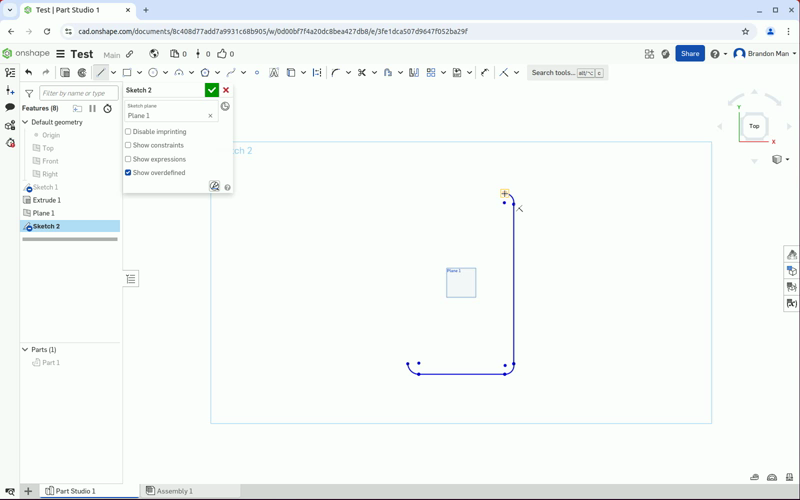
mouse_move(418, 193)
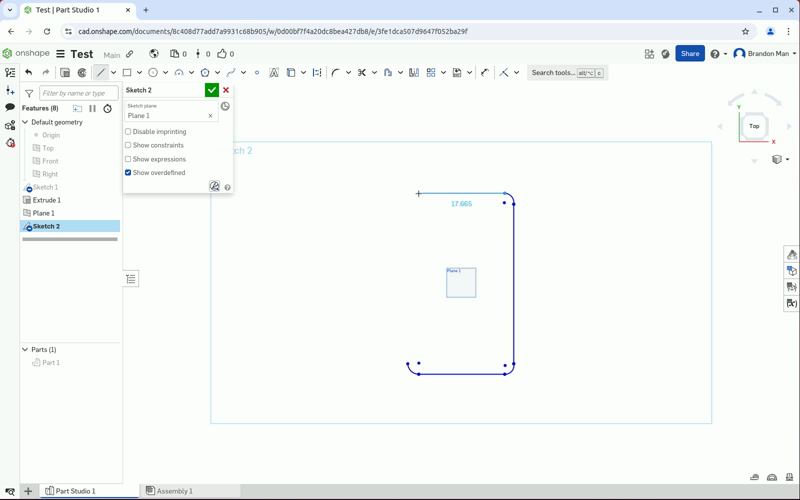
click(418, 193)
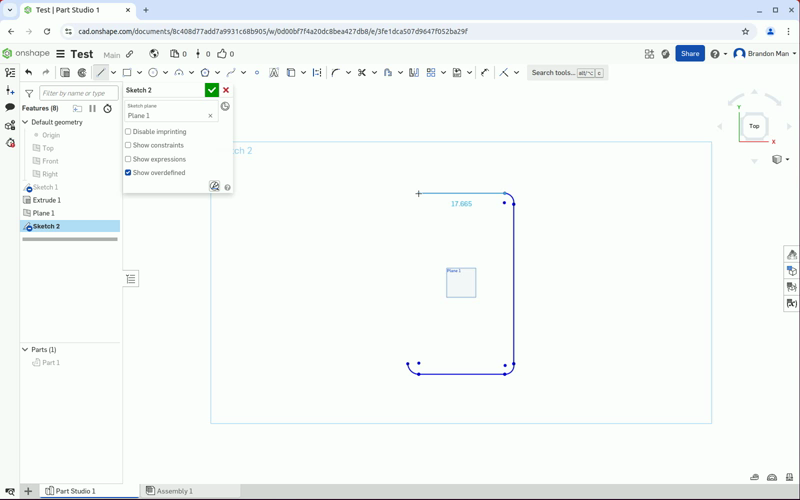
key_up(shift)
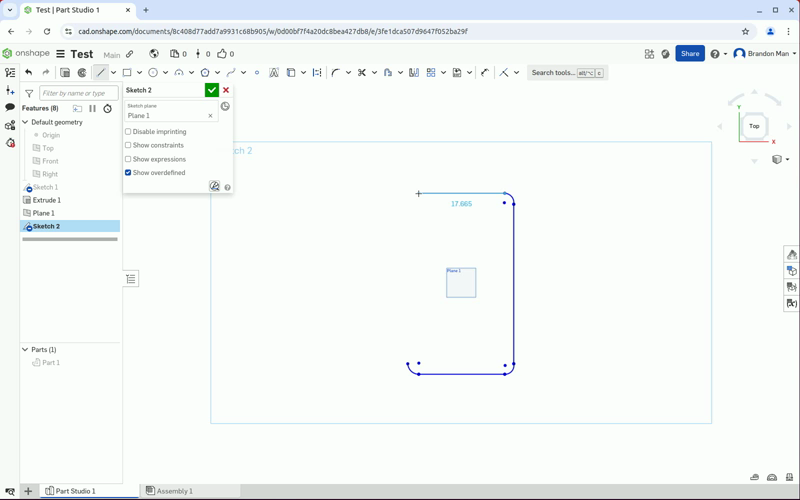
key(esc)
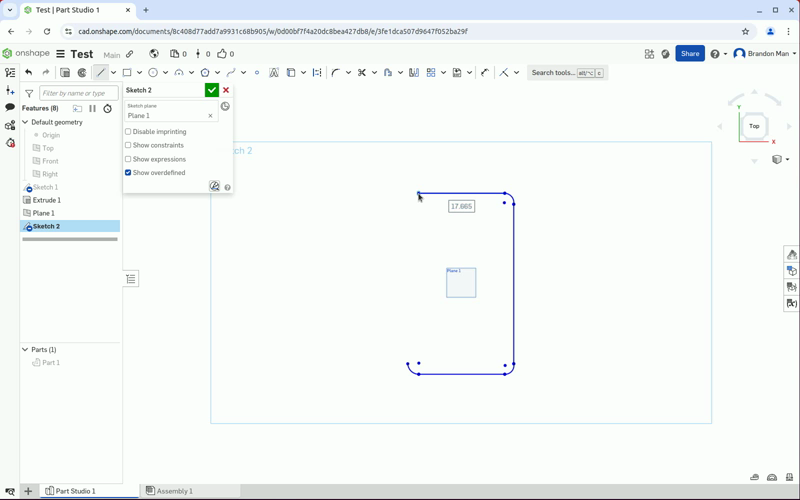
key(a)
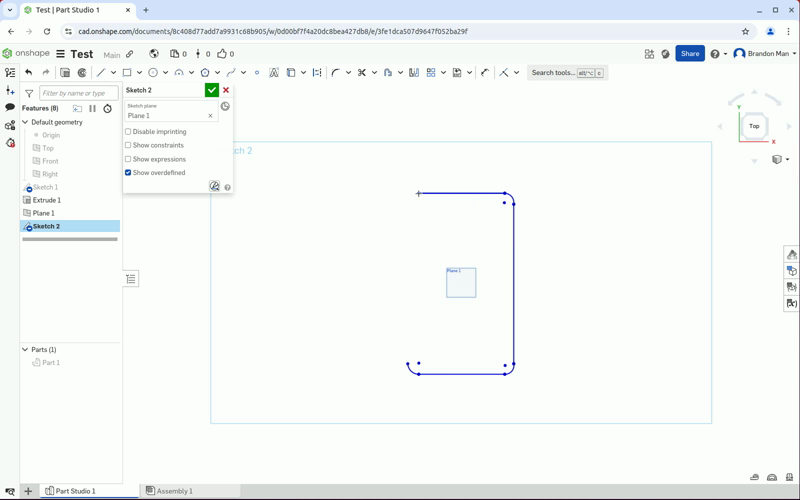
mouse_move(418, 193)
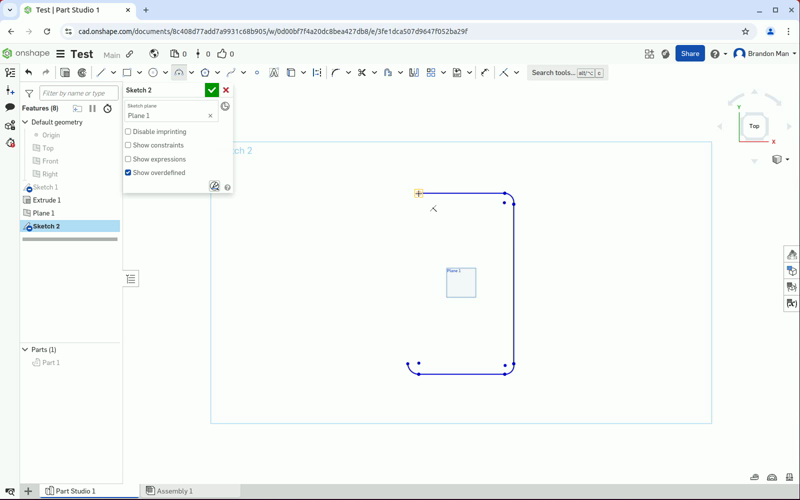
click(418, 193)
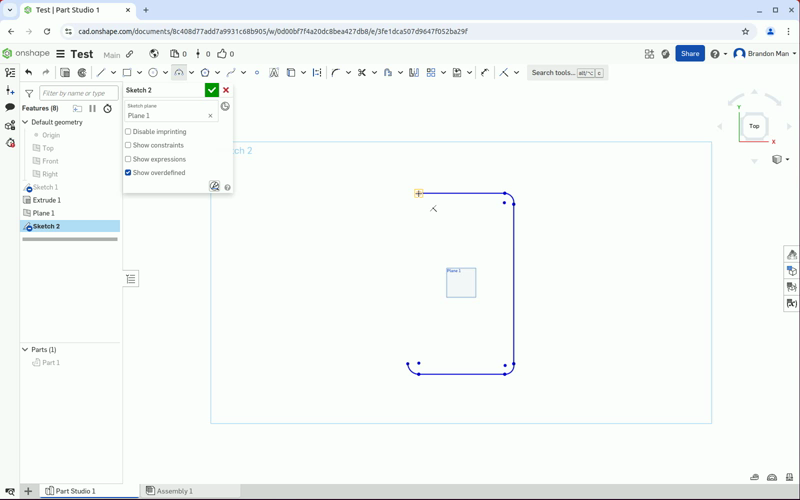
key_down(shift)
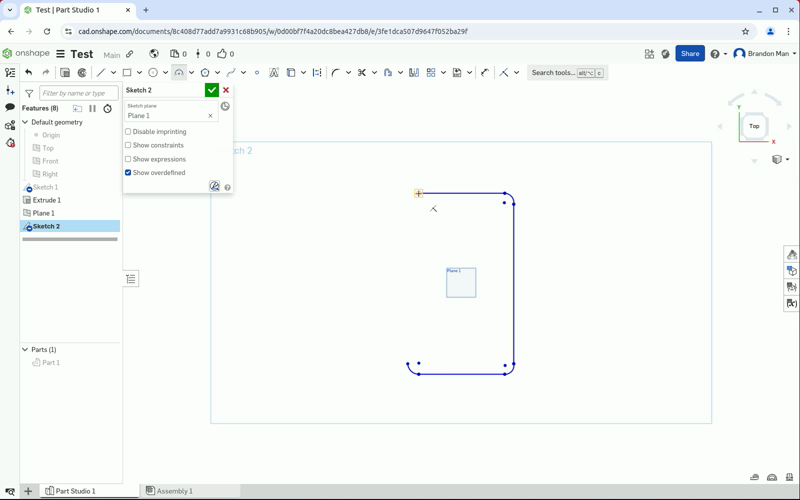
mouse_move(407, 204)
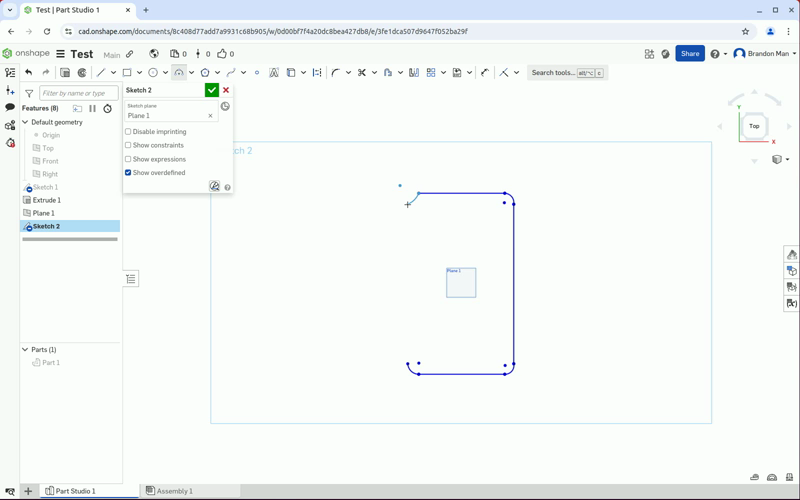
click(407, 204)
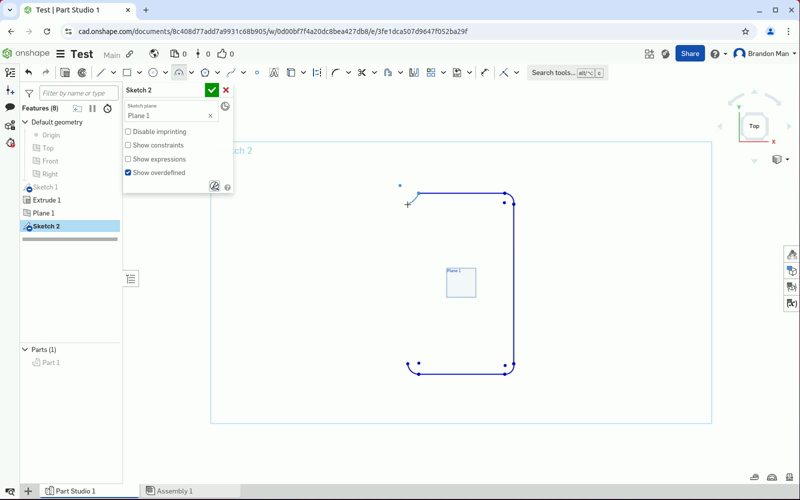
mouse_move(411, 196)
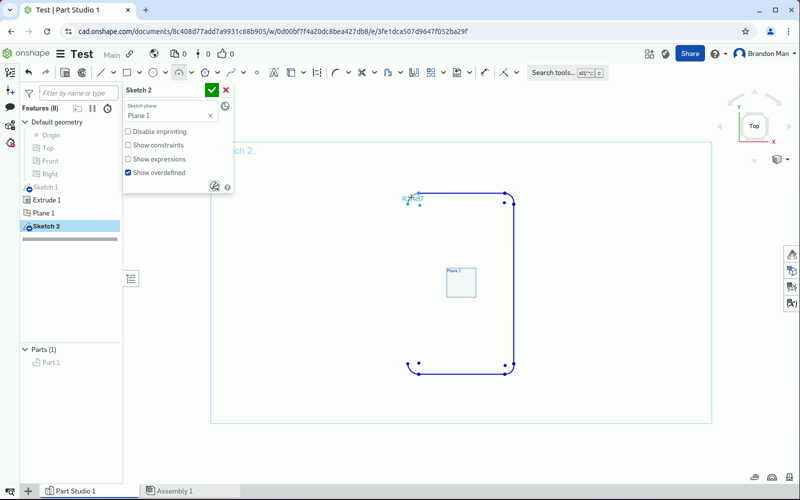
click(411, 196)
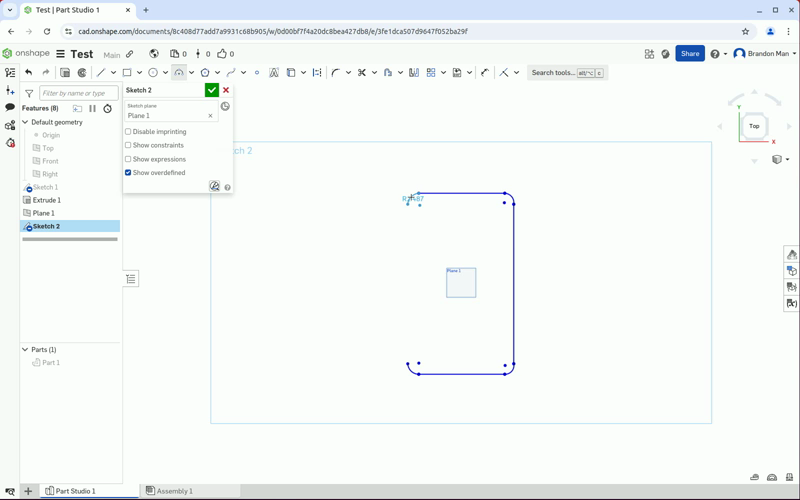
key_up(shift)
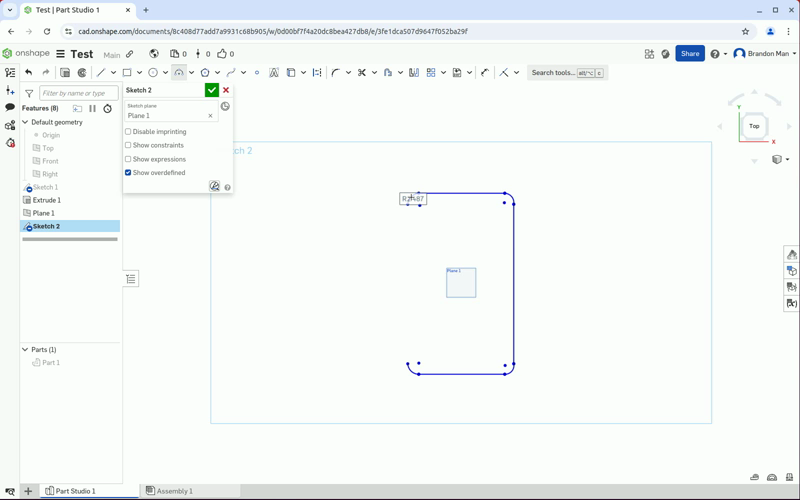
key(esc)
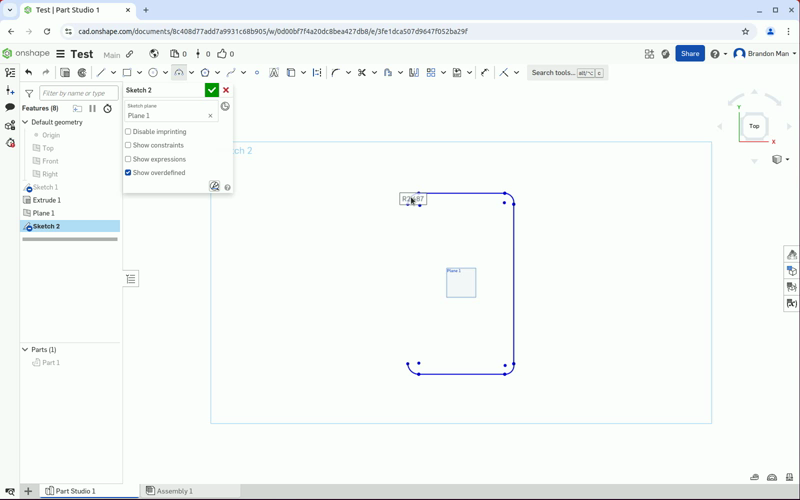
key(l)
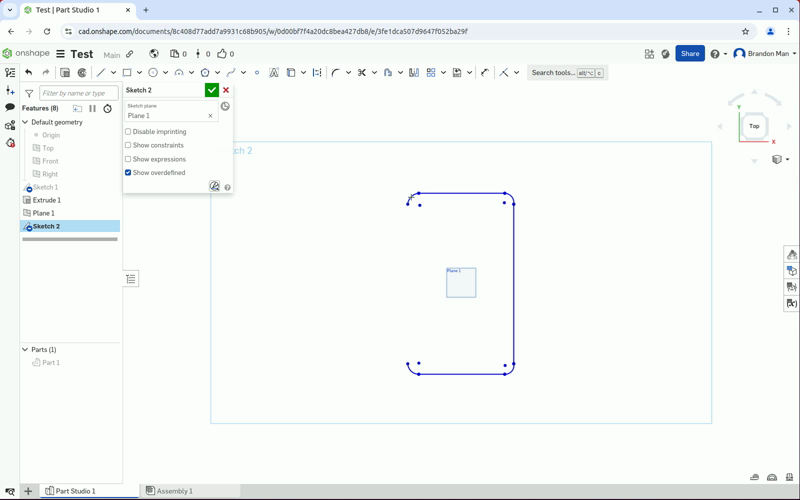
mouse_move(407, 204)
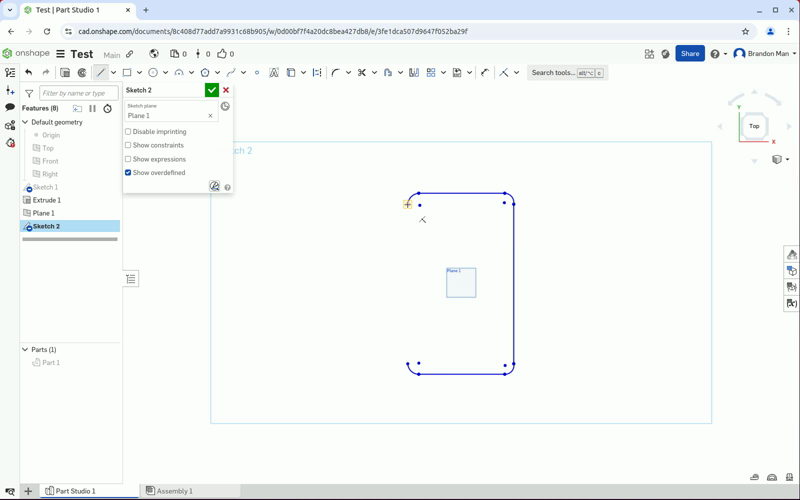
click(407, 204)
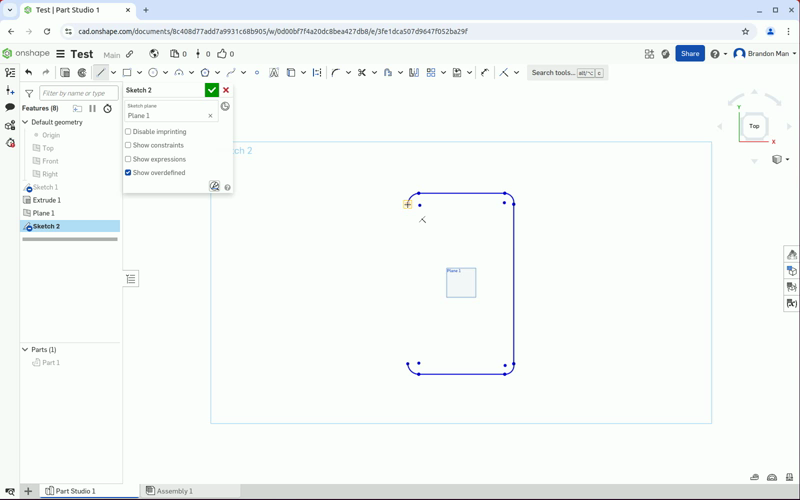
key_down(shift)
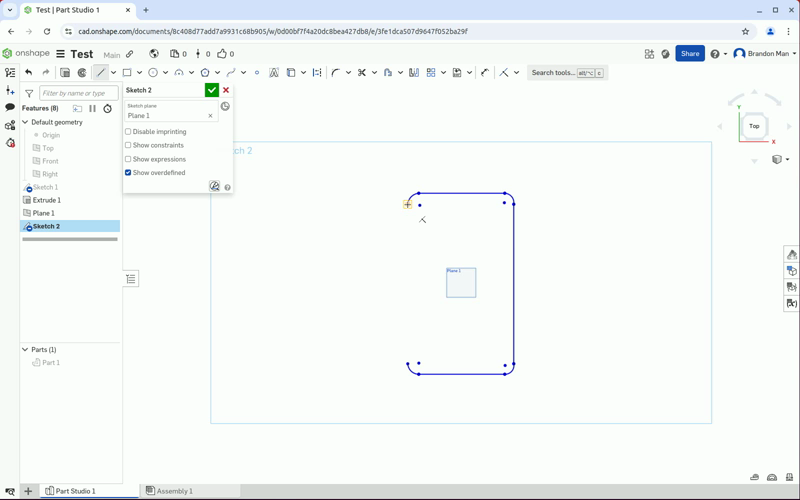
mouse_move(407, 363)
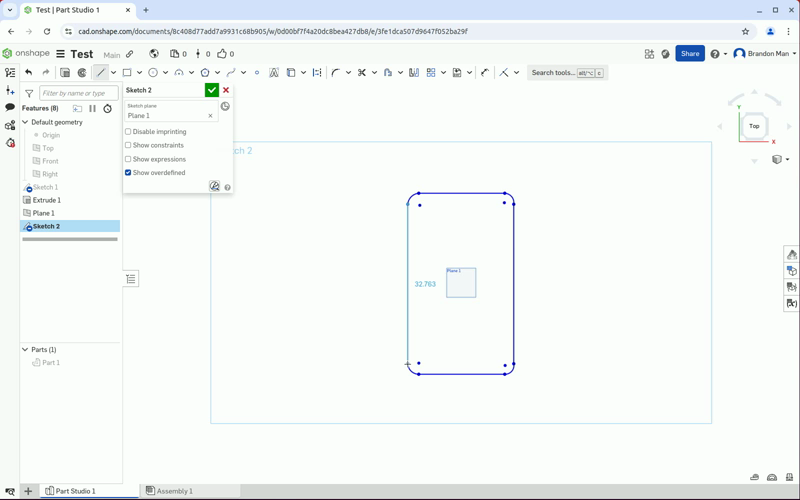
key_up(shift)
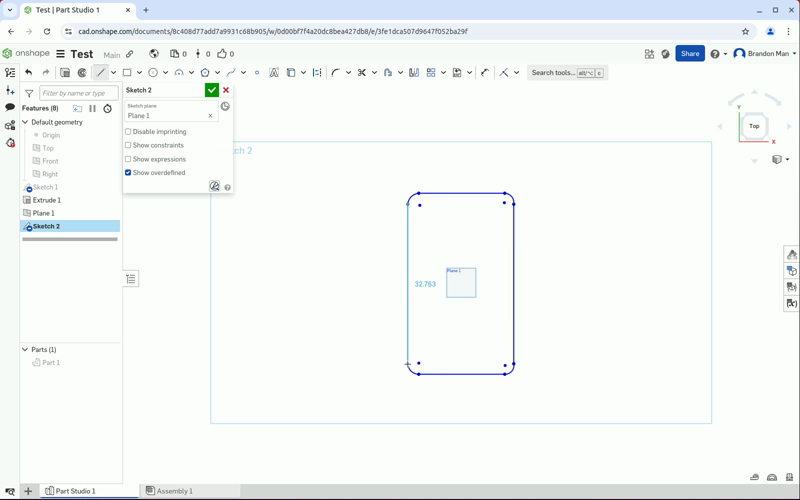
click(407, 363)
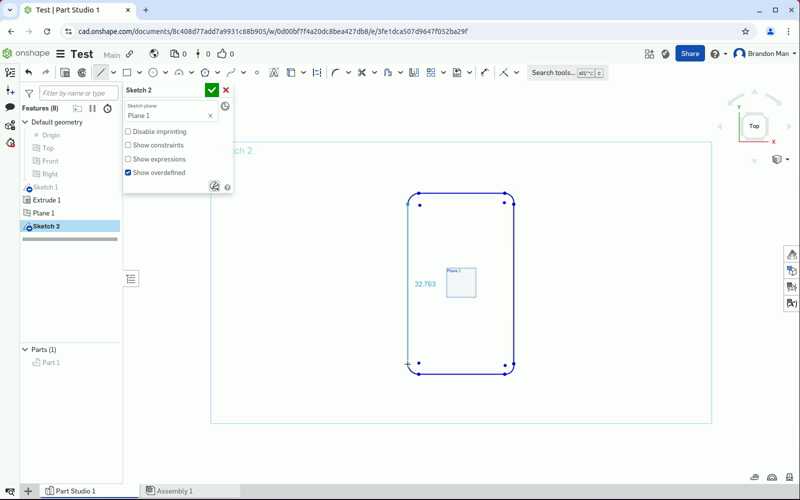
key(esc)
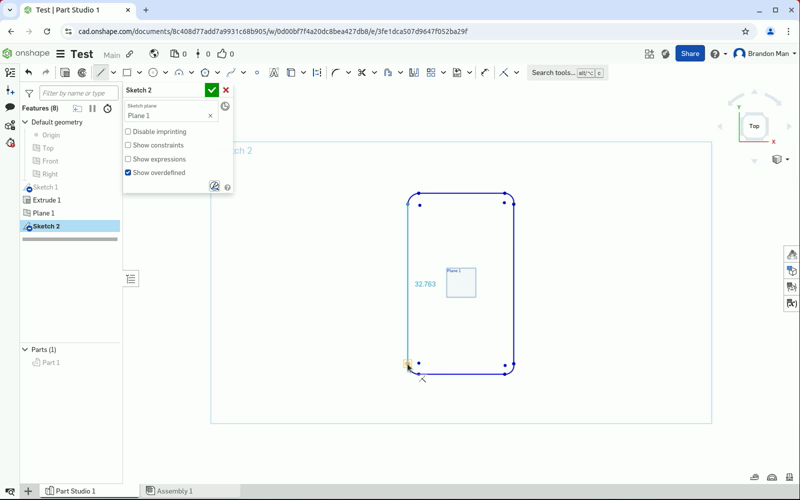
mouse_move(442, 253)
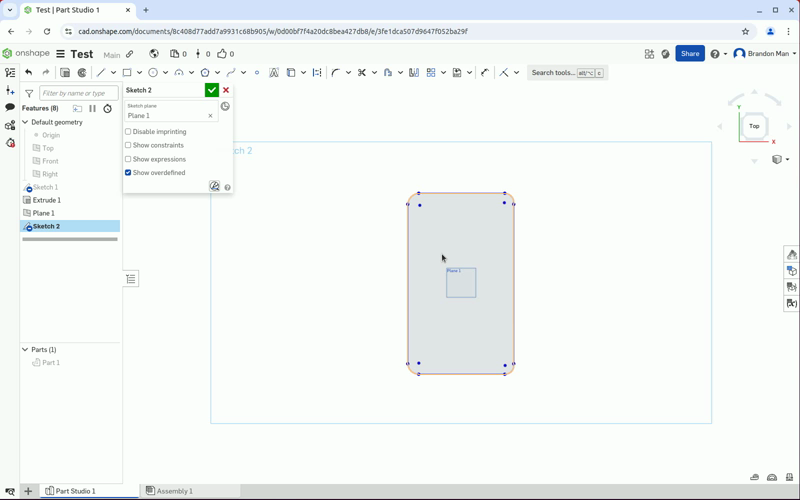
click(442, 253)
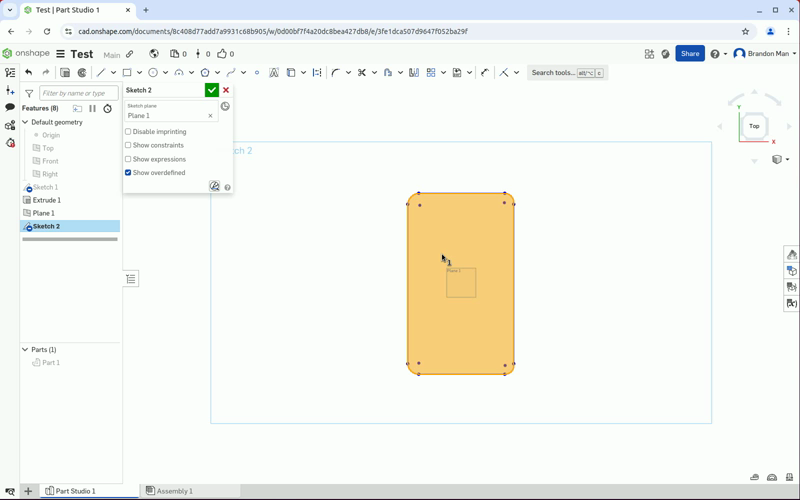
mouse_move(73, 352)
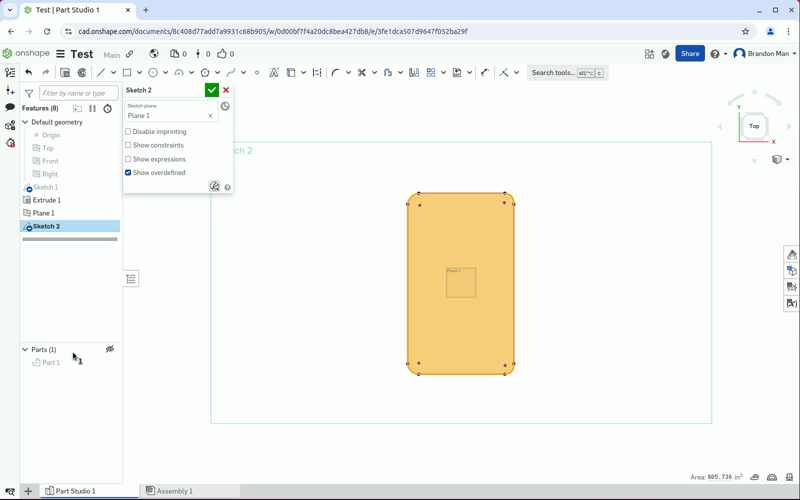
key(shift+y)
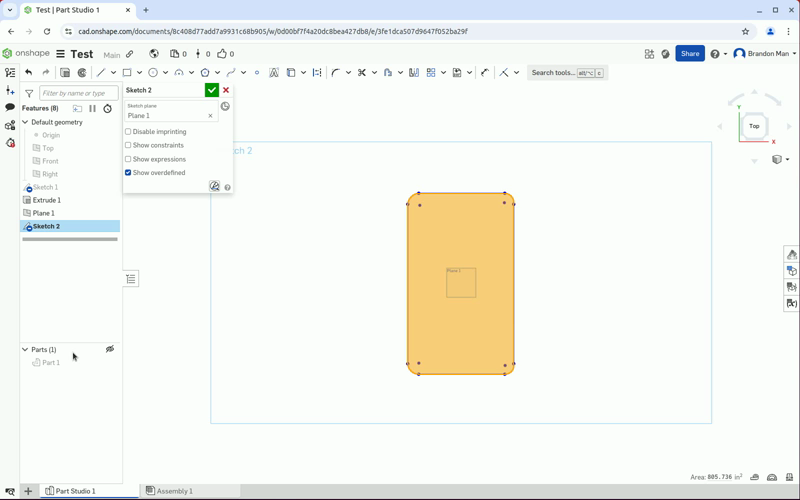
key(shift+e)
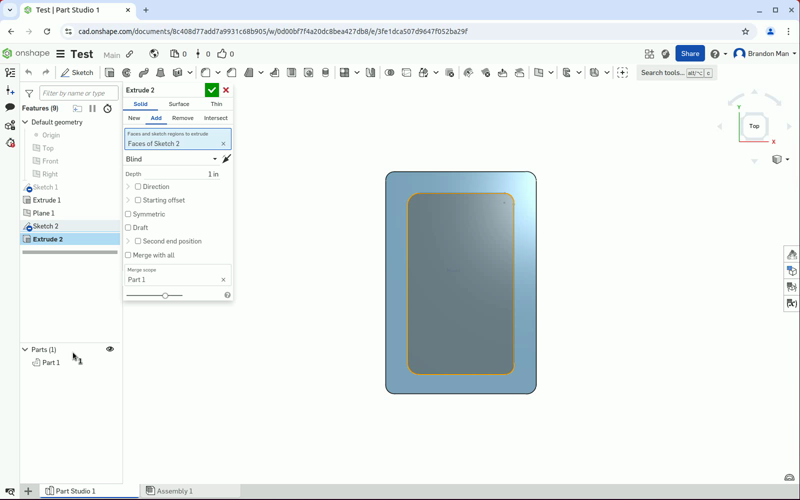
mouse_move(143, 106)
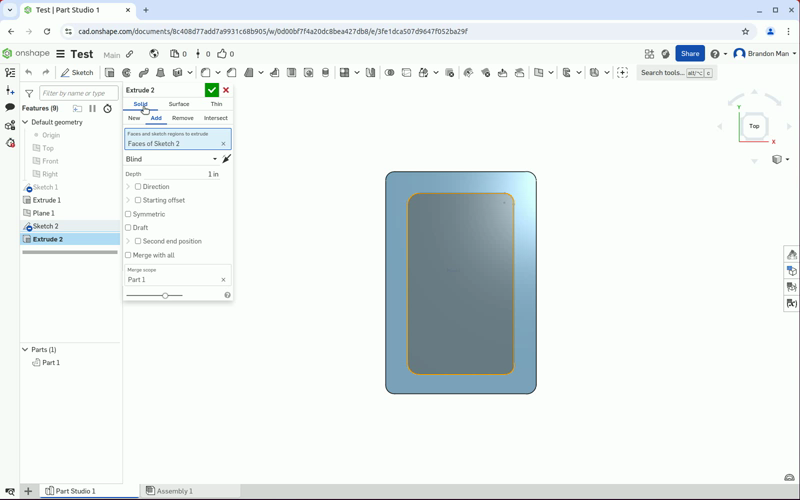
click(143, 106)
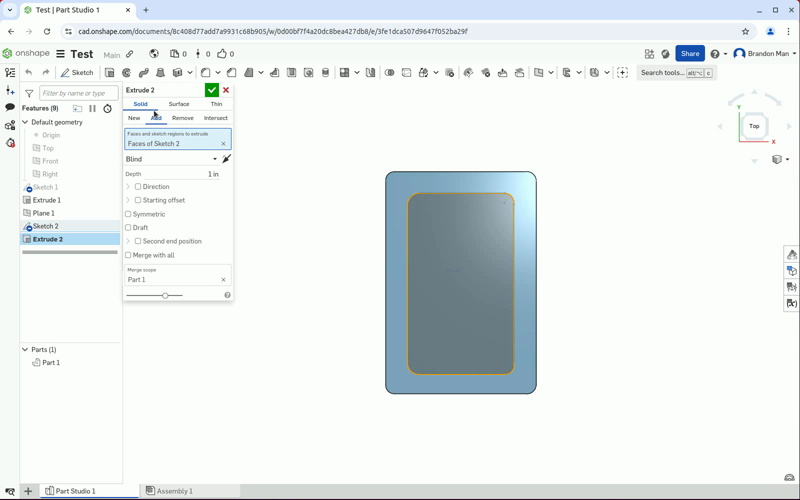
mouse_move(186, 120)
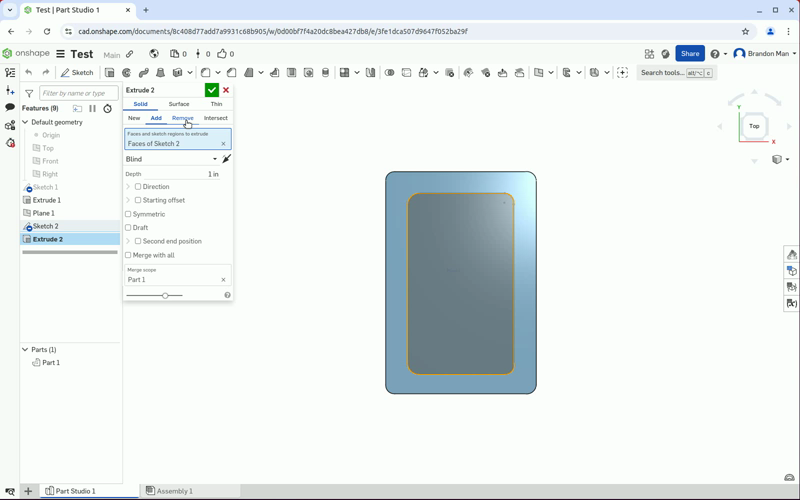
click(186, 120)
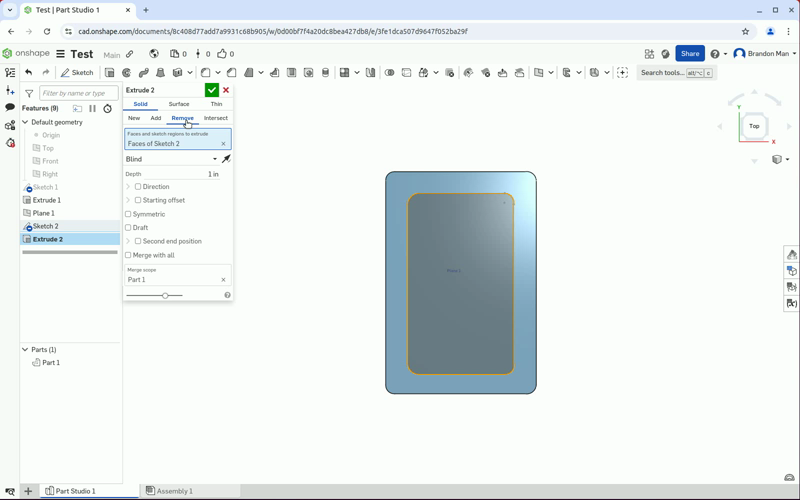
key(tab, 4)
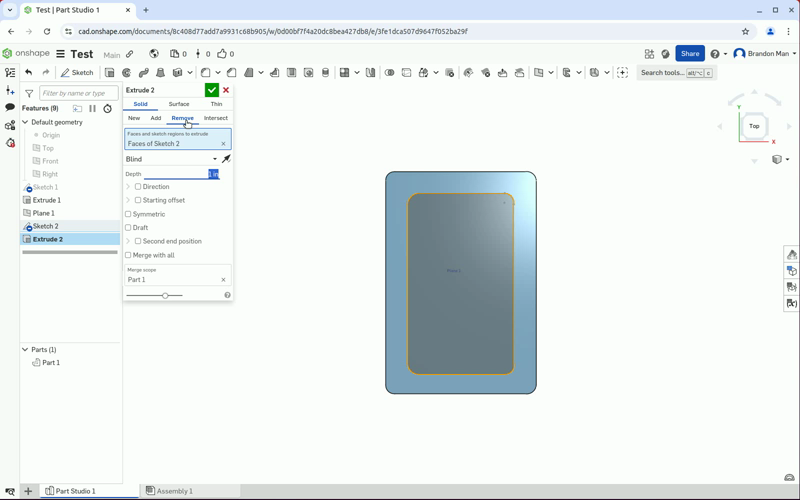
text(0.963)
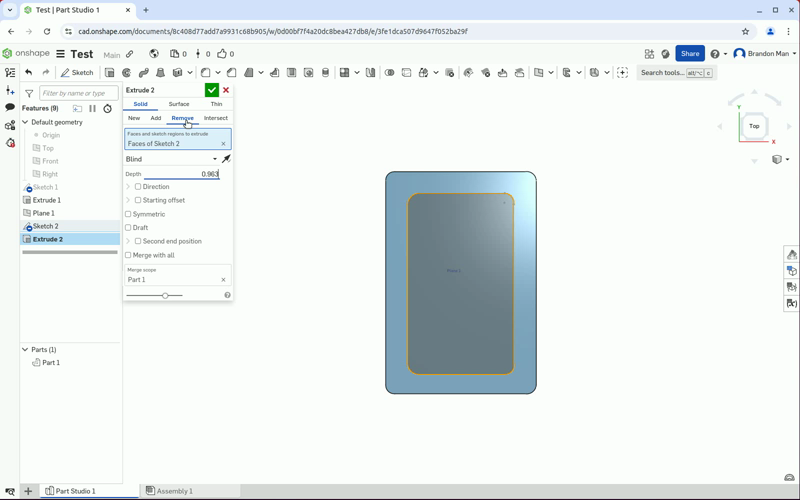
key(tab, 6)
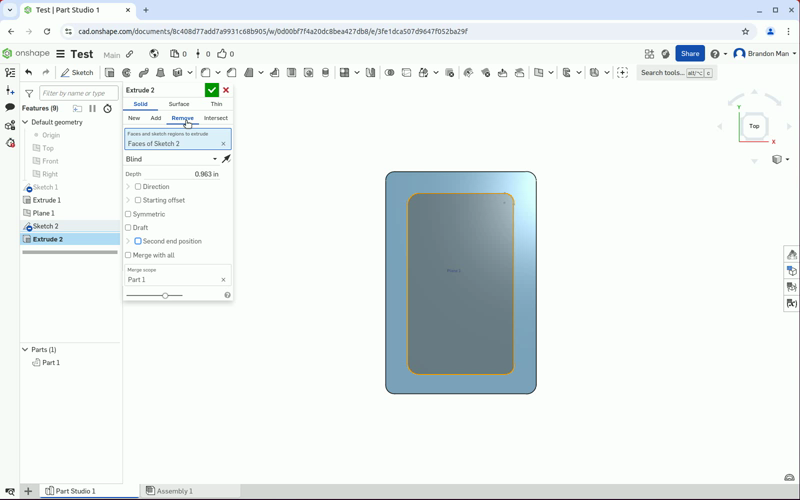
key(space)
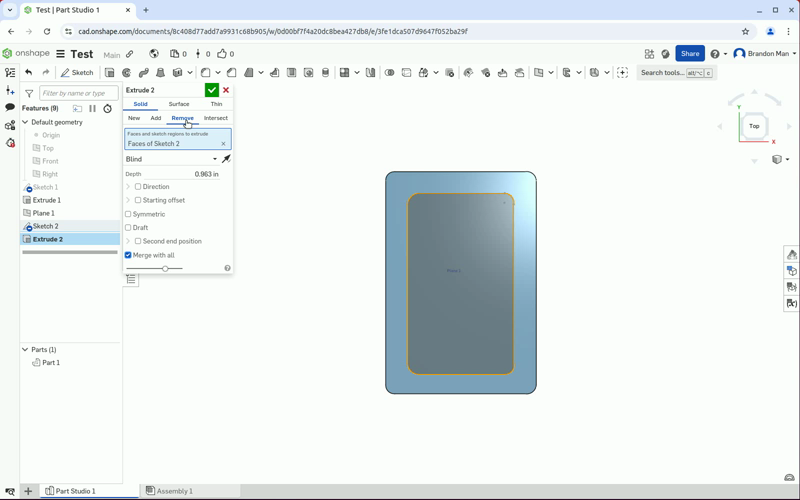
key(enter)
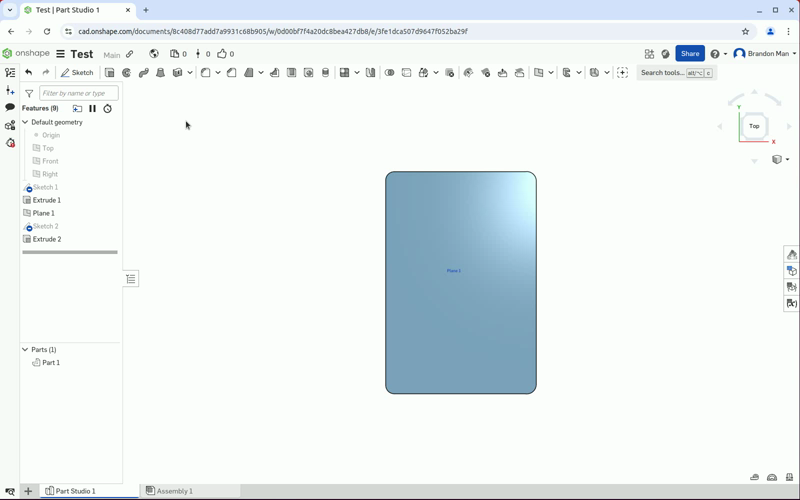
key(shift+h)
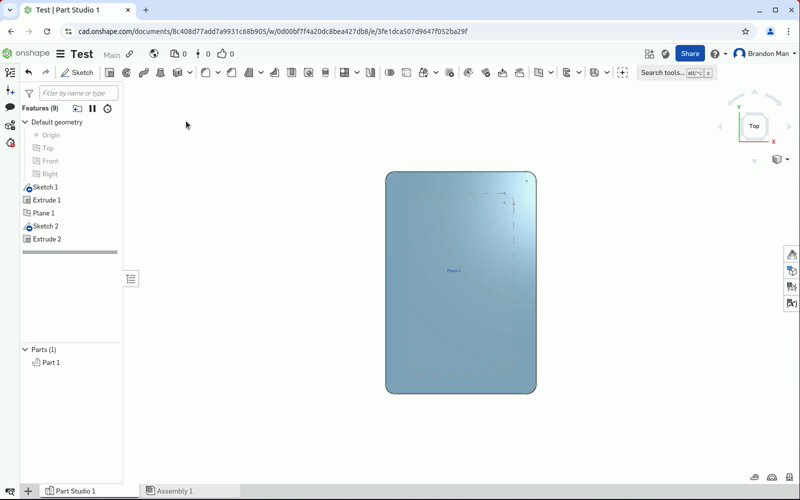
key(shift+h)
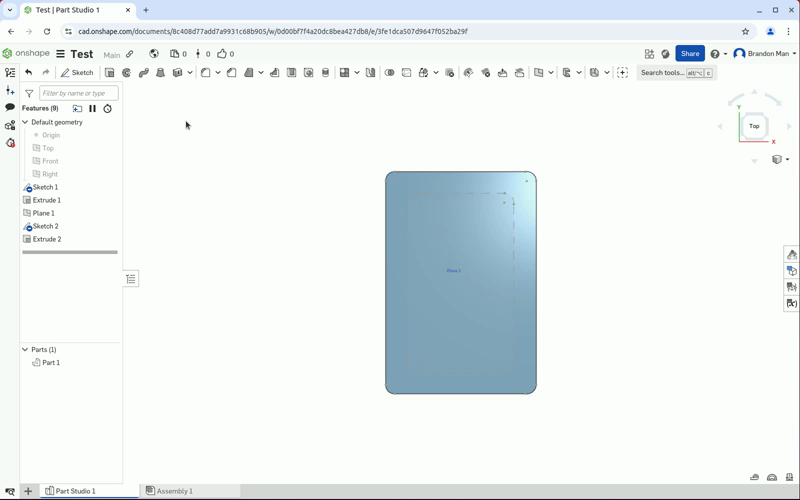
key(shift+7)
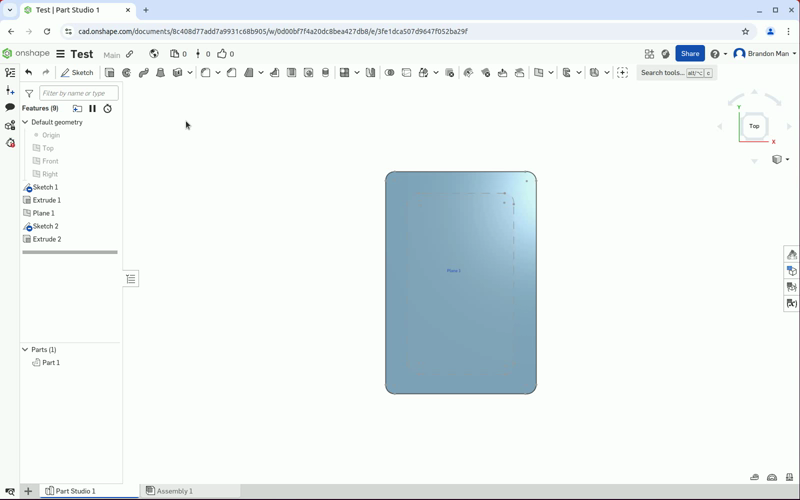
key(up, 3)
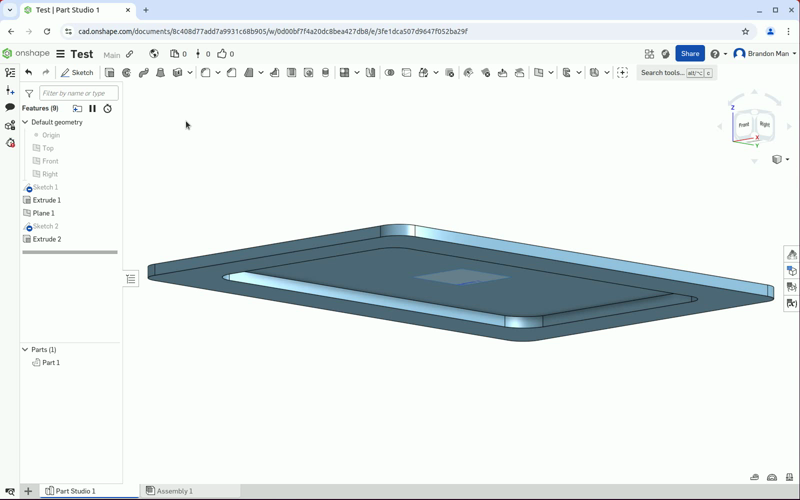
key(left, 3)
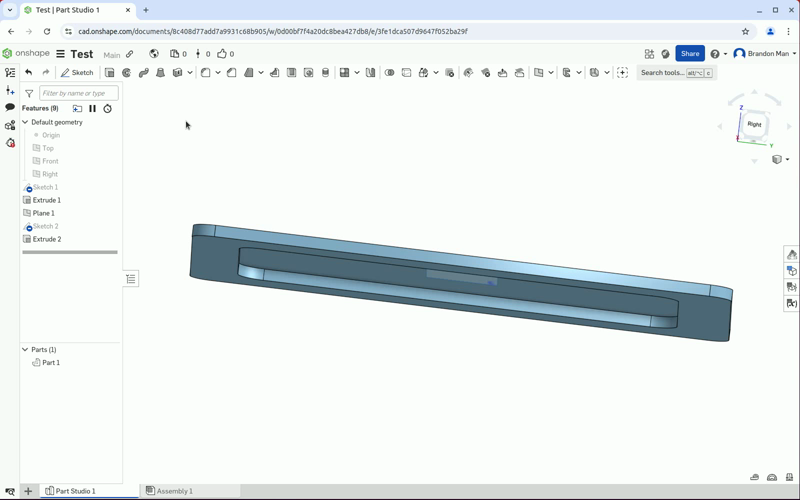
key(right, 3)
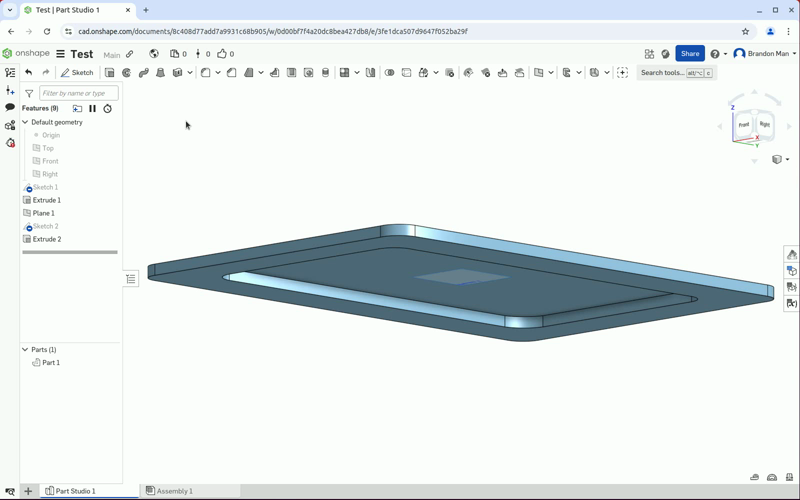
key(down, 3)
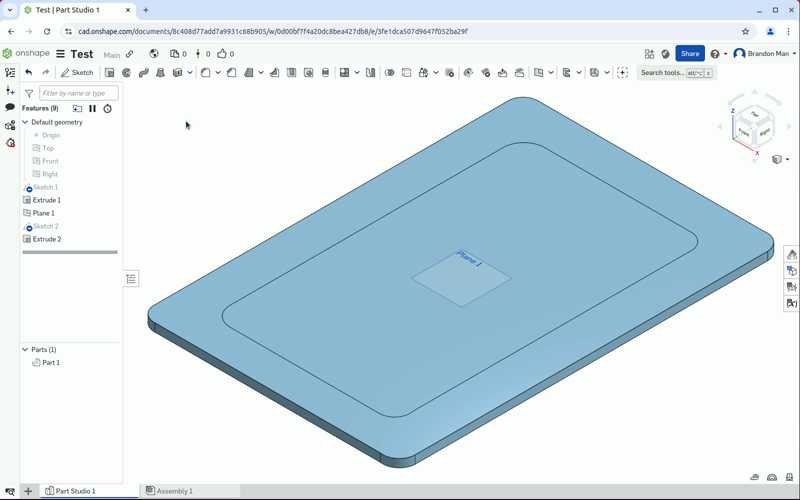
mouse_move(73, 189)
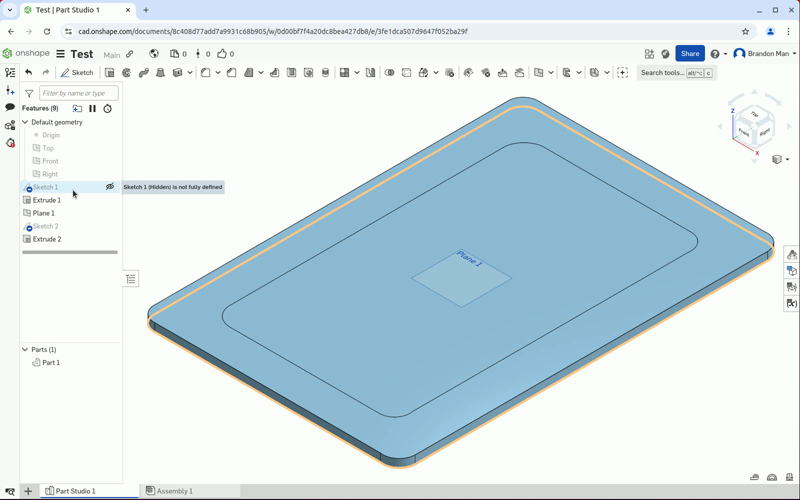
click(73, 189)